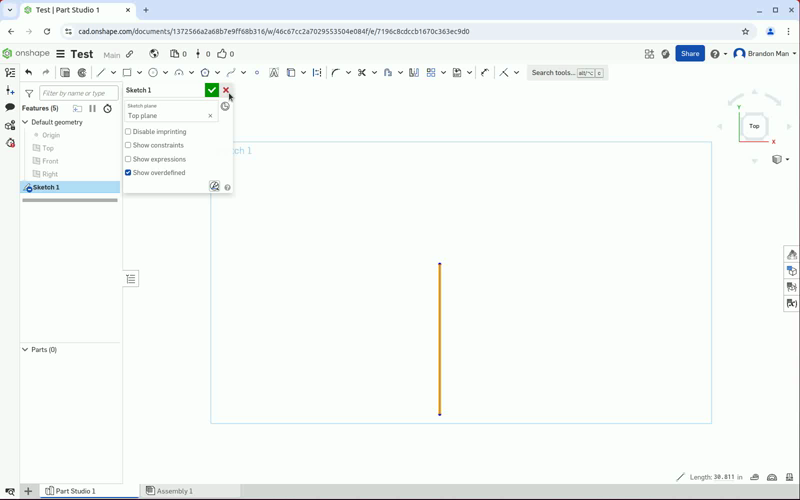
key(shift+h)
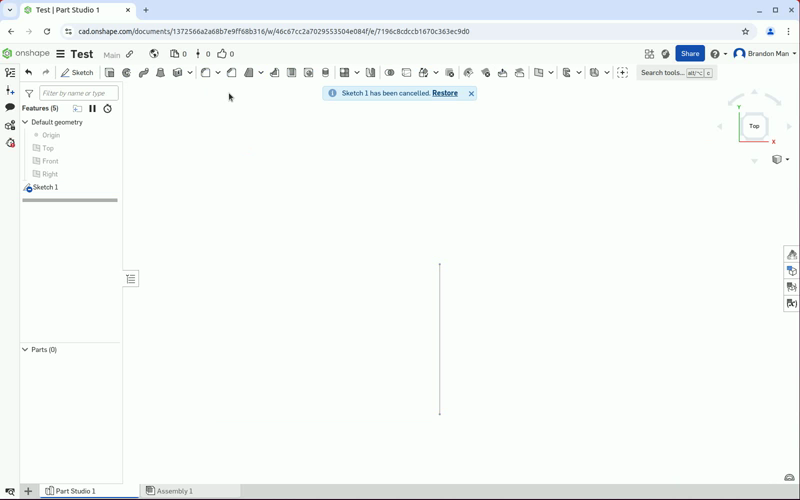
key(shift+s)
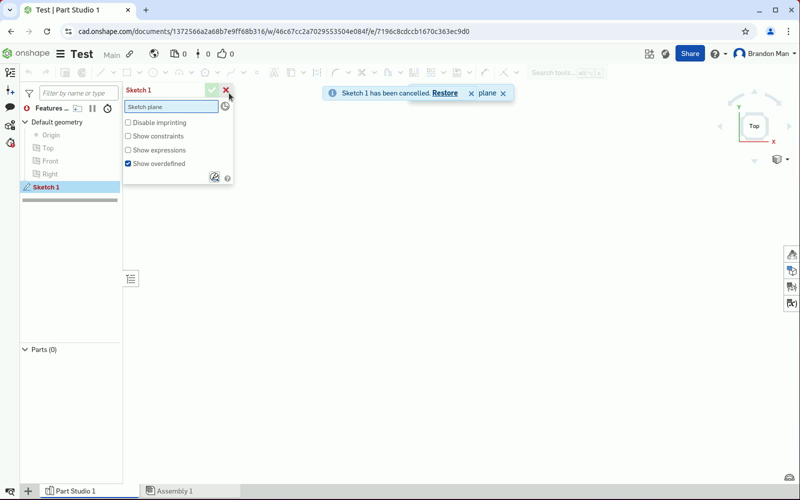
mouse_move(73, 150)
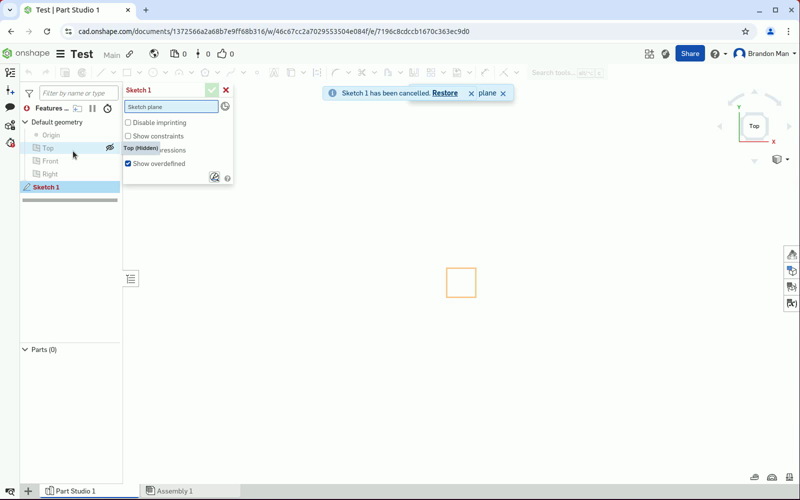
click(73, 150)
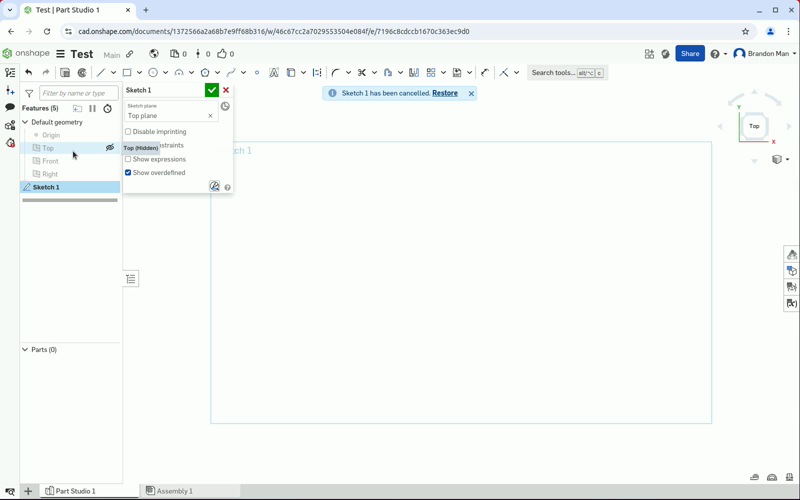
mouse_move(73, 352)
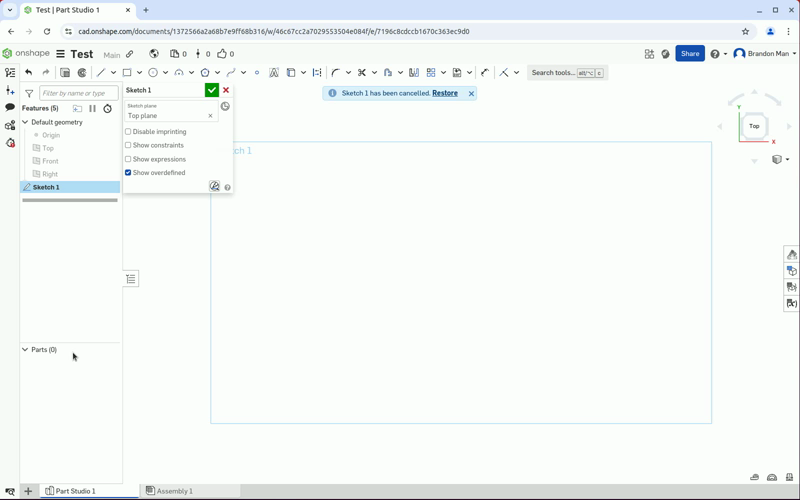
key(y)
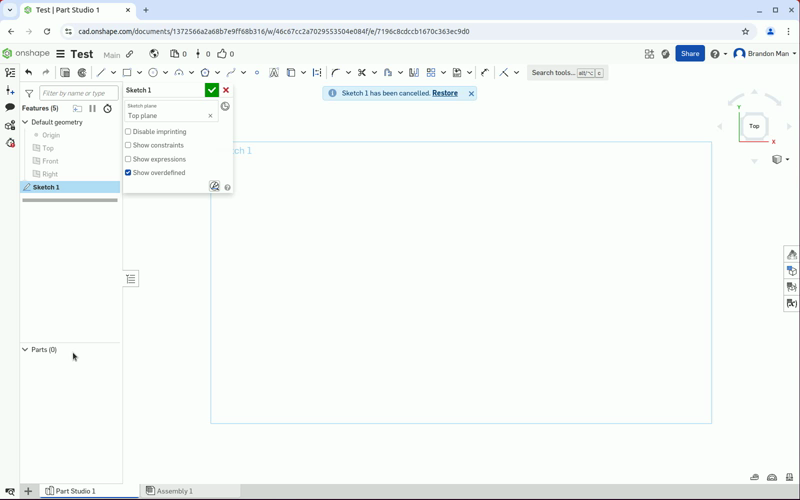
key(l)
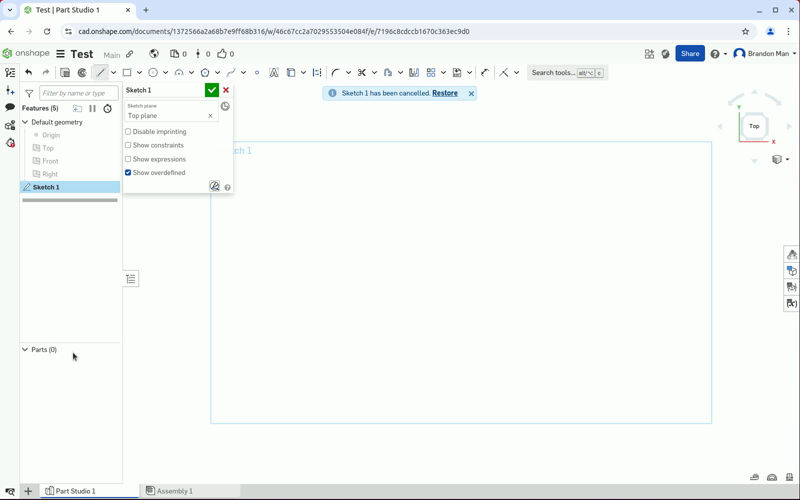
key_down(shift)
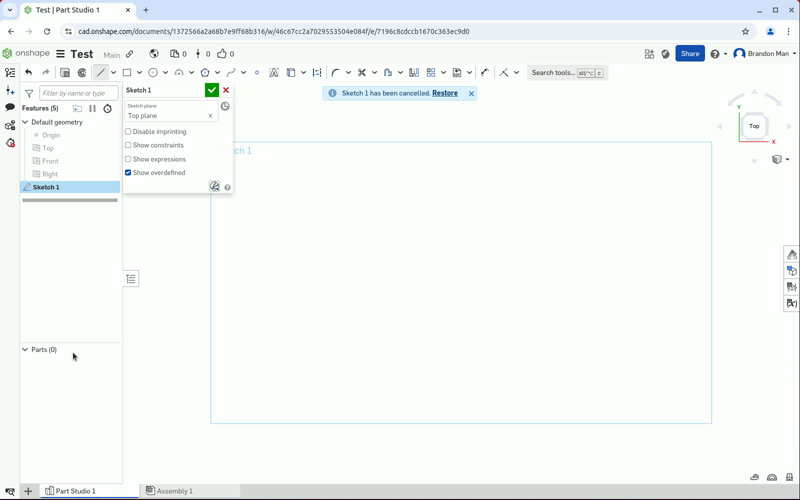
mouse_move(460, 282)
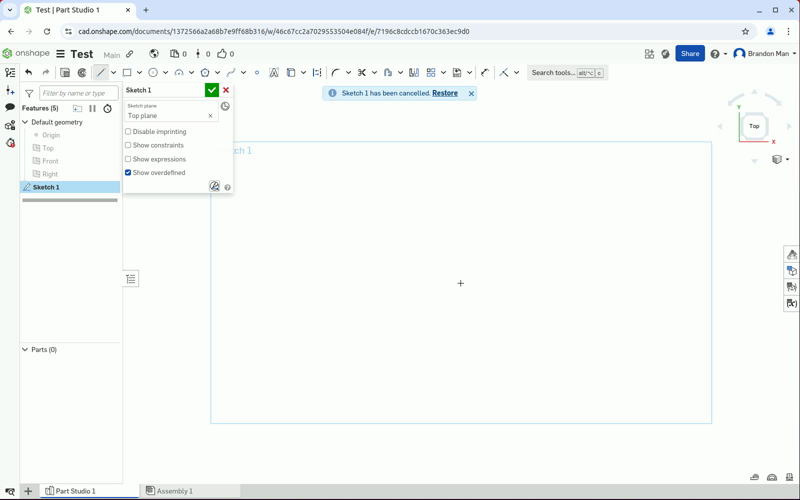
click(460, 282)
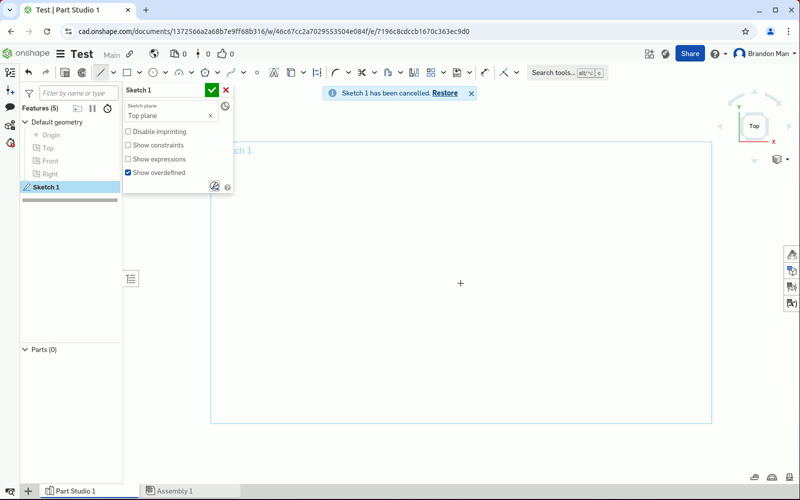
key_up(shift)
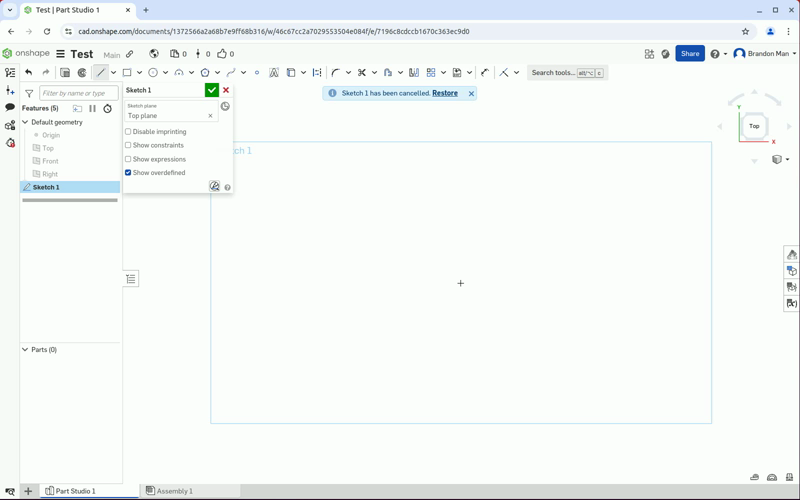
key_down(shift)
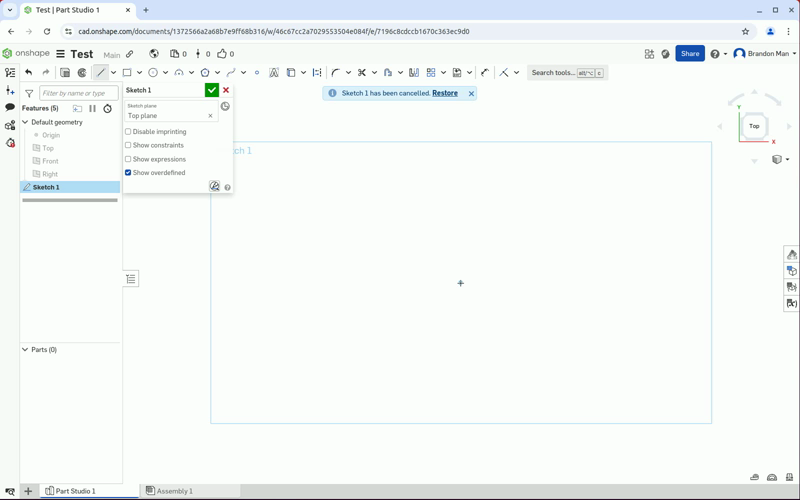
mouse_move(525, 282)
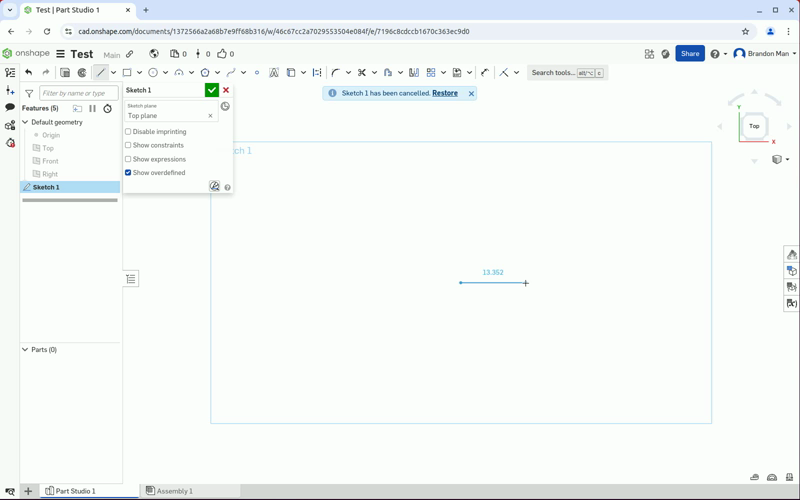
click(525, 282)
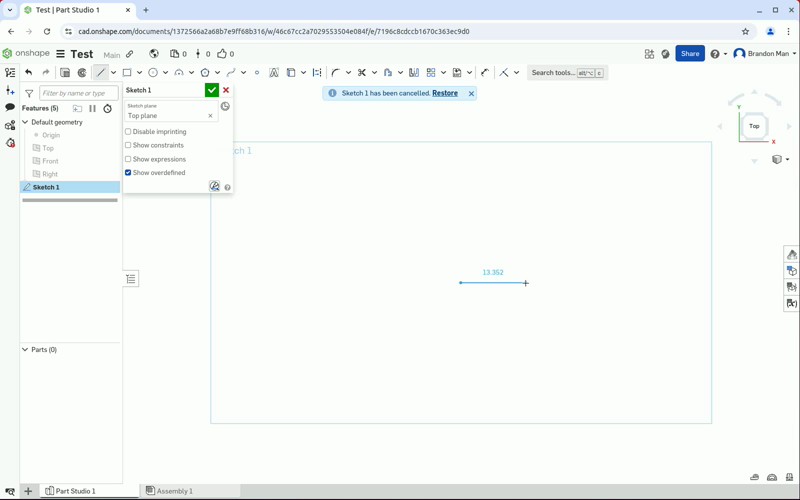
key_up(shift)
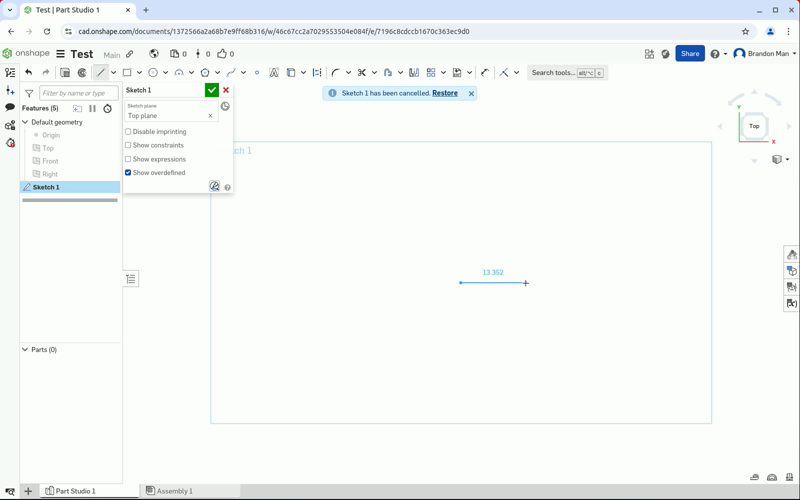
key_down(shift)
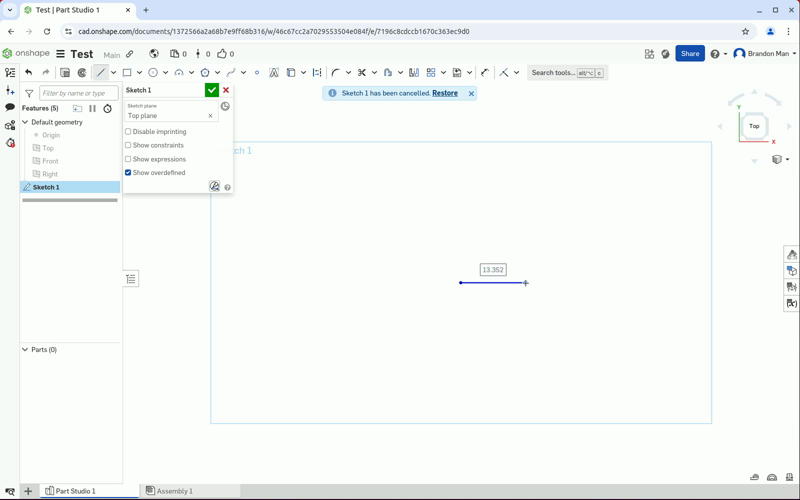
mouse_move(555, 282)
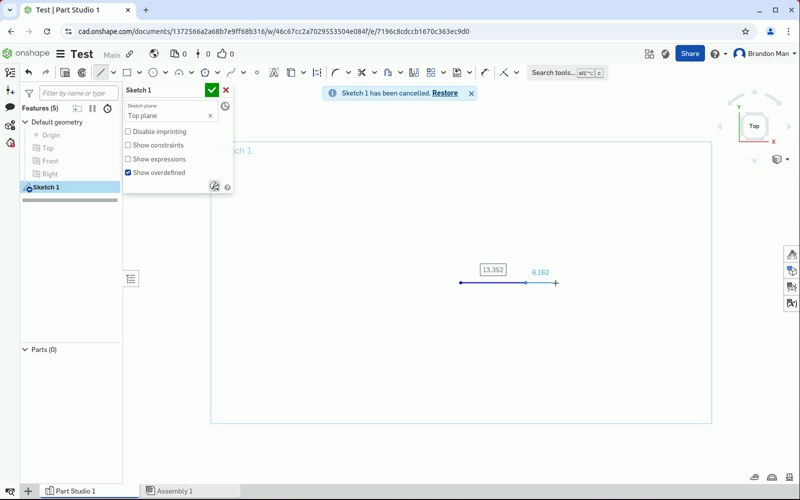
mouse_move(525, 252)
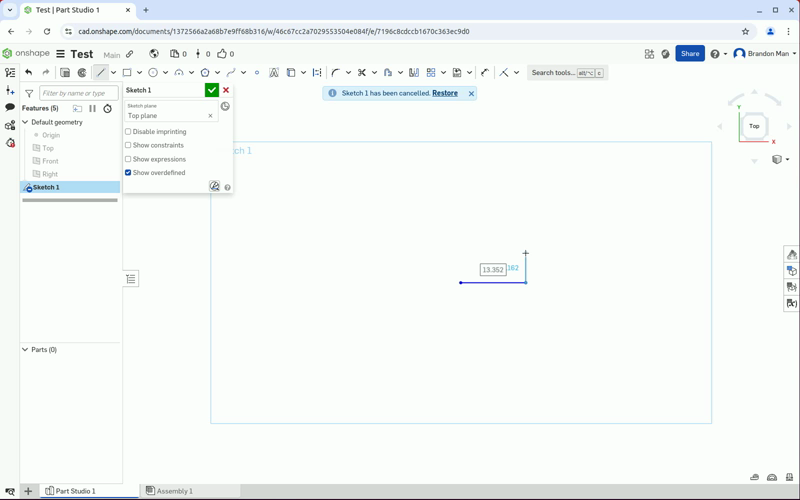
click(525, 252)
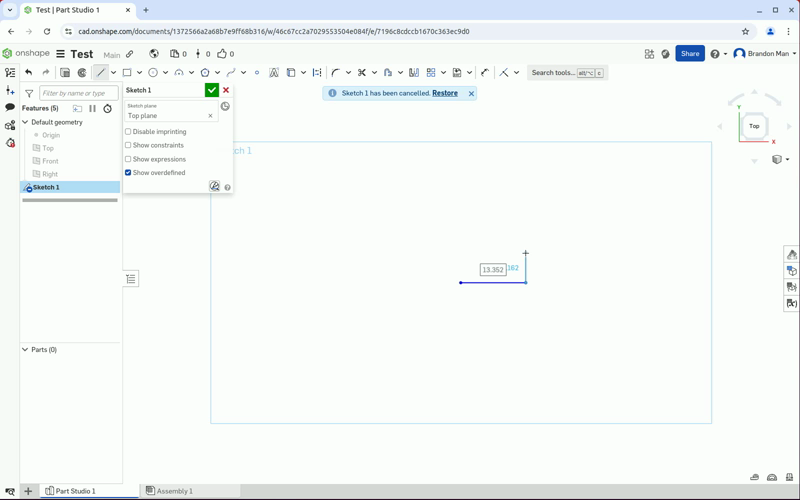
key_up(shift)
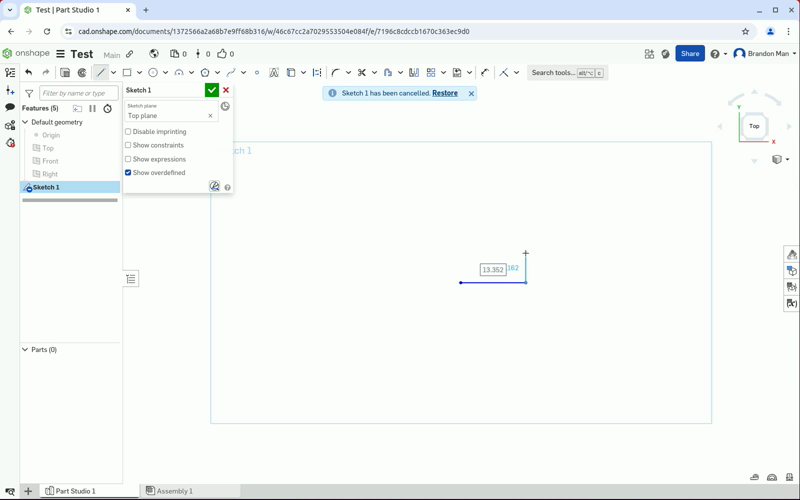
key_down(shift)
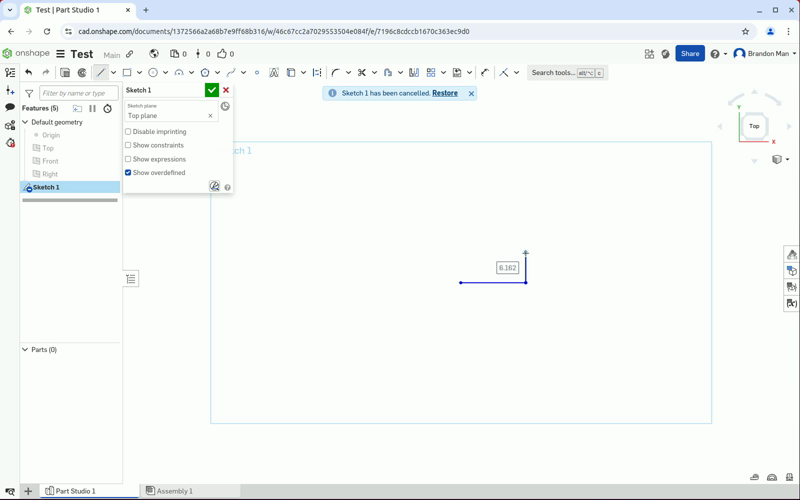
mouse_move(460, 252)
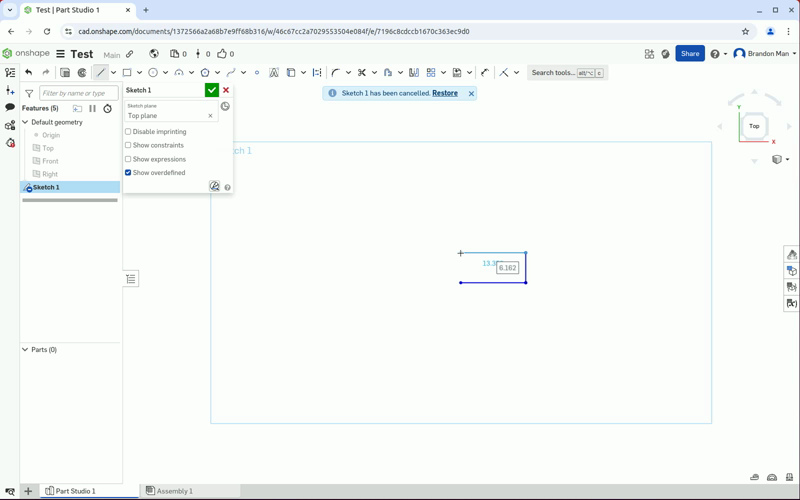
click(460, 252)
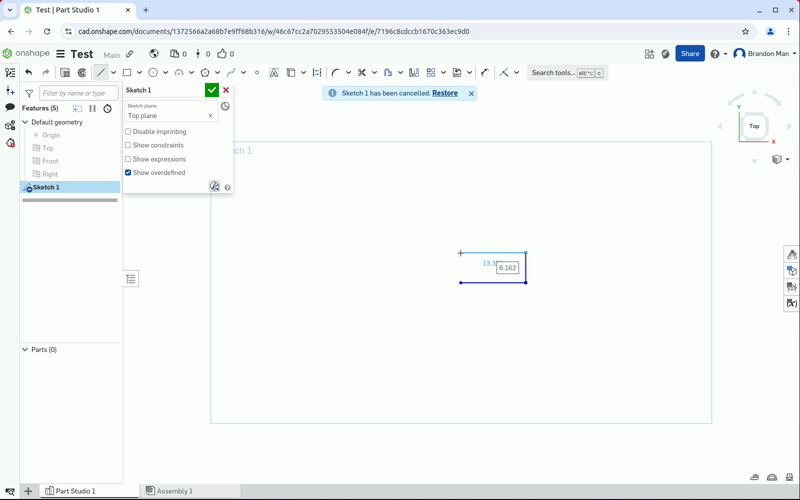
key_up(shift)
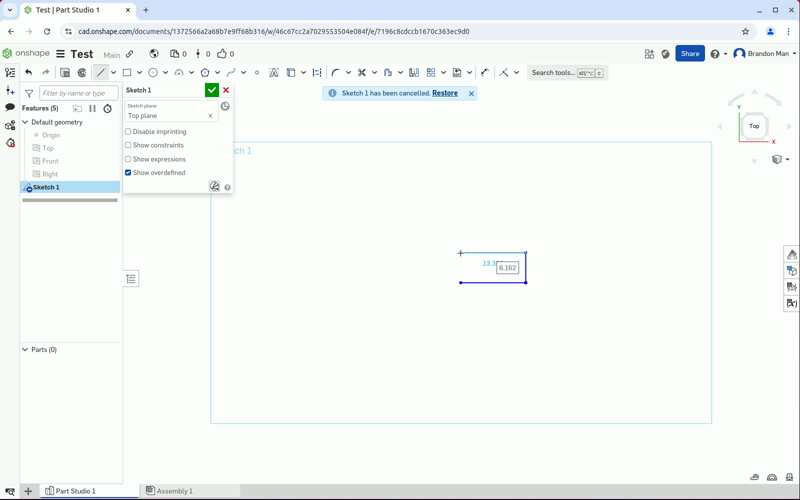
mouse_move(490, 252)
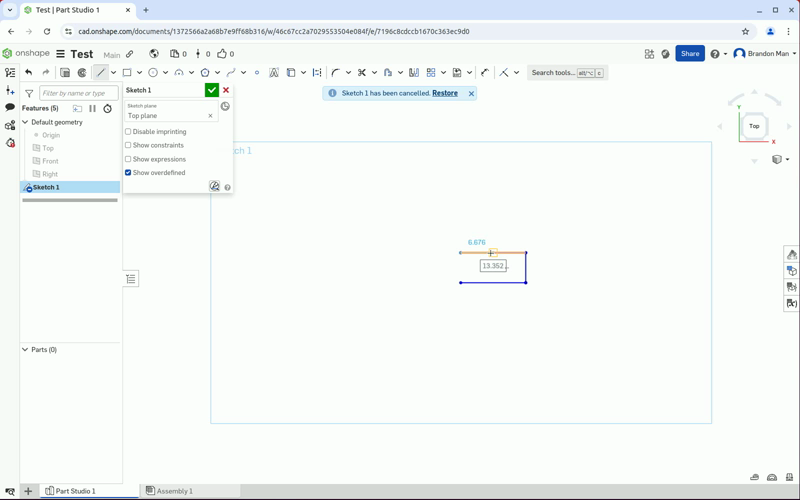
key_down(shift)
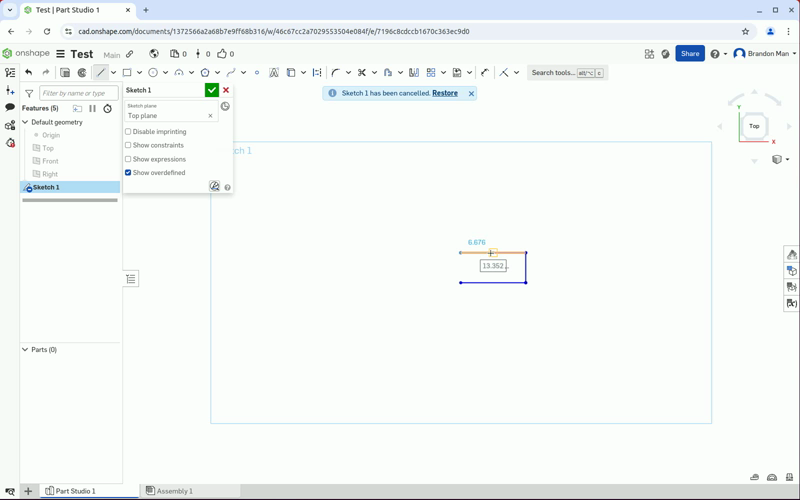
mouse_move(460, 282)
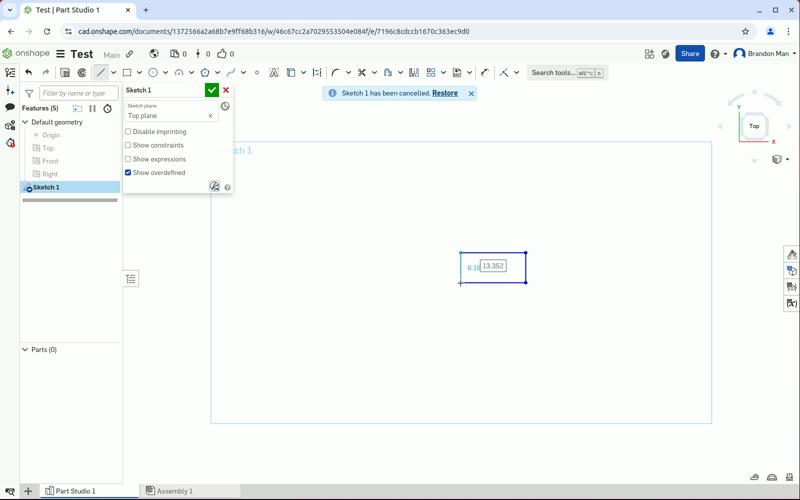
key_up(shift)
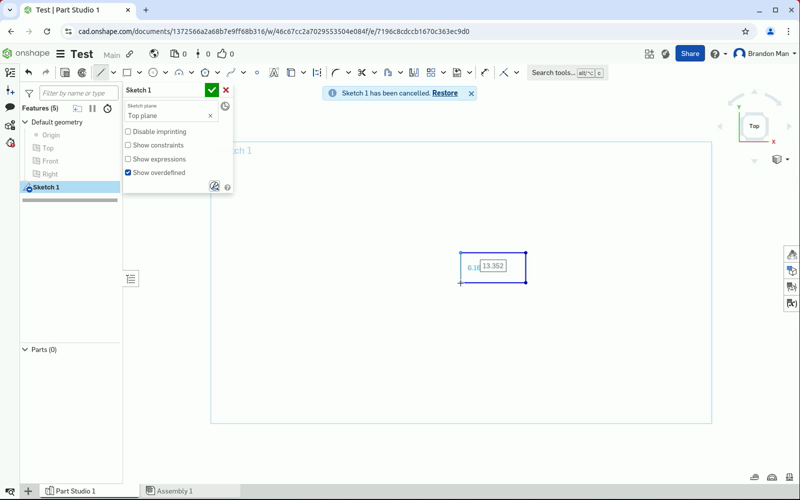
click(460, 282)
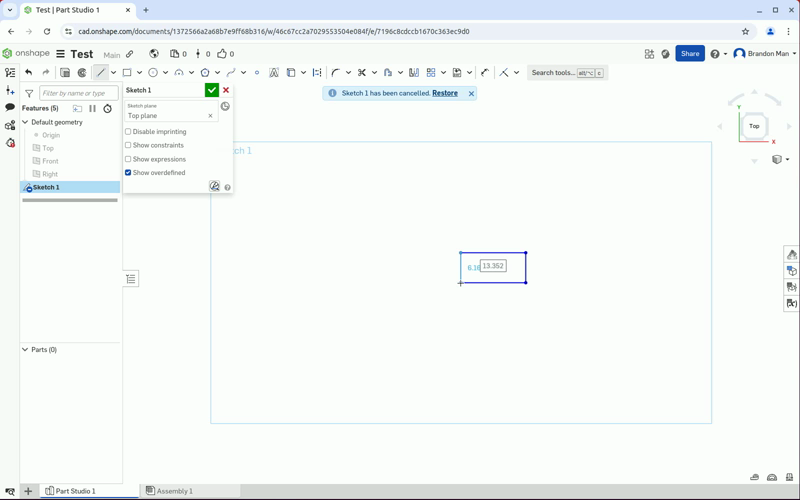
key(esc)
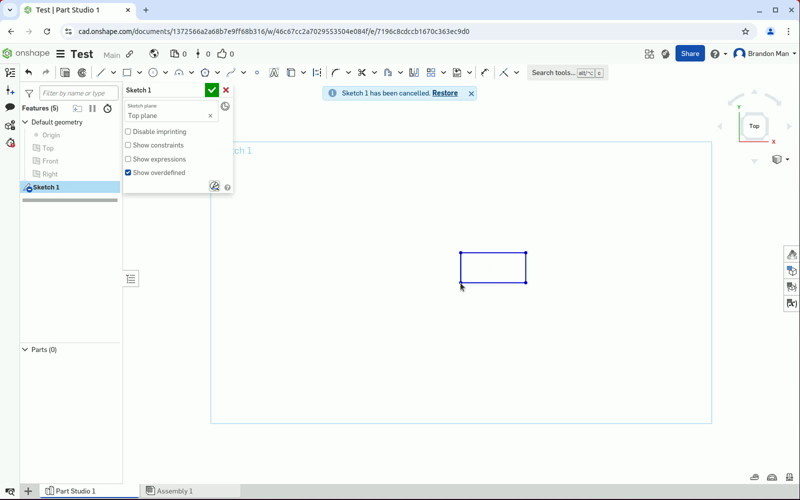
mouse_move(463, 255)
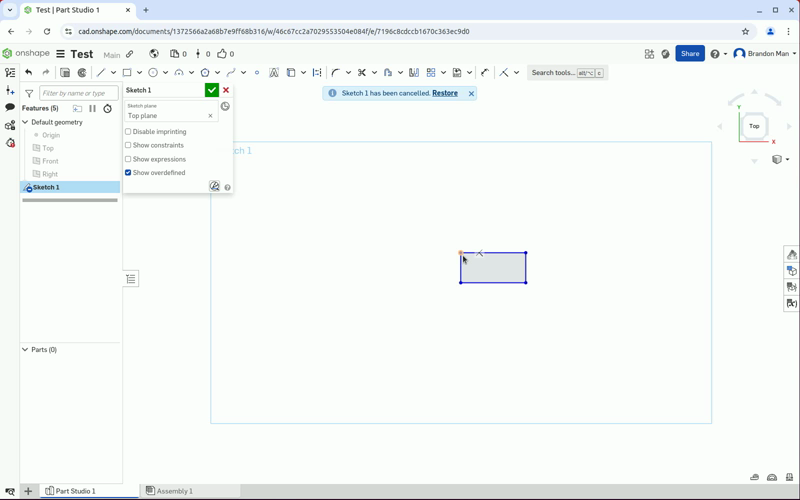
click(463, 255)
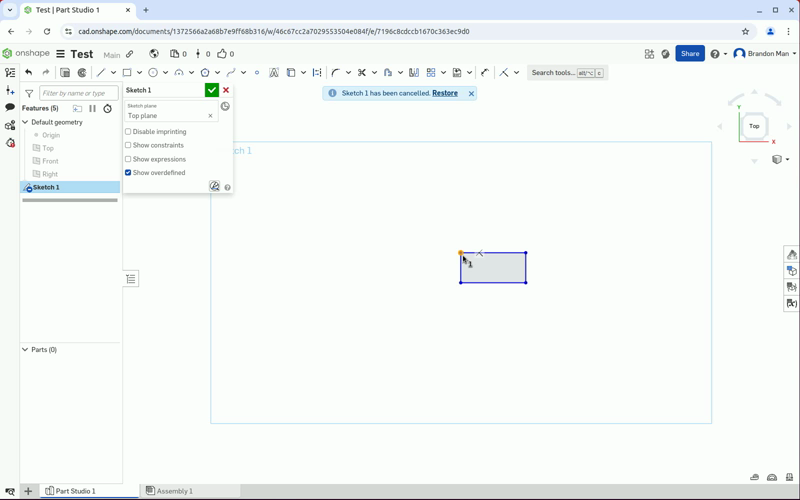
mouse_move(73, 352)
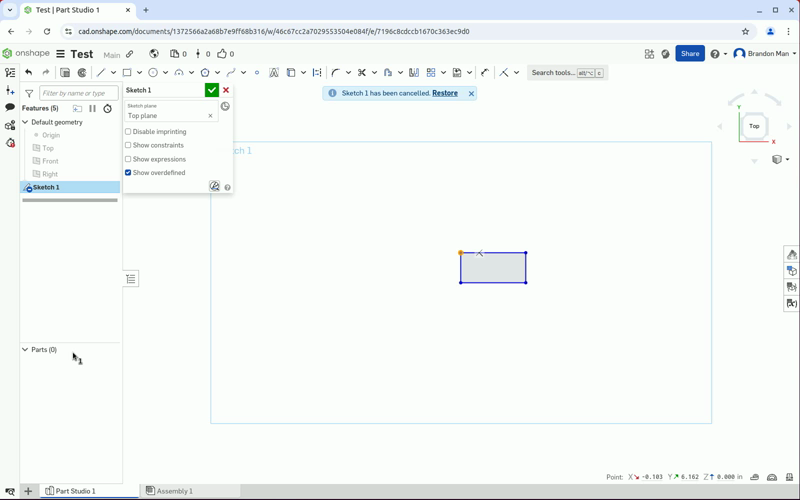
key(shift+y)
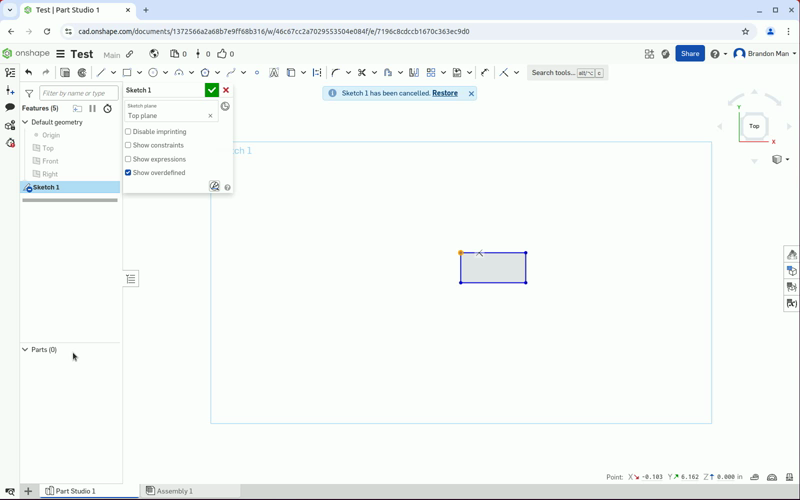
key(shift+e)
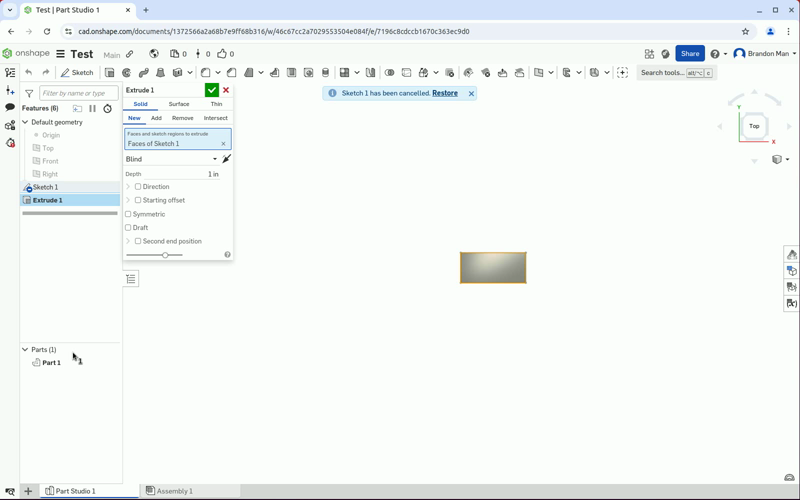
mouse_move(143, 106)
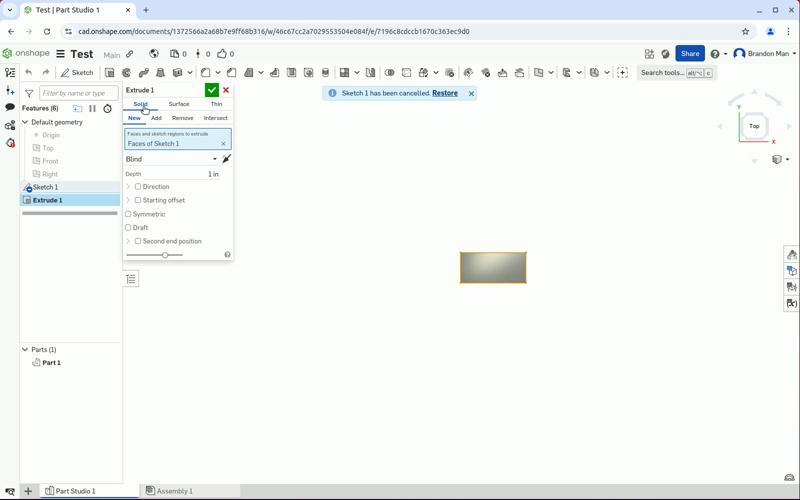
click(143, 106)
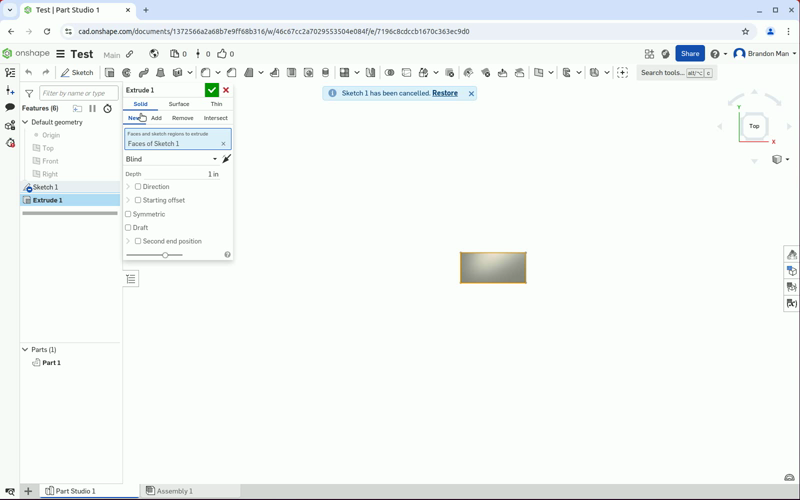
mouse_move(137, 120)
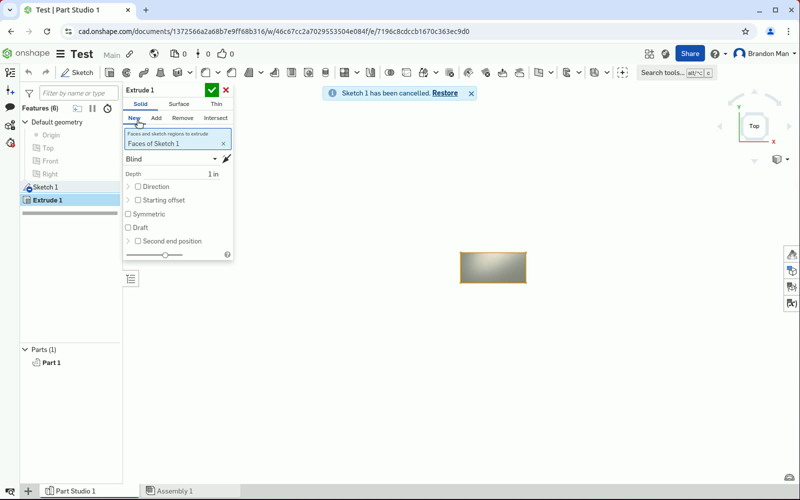
click(137, 120)
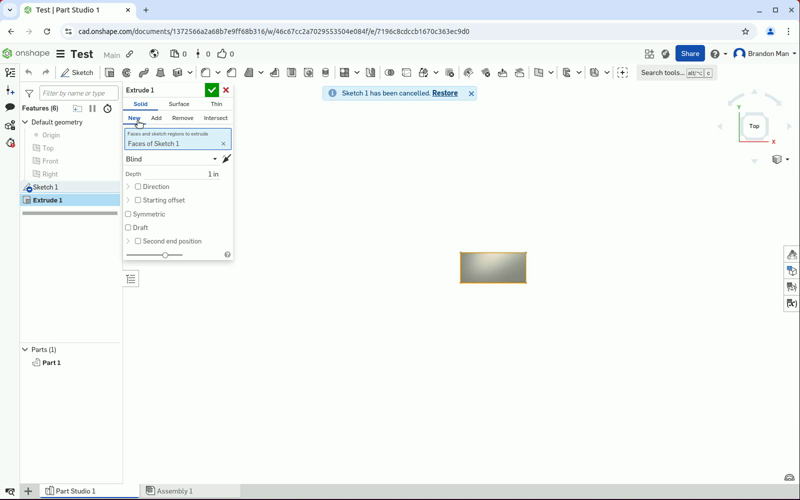
key(tab, 4)
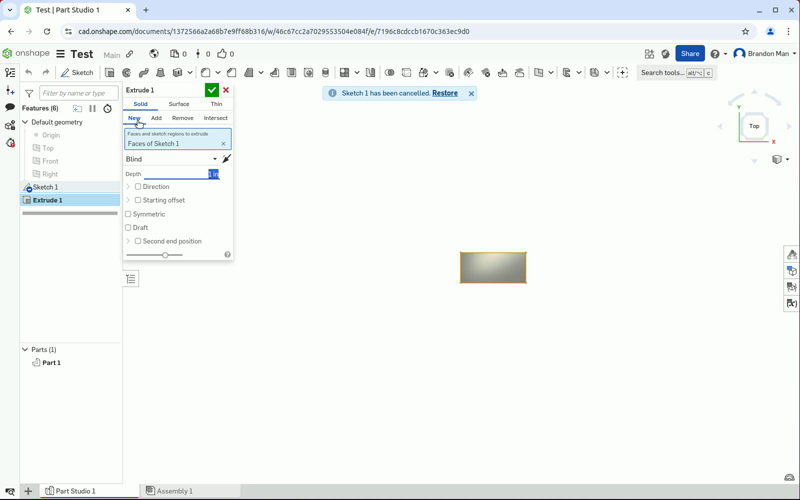
text(1.204)
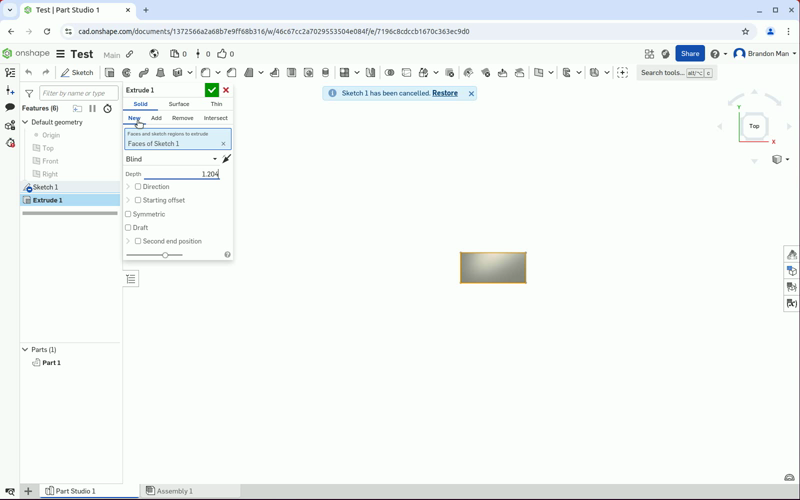
key(enter)
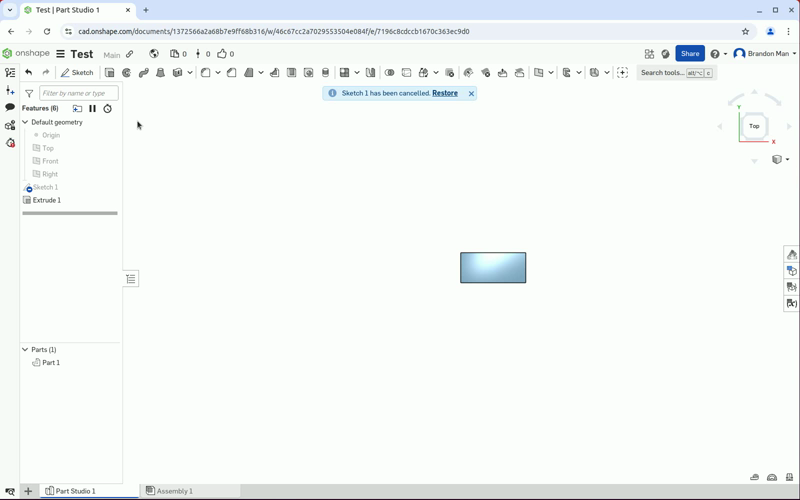
key(shift+h)
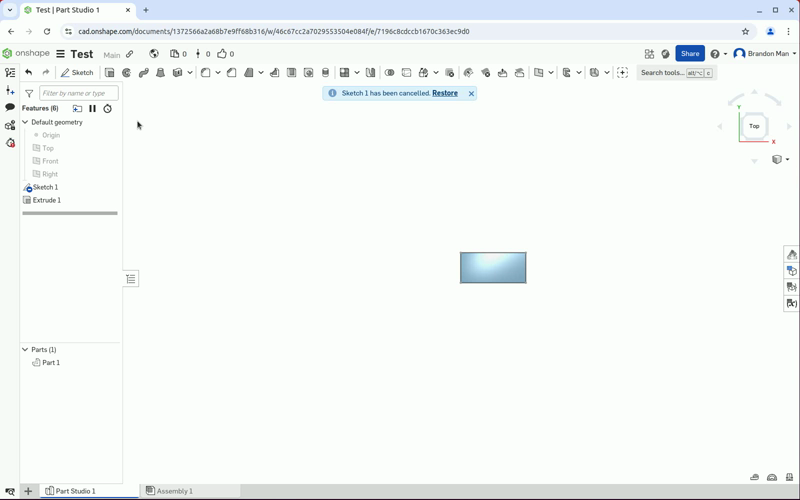
key(shift+h)
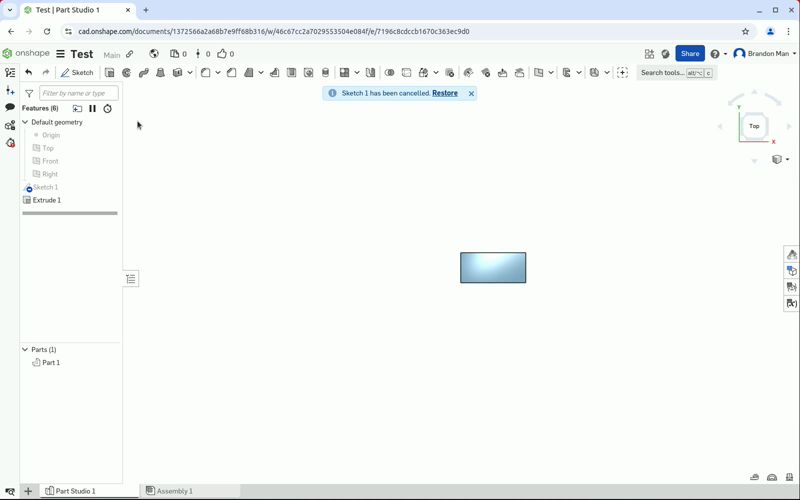
mouse_move(73, 189)
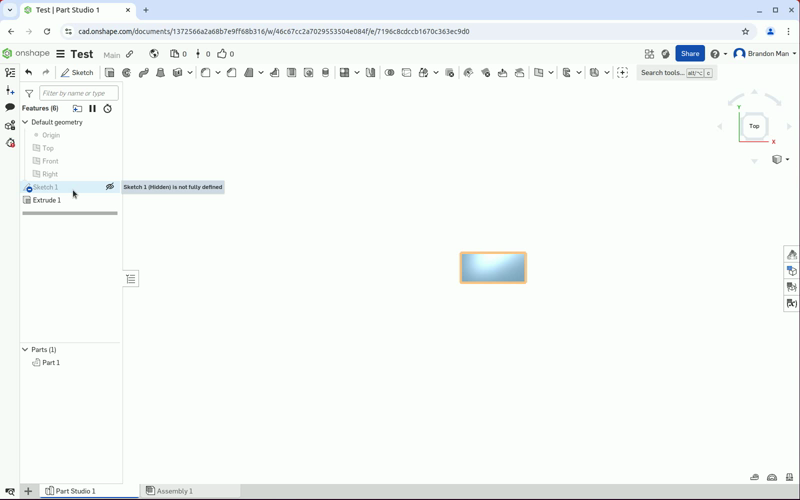
click(73, 189)
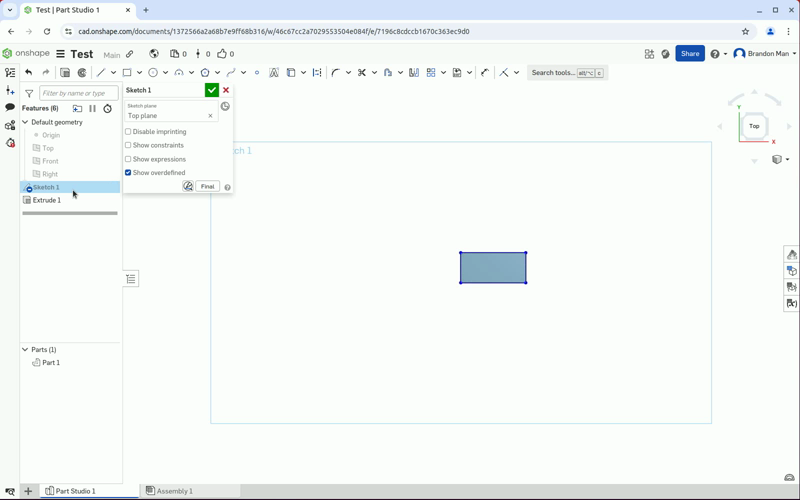
mouse_move(229, 92)
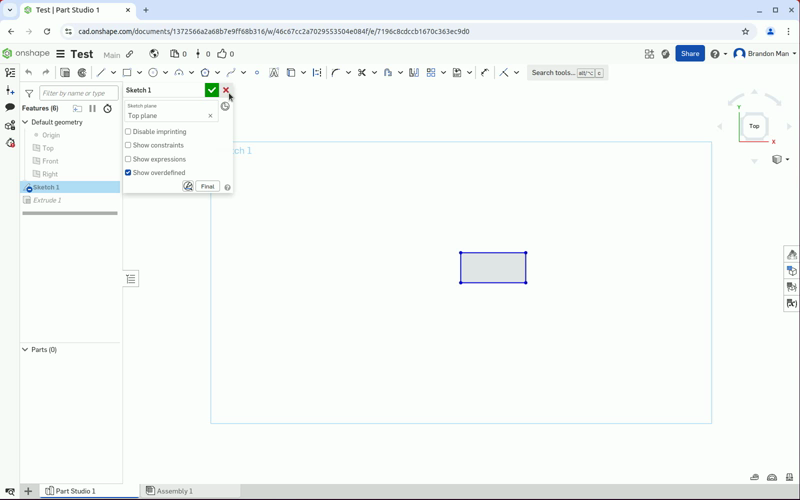
click(229, 92)
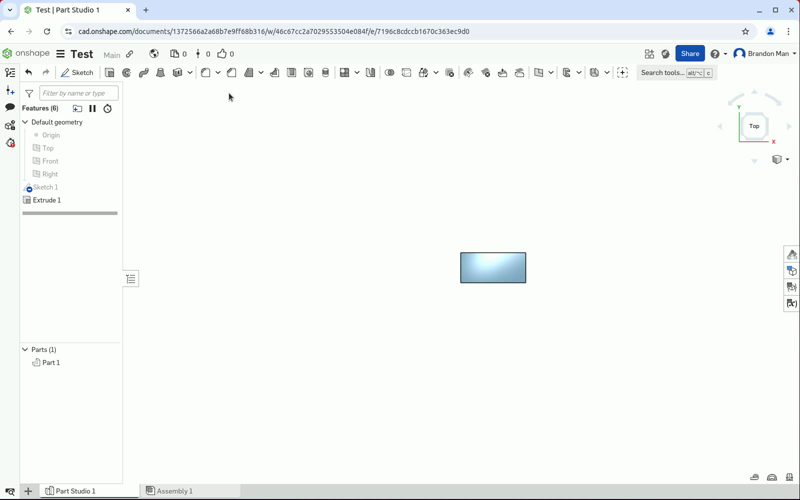
mouse_move(541, 75)
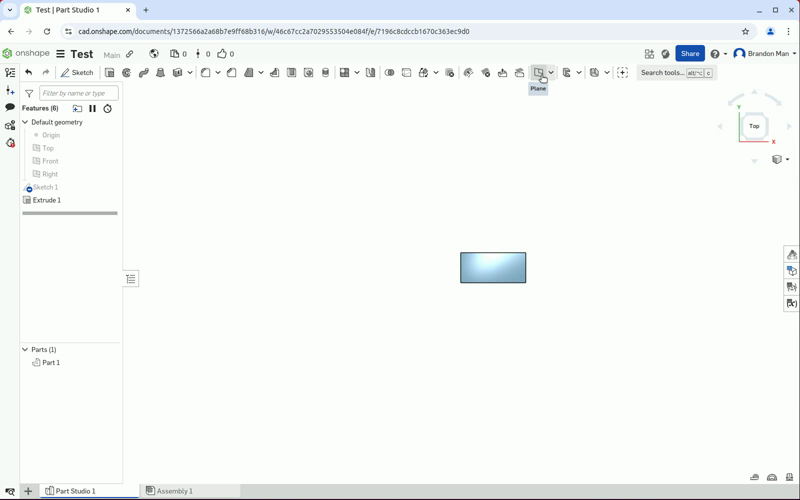
click(541, 75)
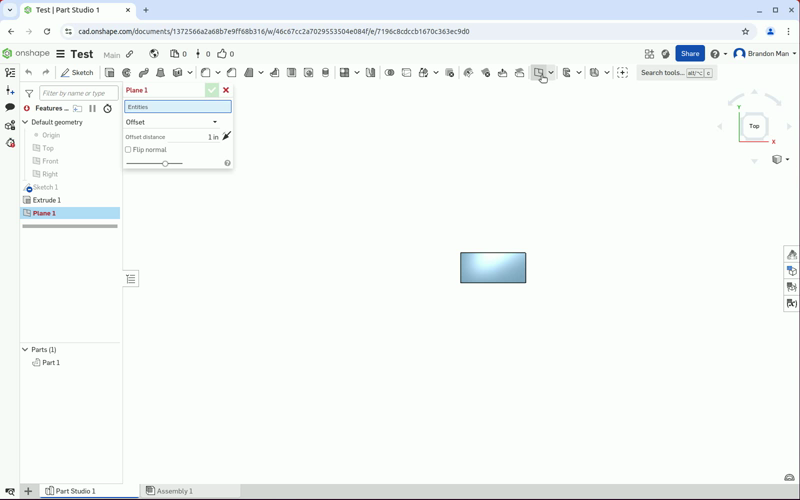
mouse_move(73, 150)
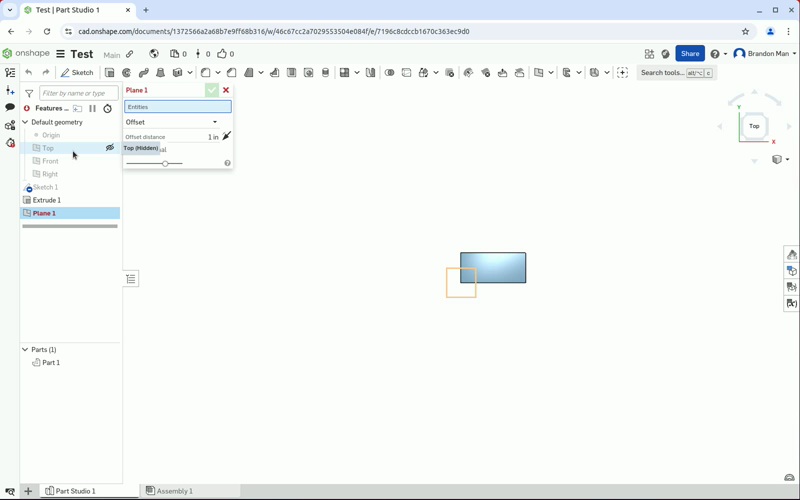
click(73, 150)
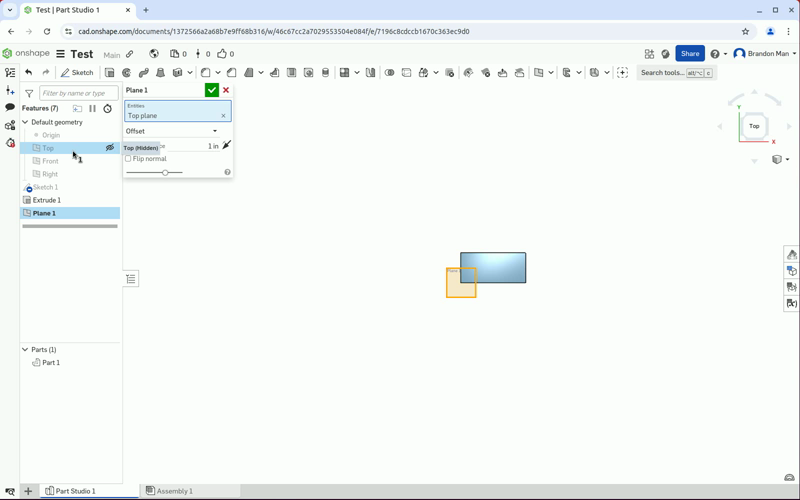
key(tab, 2)
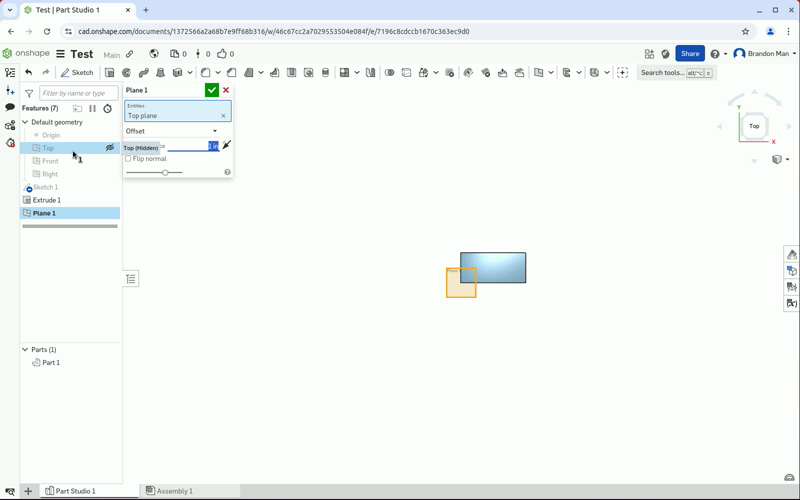
text(1.202)
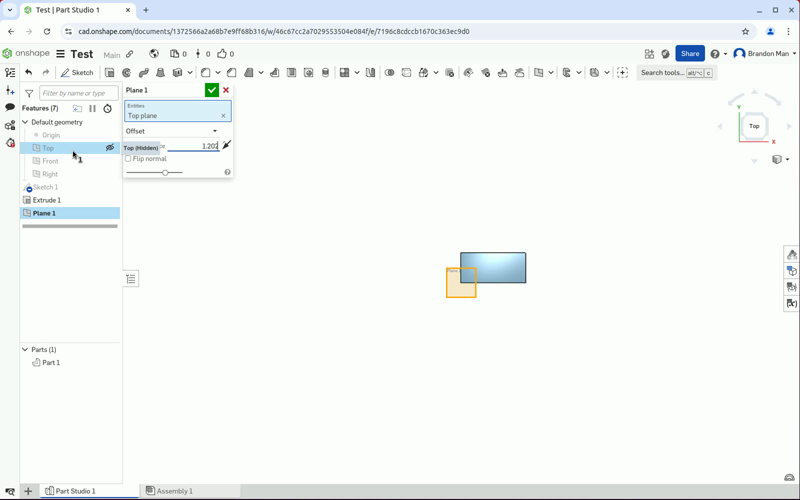
key(enter, 2)
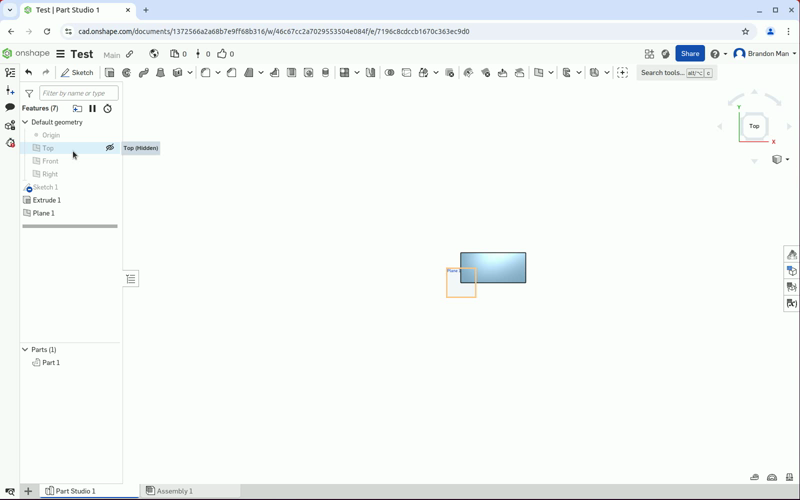
key(shift+s)
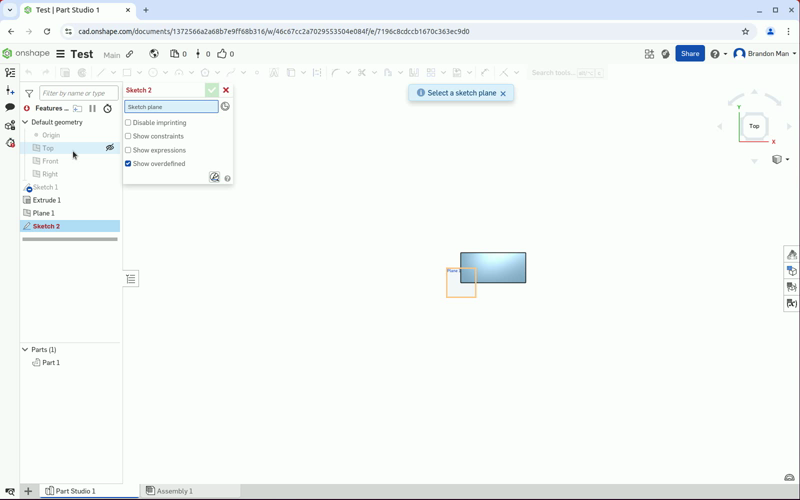
mouse_move(73, 215)
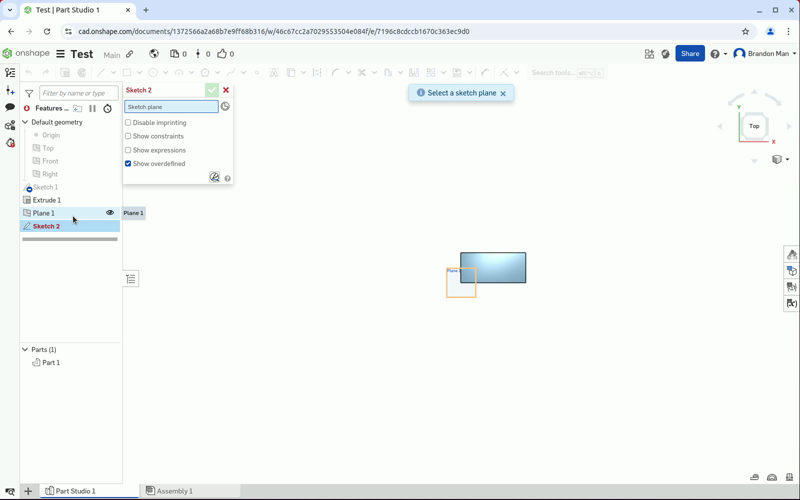
click(73, 215)
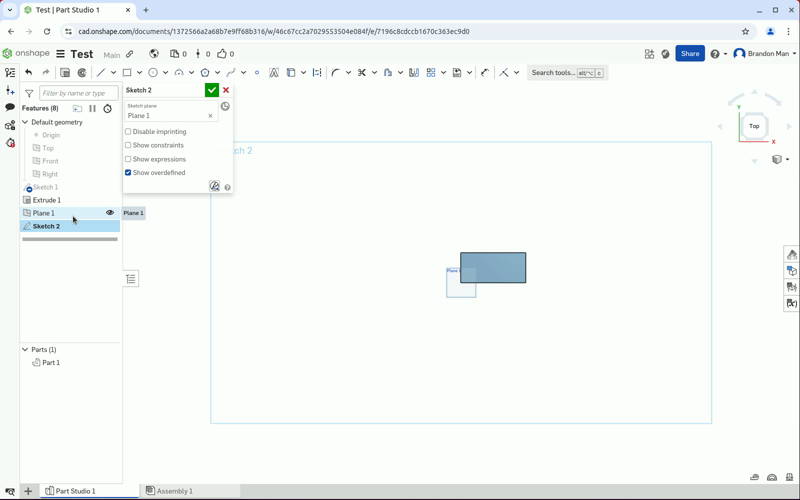
mouse_move(73, 352)
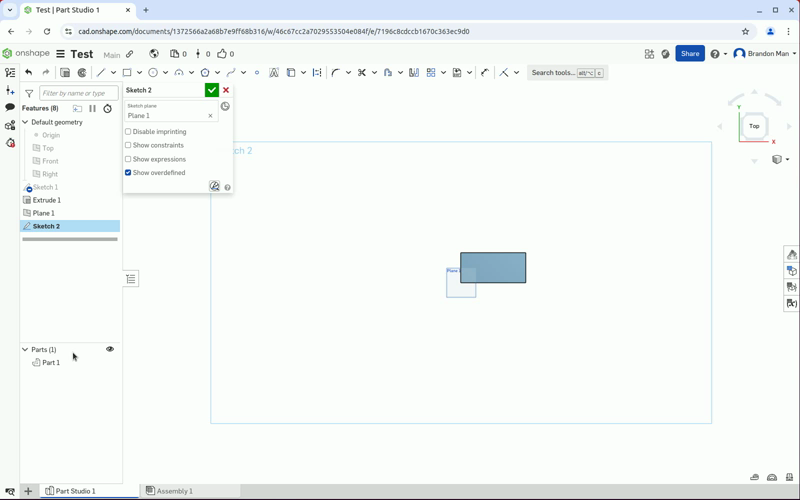
key(y)
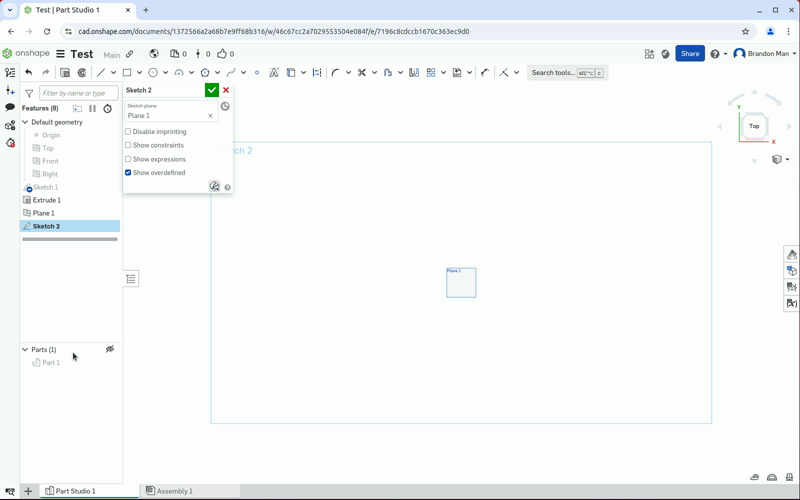
key(l)
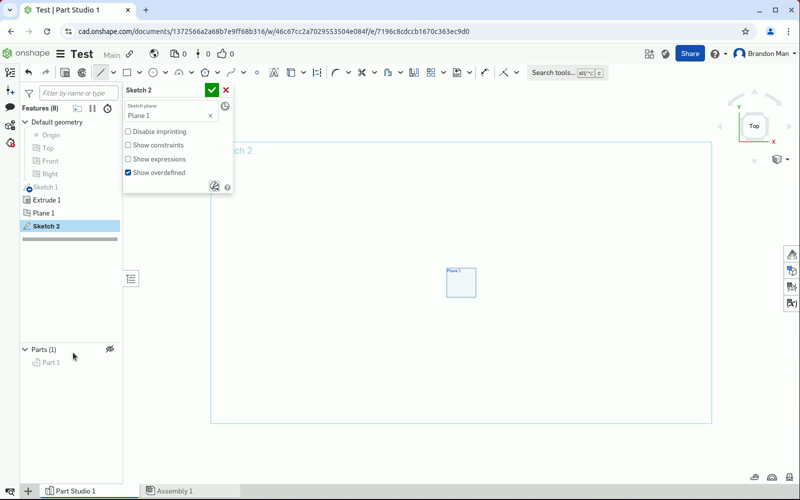
key_down(shift)
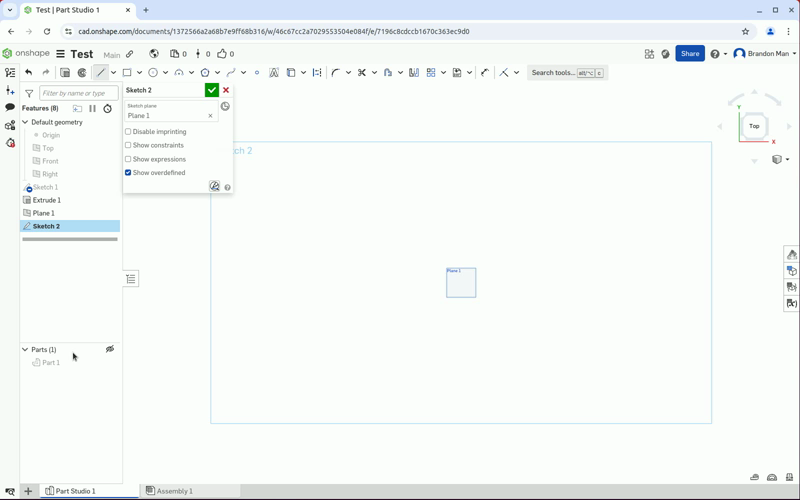
mouse_move(525, 304)
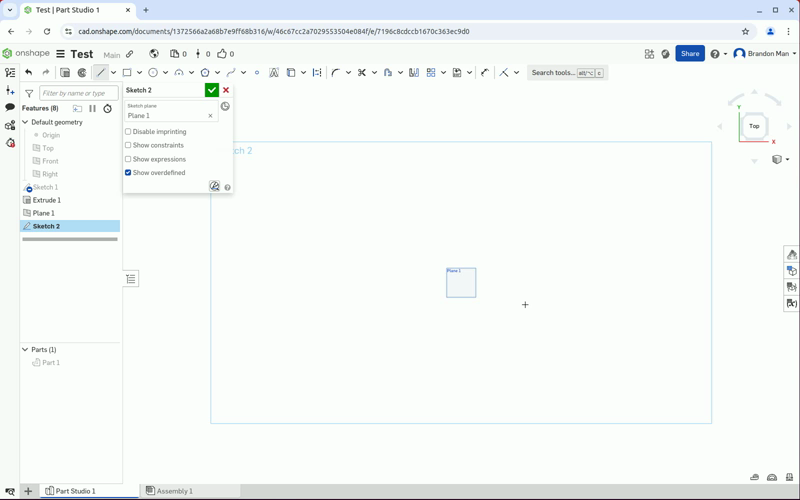
click(525, 304)
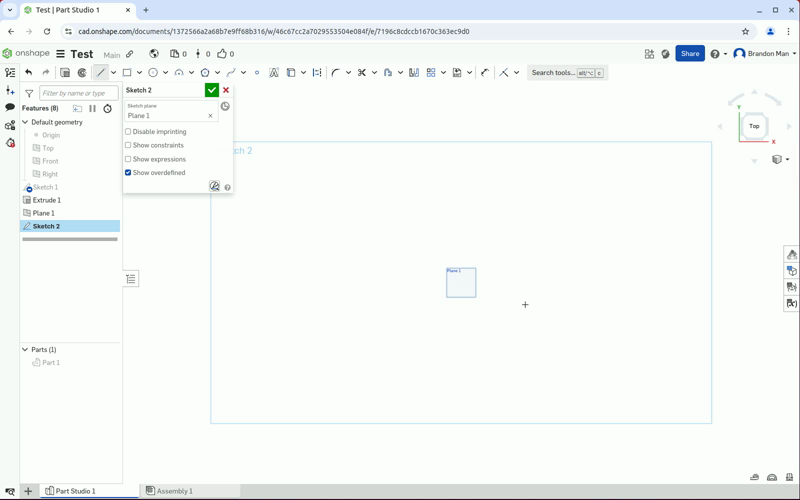
key_up(shift)
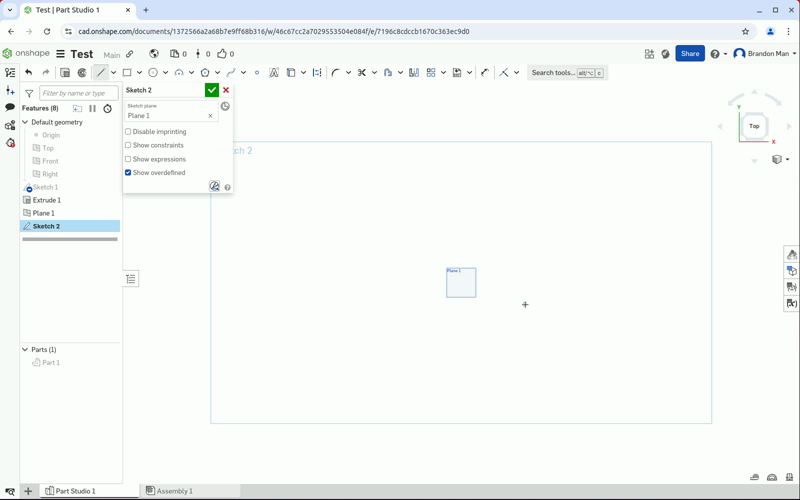
key_down(shift)
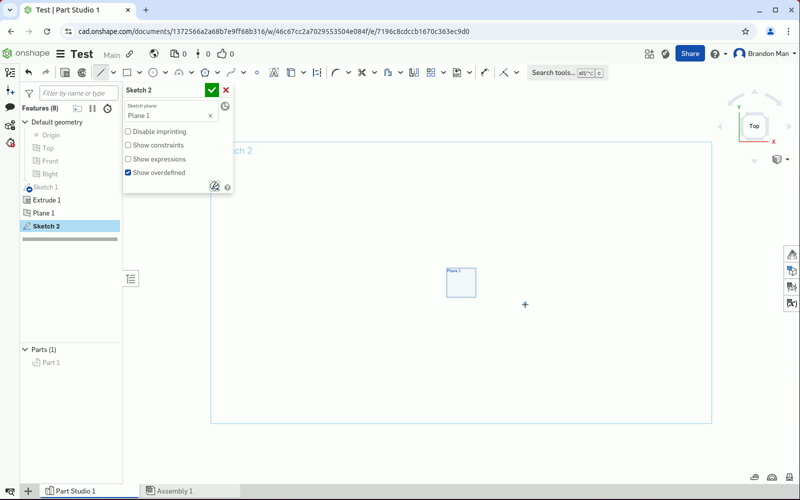
mouse_move(555, 304)
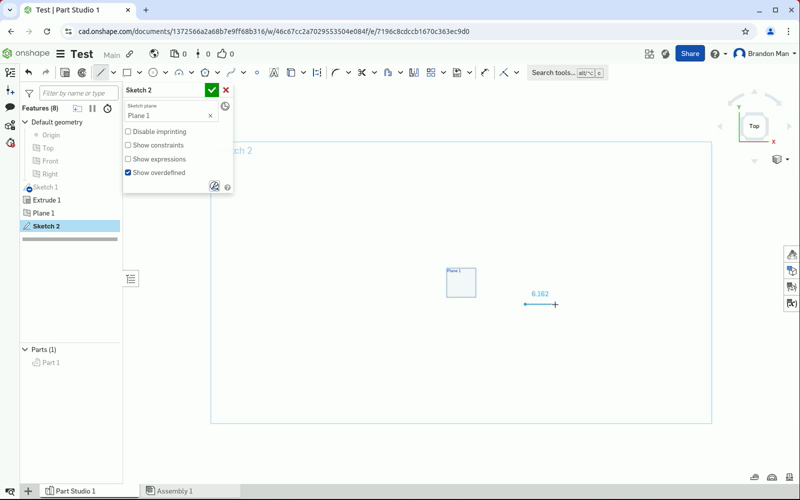
mouse_move(573, 304)
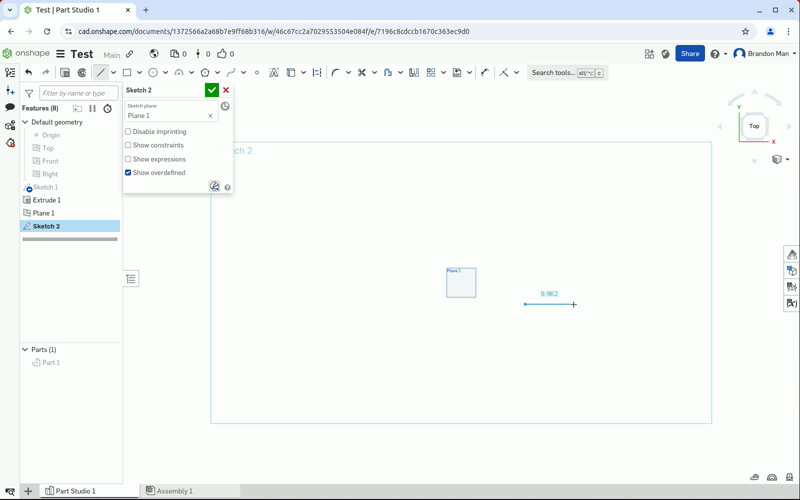
click(573, 304)
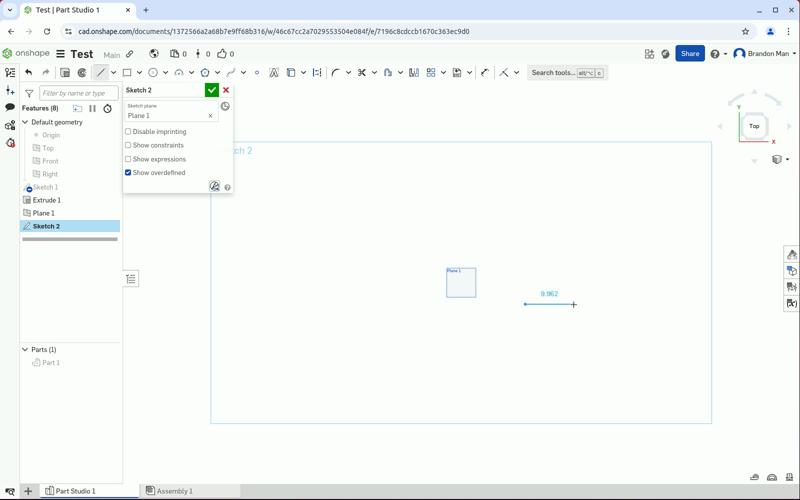
key_up(shift)
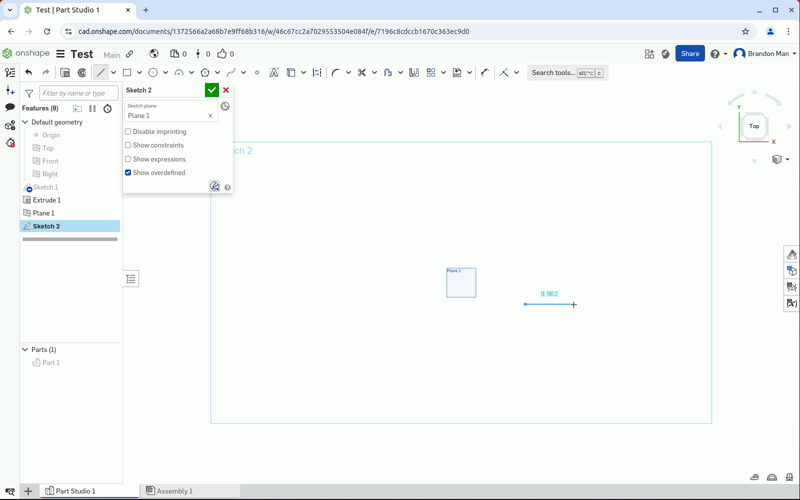
key_down(shift)
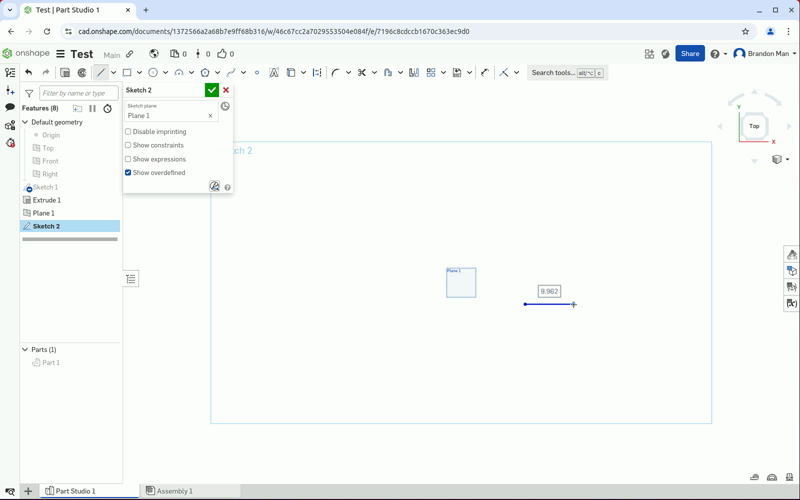
mouse_move(589, 304)
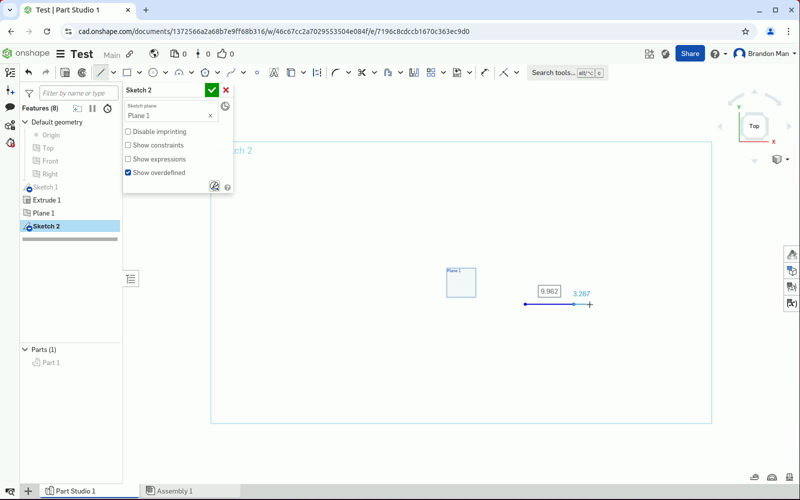
mouse_move(573, 282)
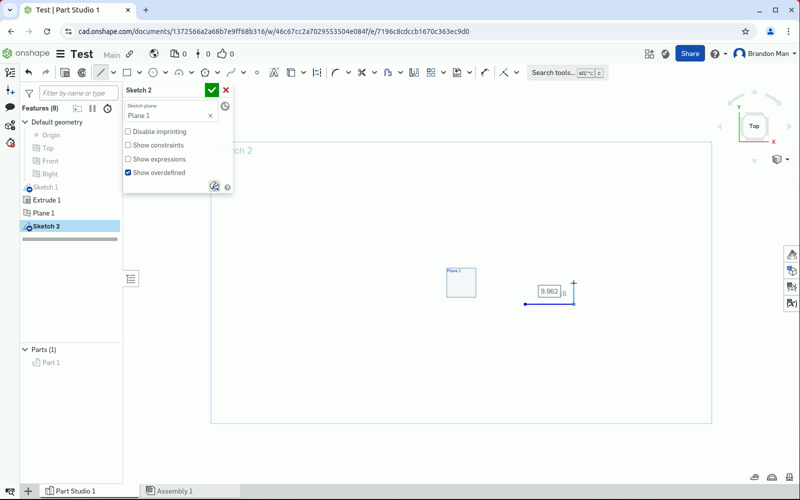
click(573, 282)
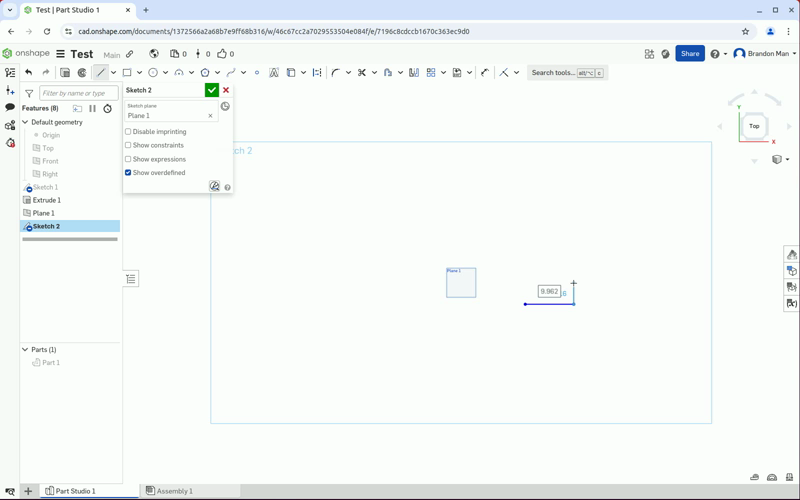
key_up(shift)
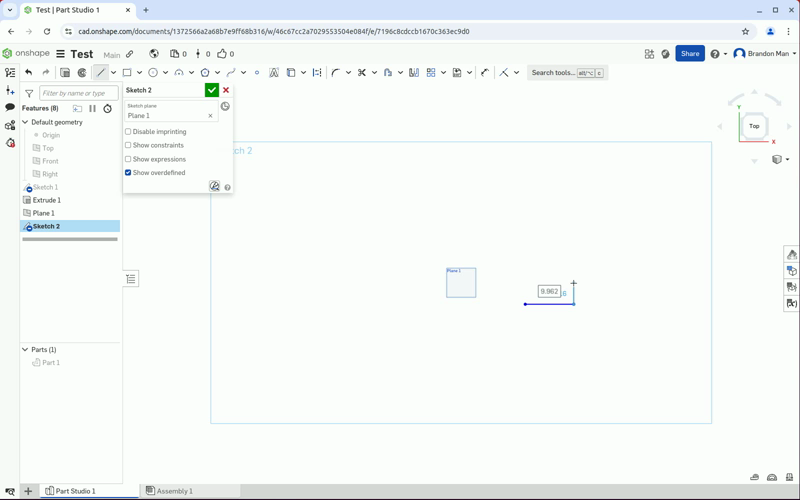
key_down(shift)
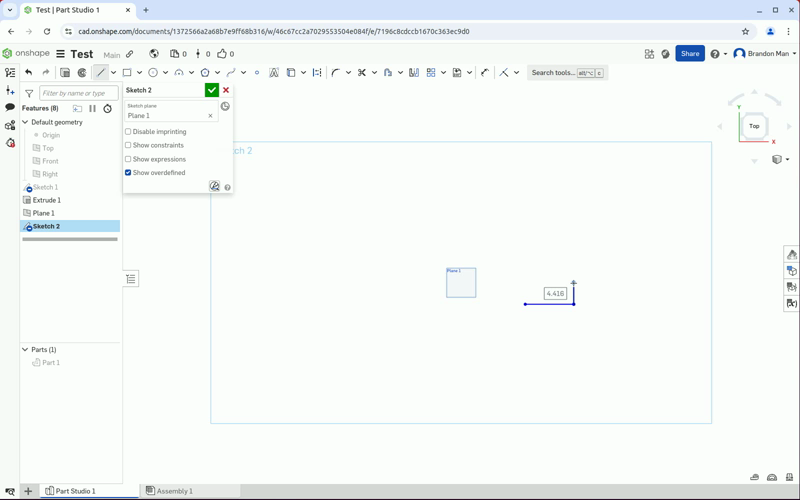
mouse_move(589, 282)
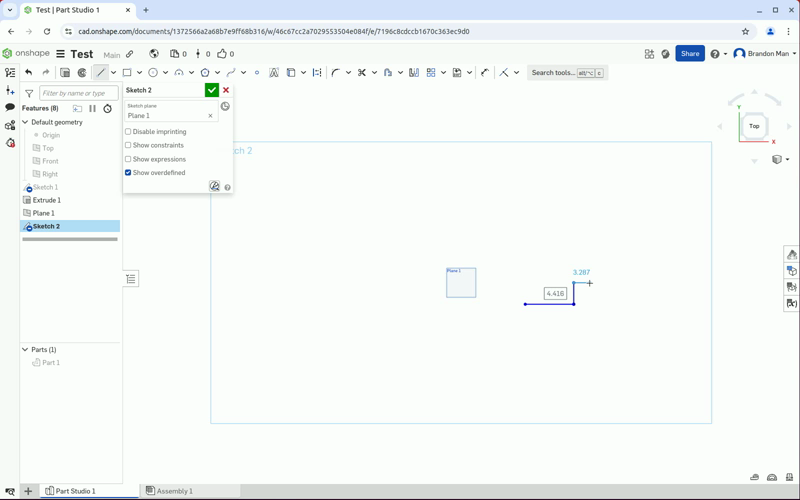
mouse_move(525, 282)
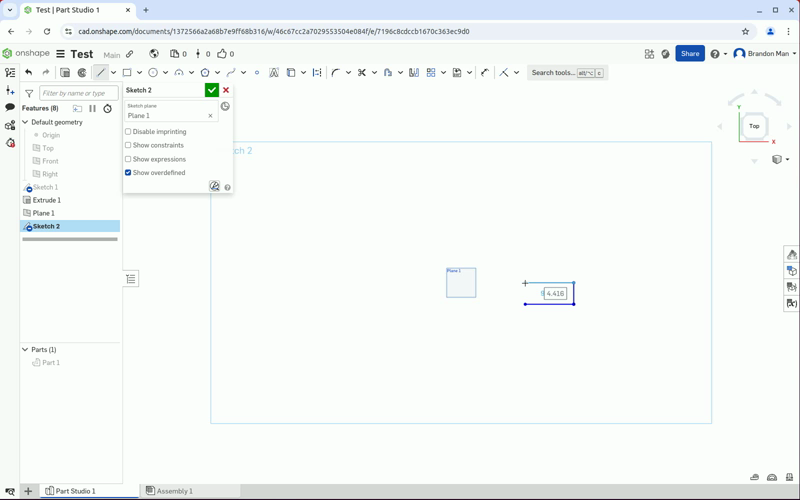
click(525, 282)
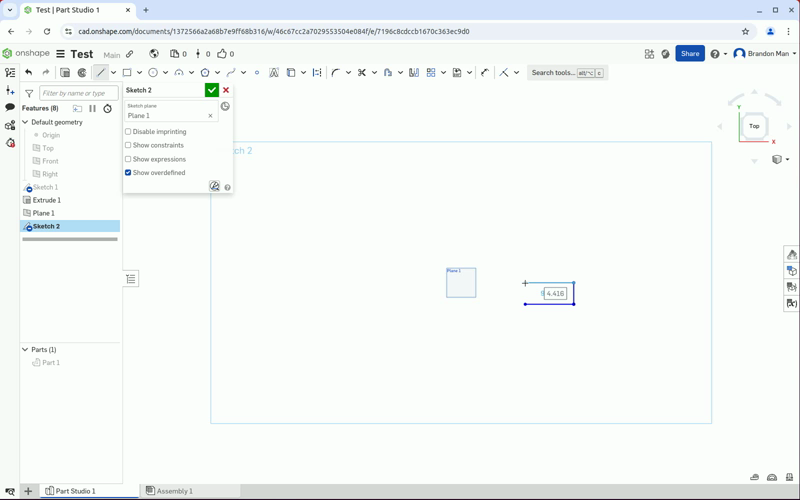
key_up(shift)
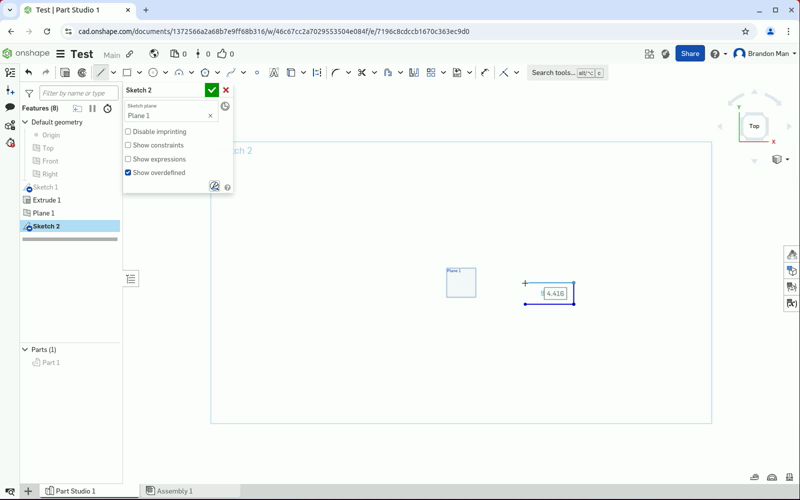
mouse_move(555, 282)
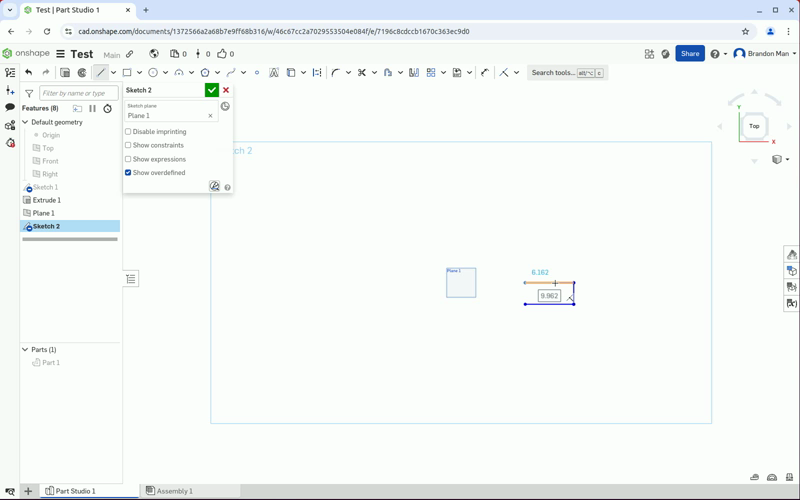
key_down(shift)
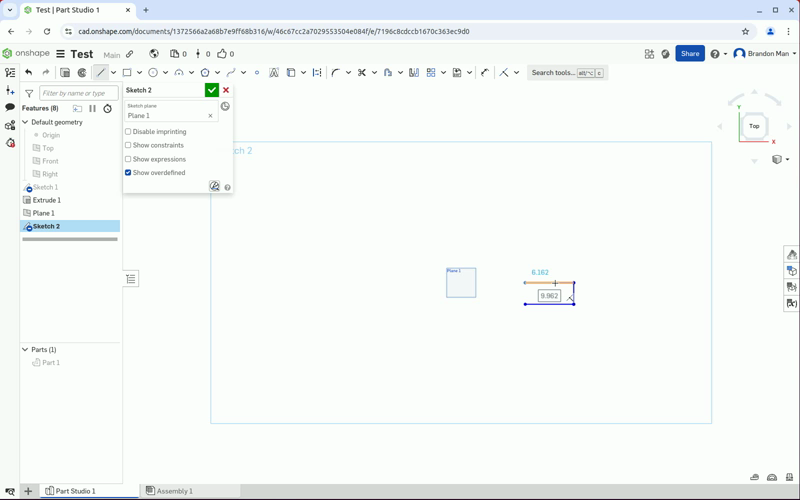
mouse_move(525, 304)
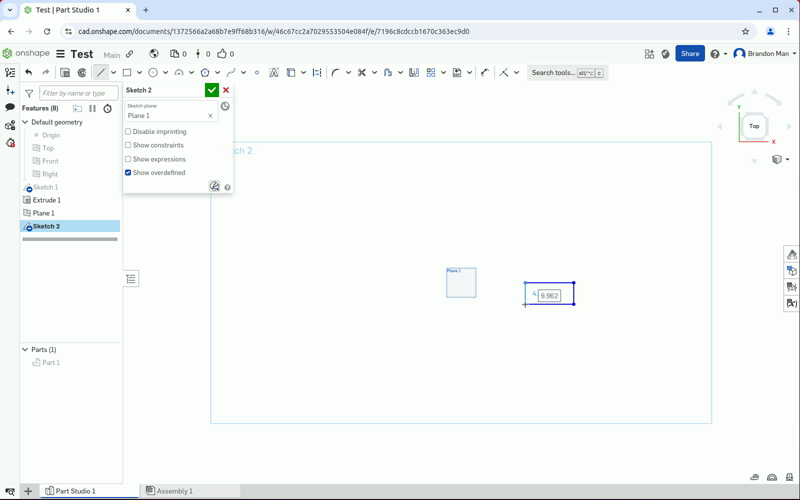
key_up(shift)
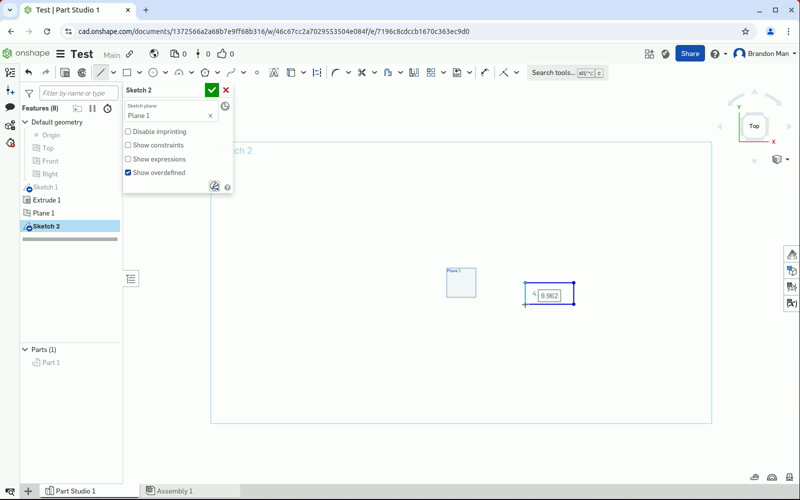
click(525, 304)
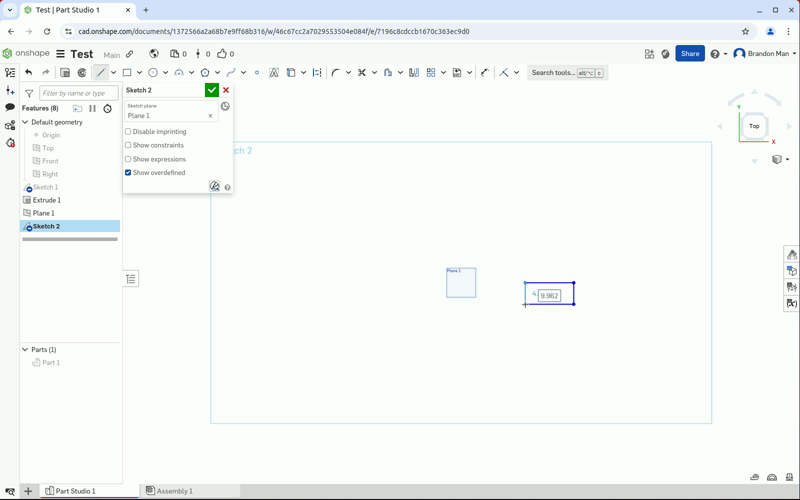
key(esc)
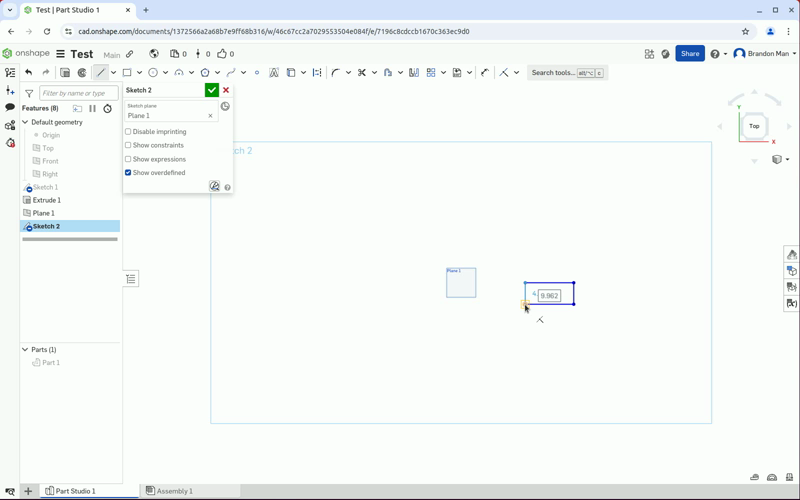
mouse_move(540, 299)
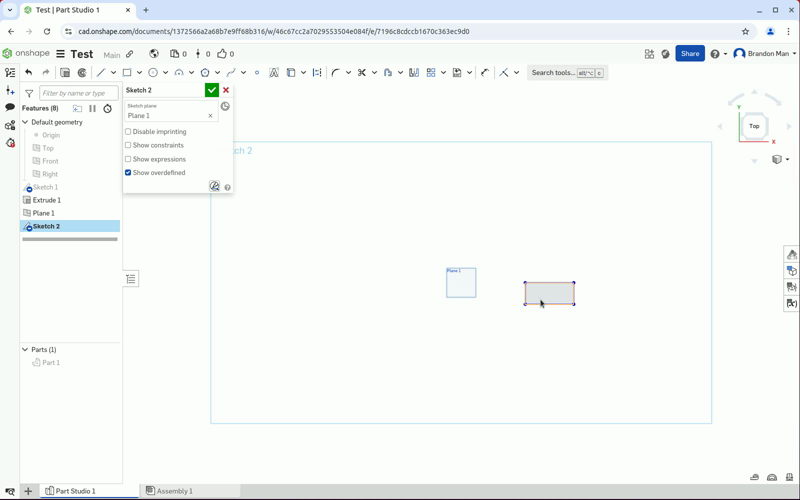
scroll(6)
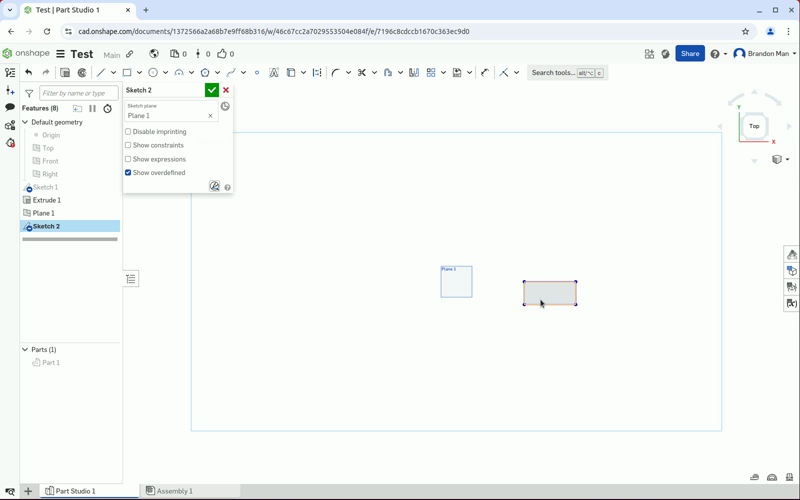
scroll(6)
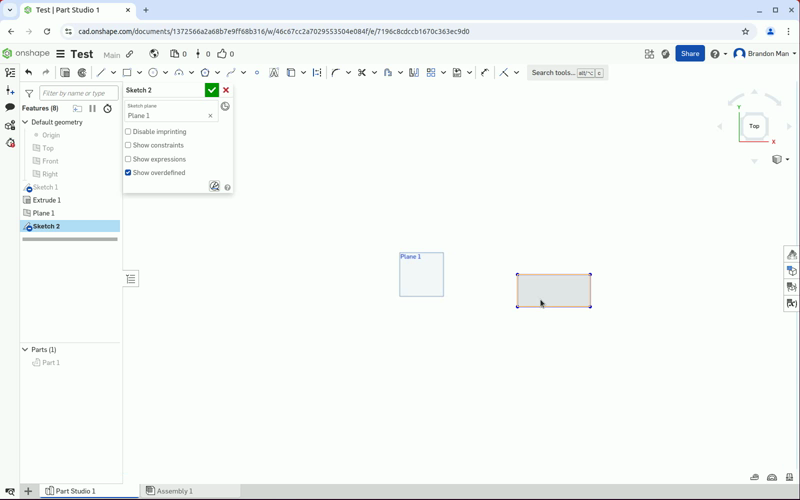
scroll(6)
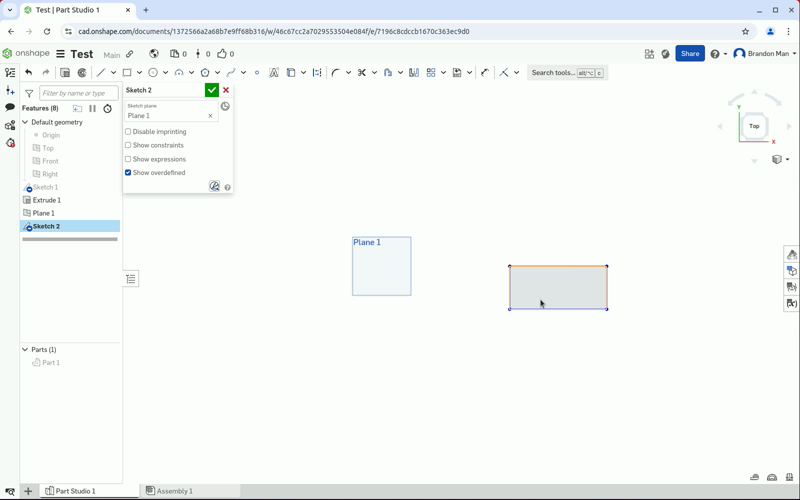
scroll(6)
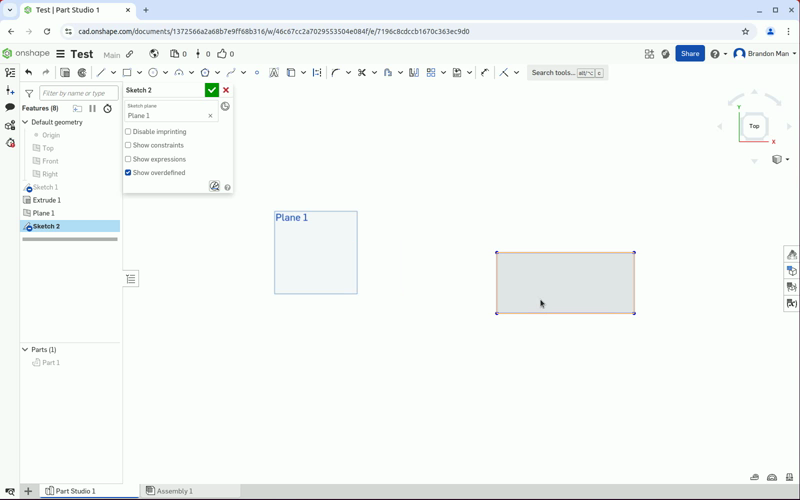
scroll(6)
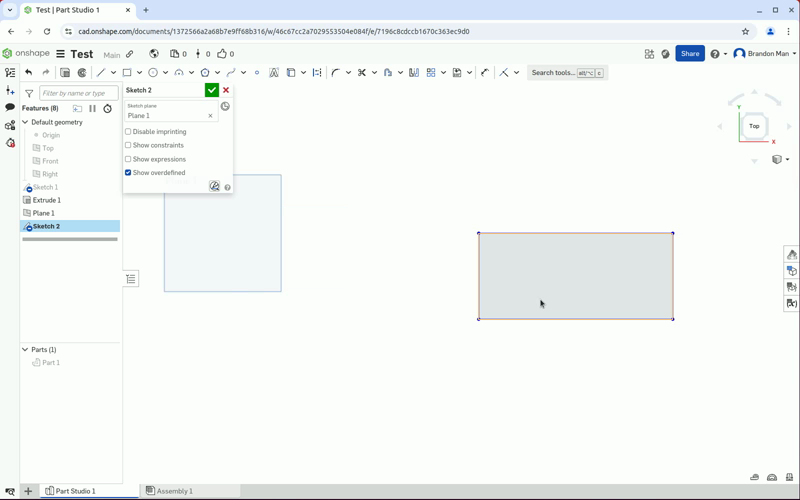
scroll(6)
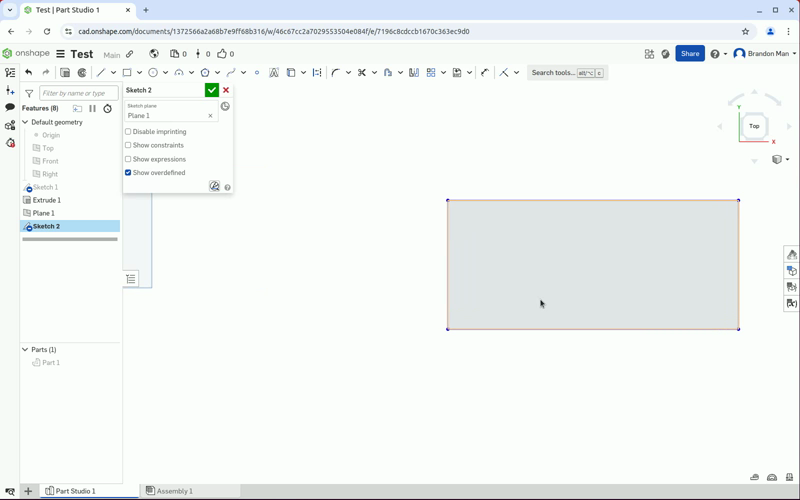
scroll(6)
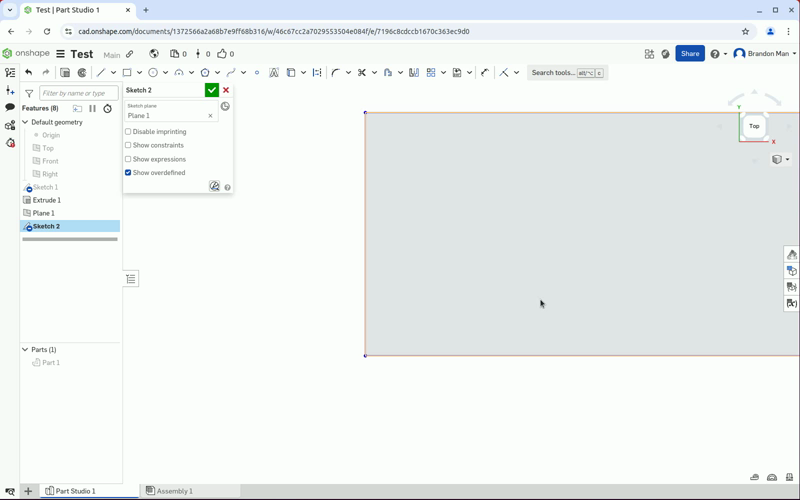
click(540, 299)
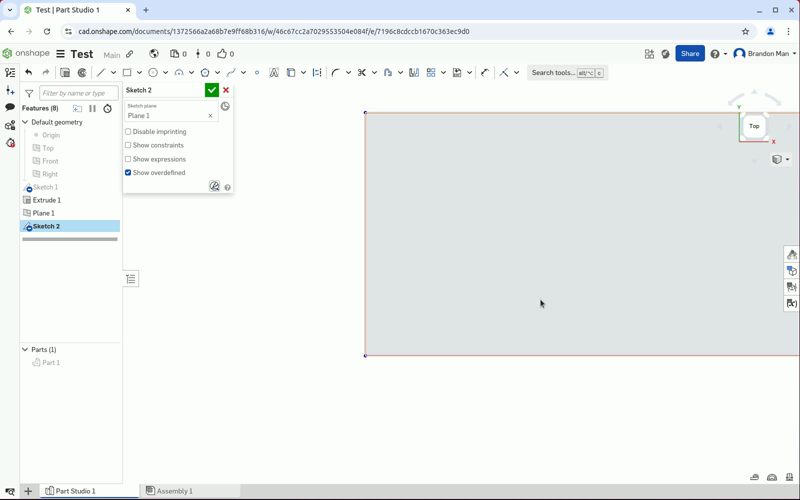
scroll(-6)
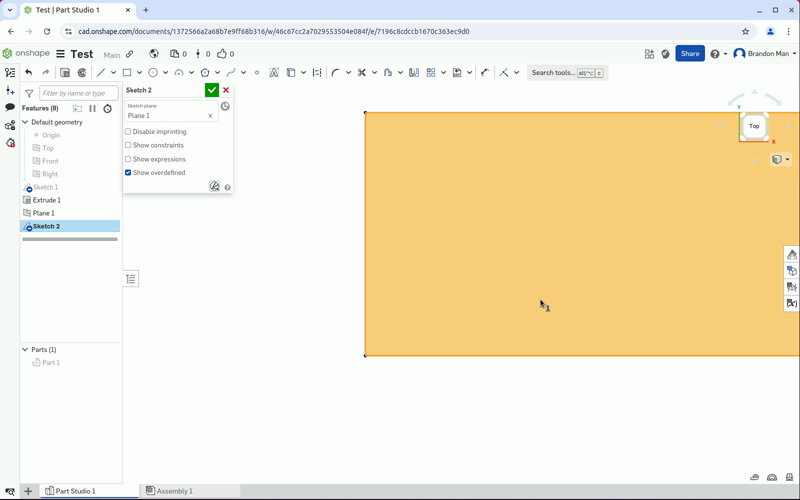
scroll(-6)
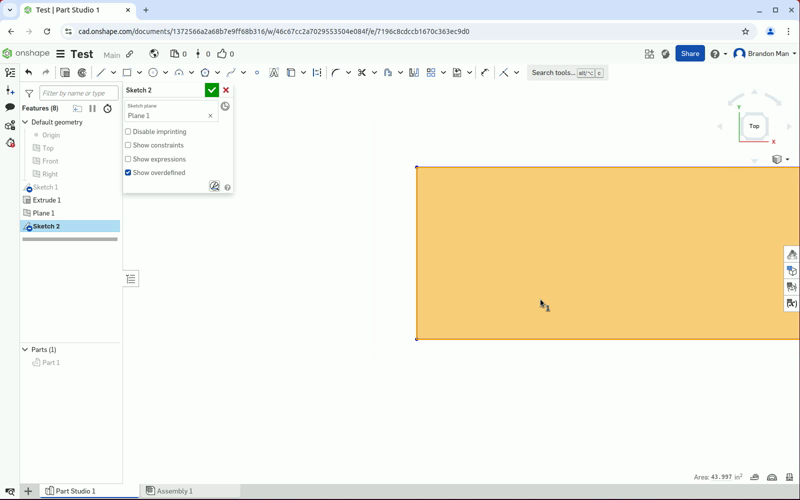
scroll(-6)
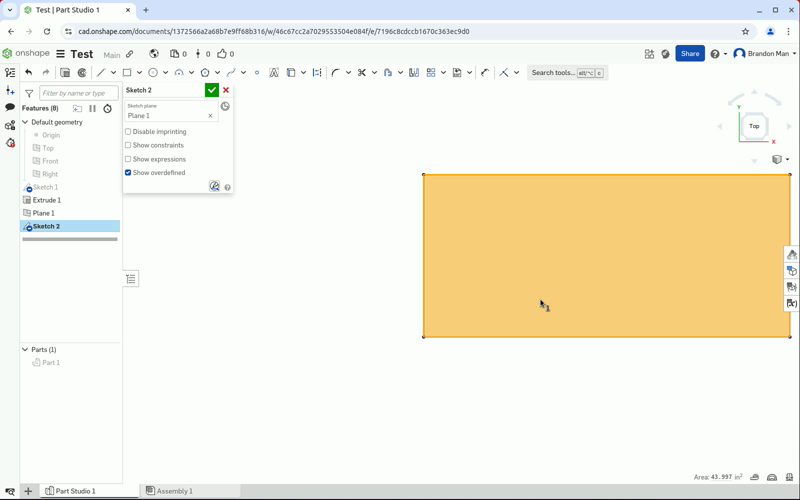
scroll(-6)
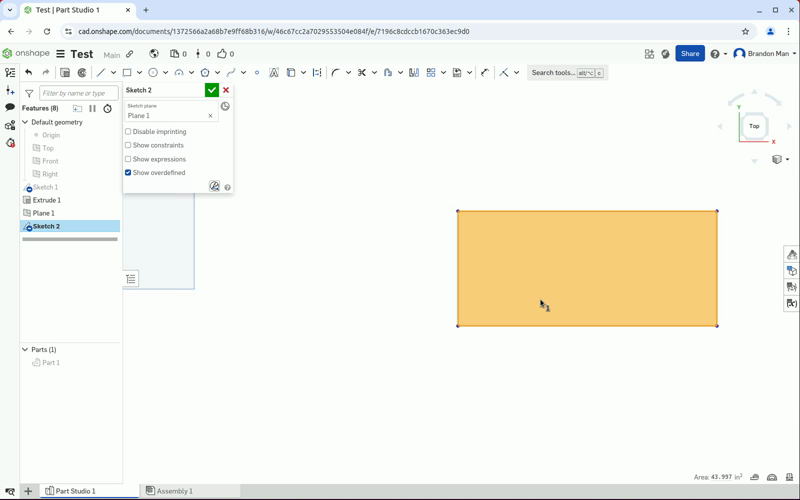
scroll(-6)
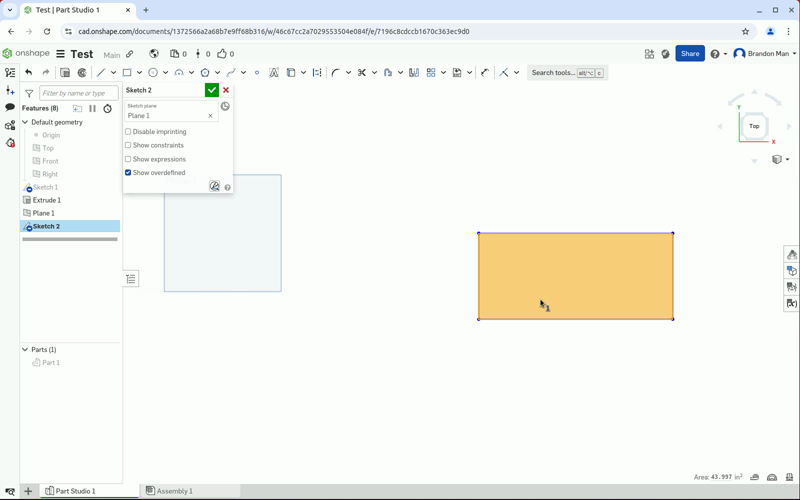
scroll(-6)
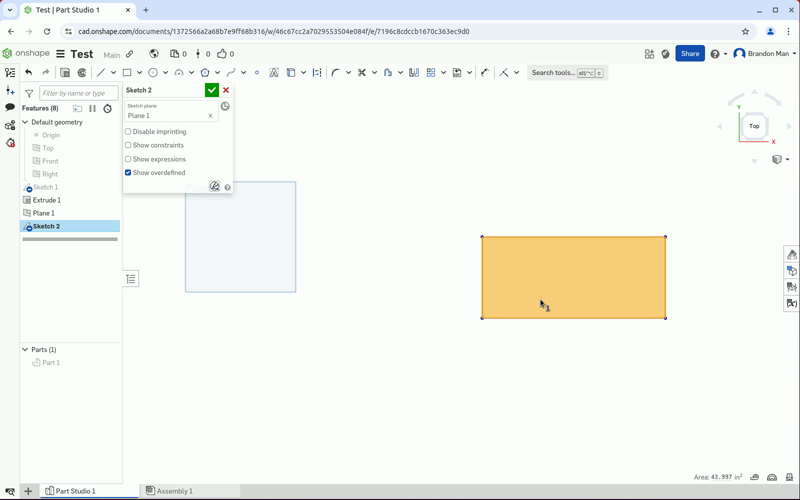
scroll(-6)
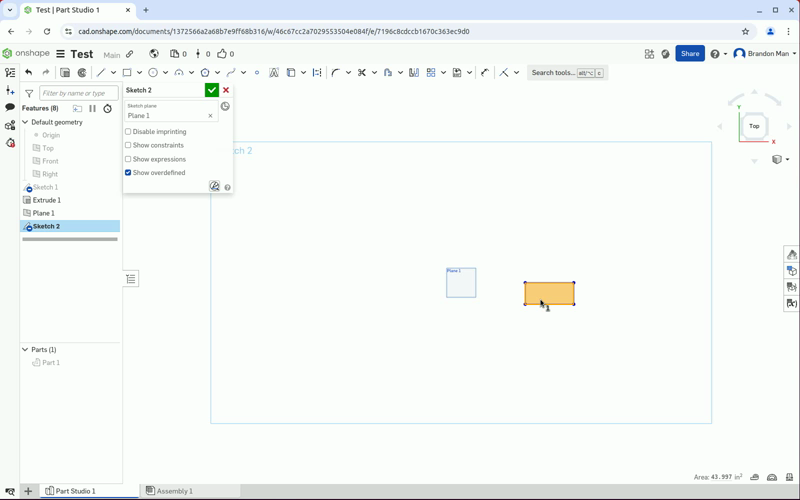
mouse_move(73, 352)
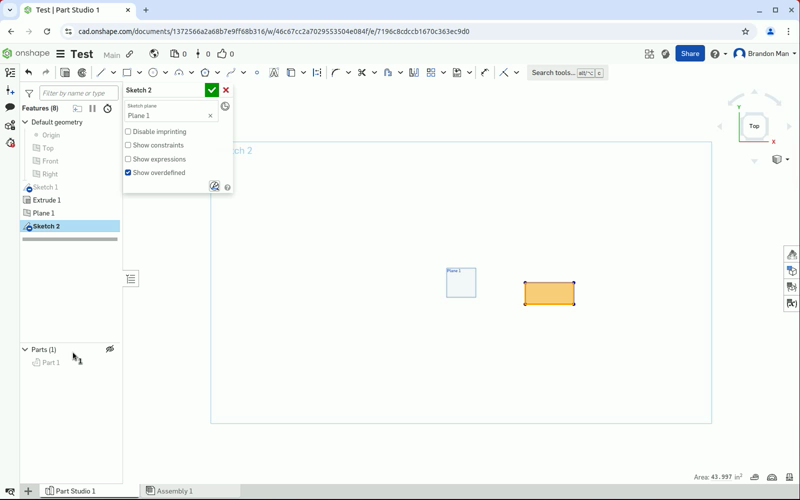
key(shift+y)
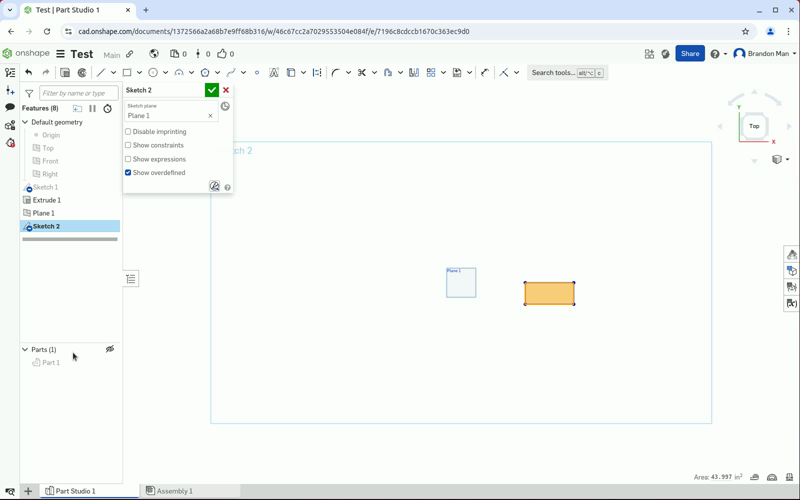
key(shift+e)
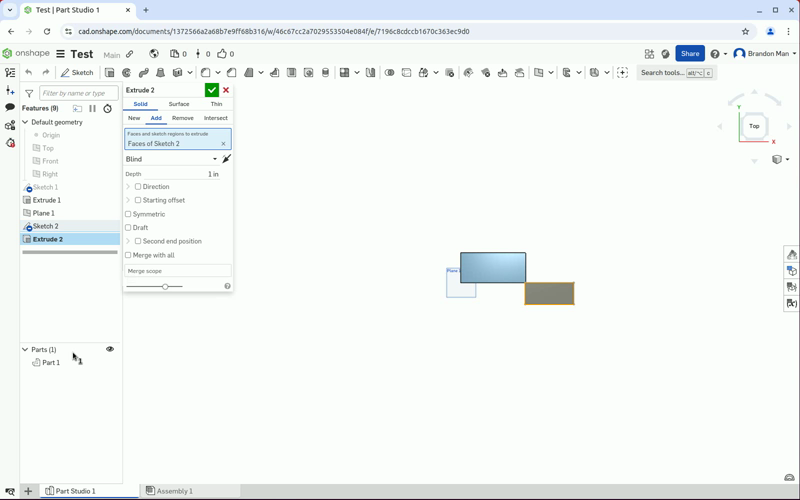
mouse_move(143, 106)
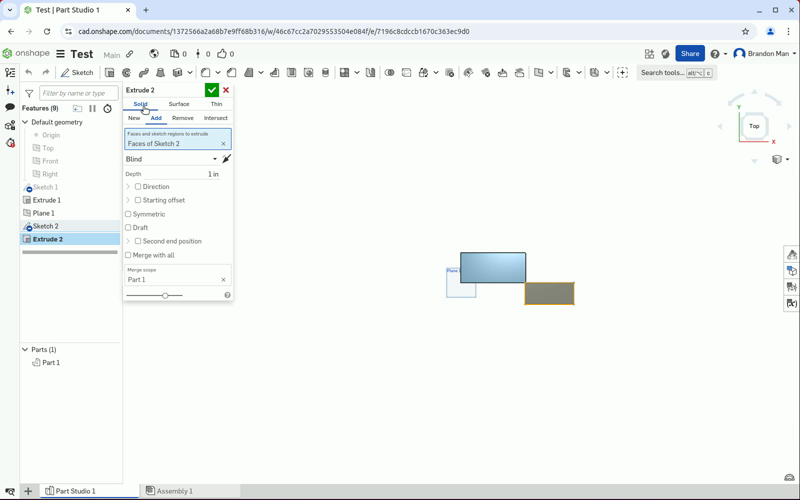
click(143, 106)
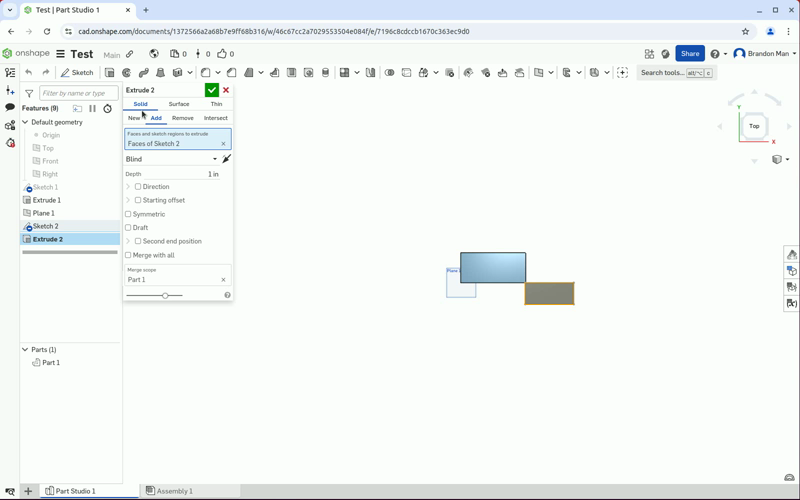
mouse_move(137, 120)
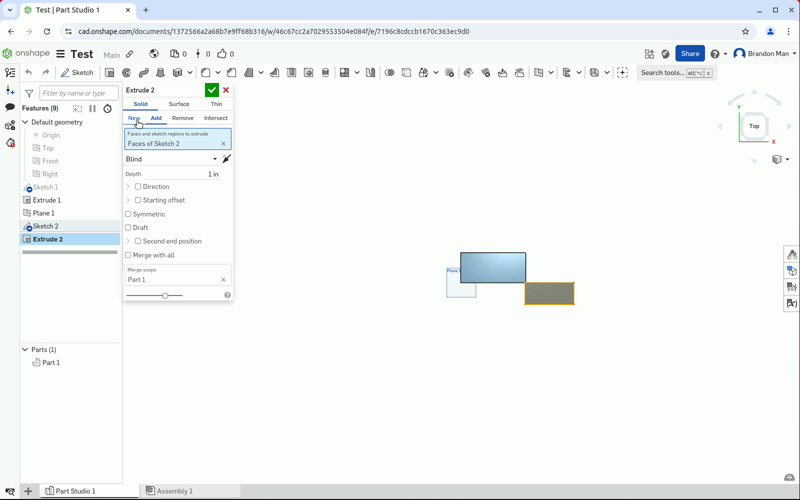
click(137, 120)
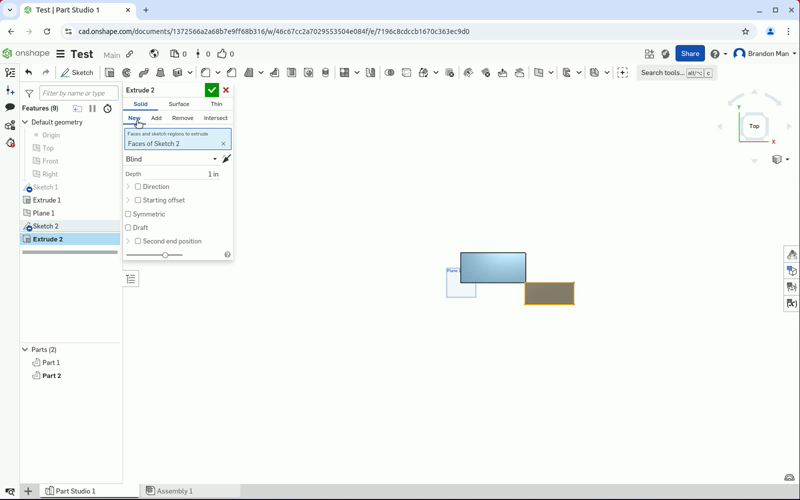
key(tab, 4)
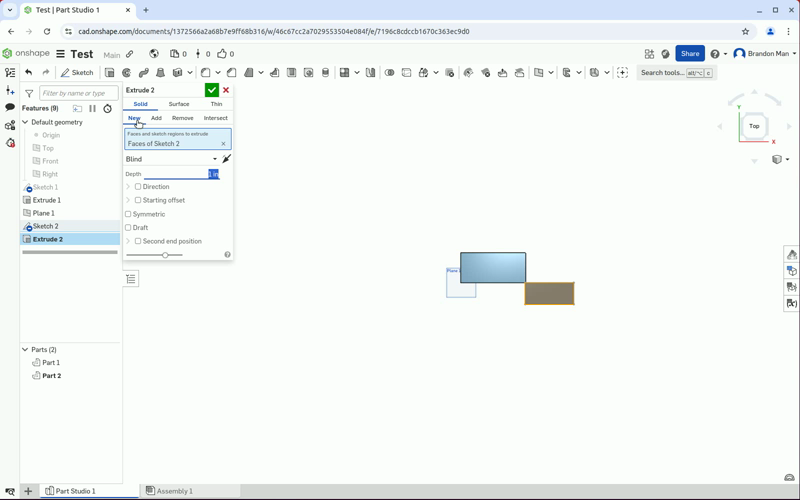
text(-1.204)
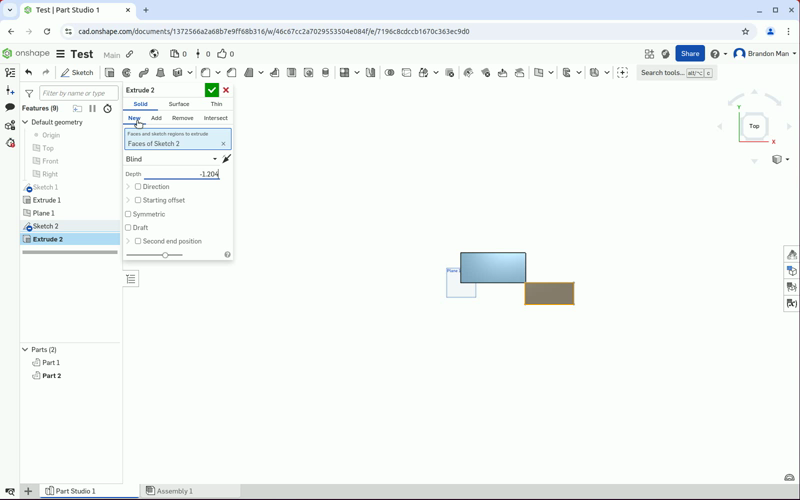
key(tab, 3)
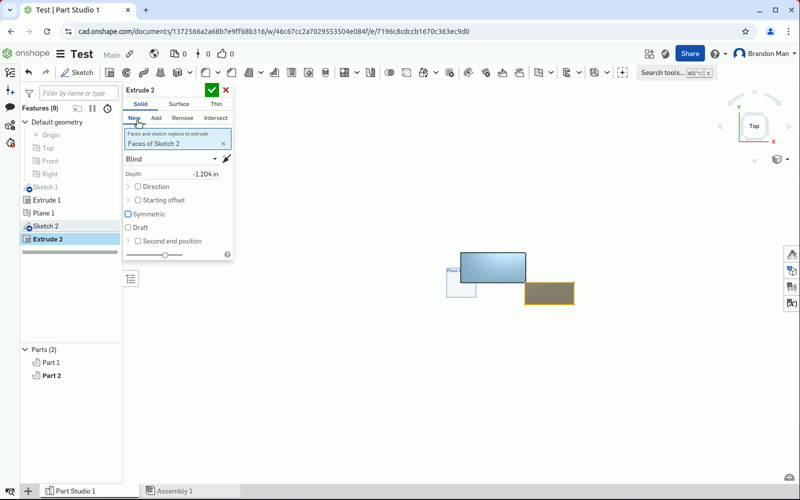
key(tab, 2)
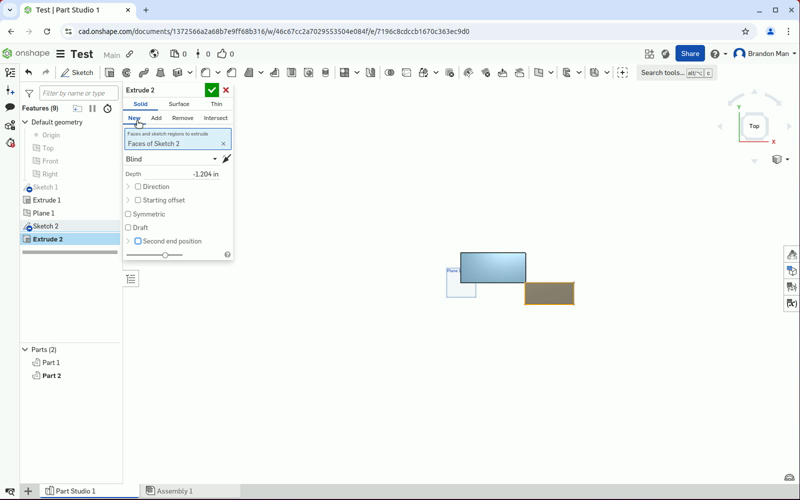
key(space)
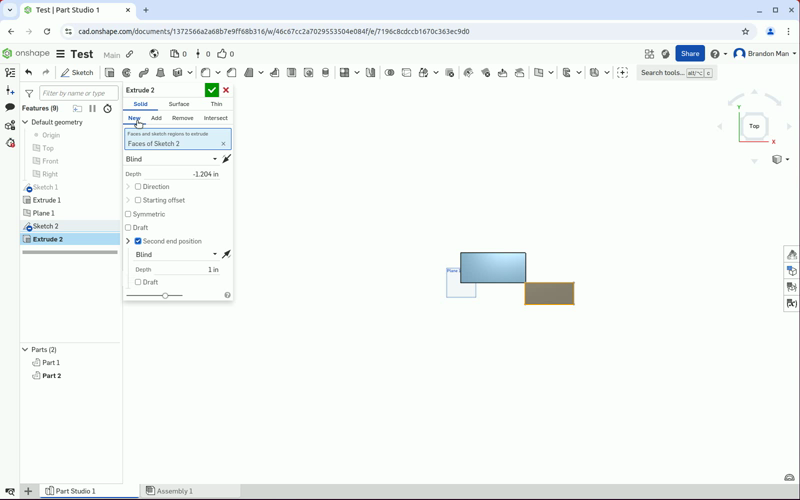
key(tab, 3)
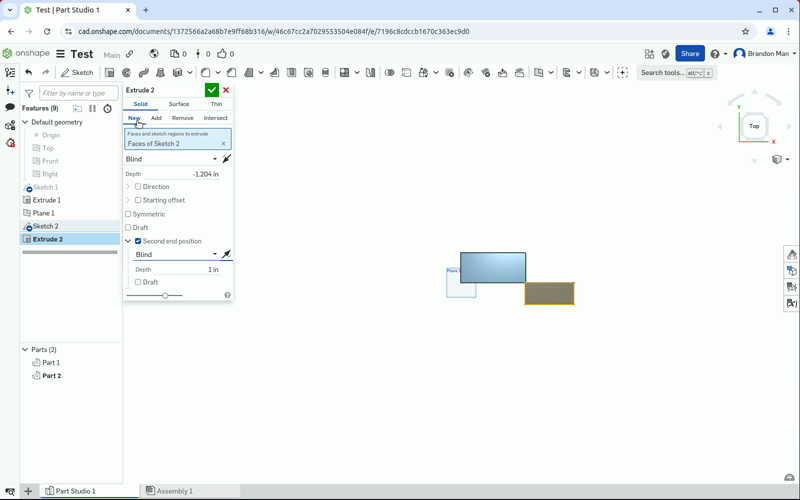
text(0.481)
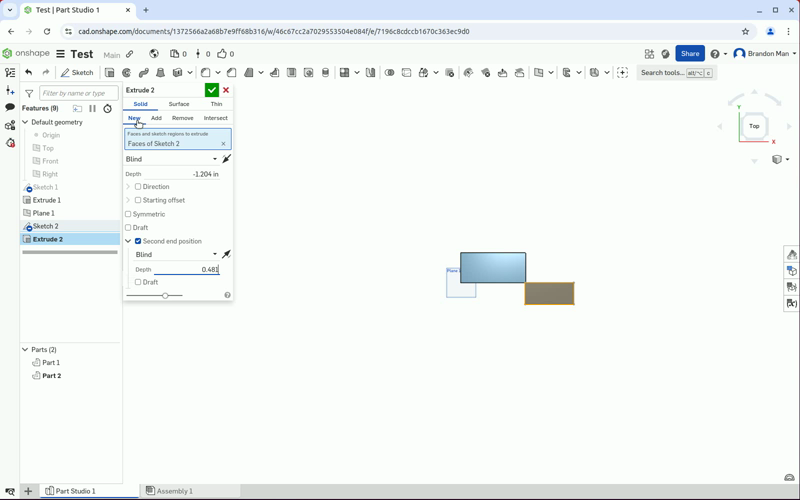
key(enter)
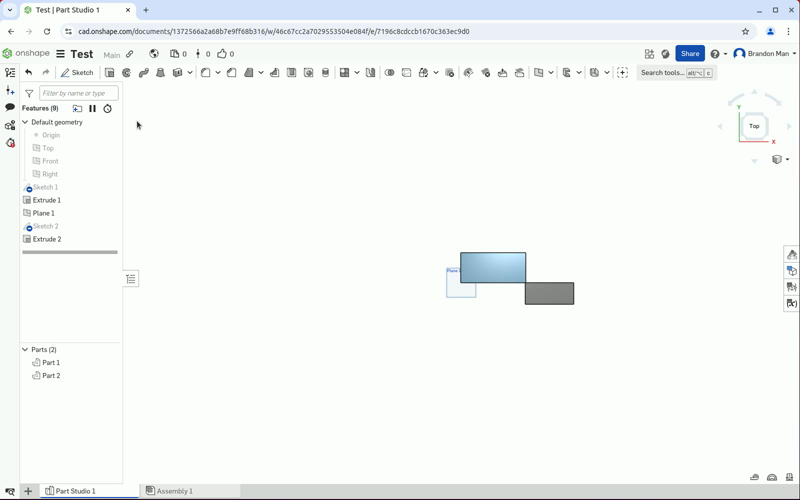
key(shift+h)
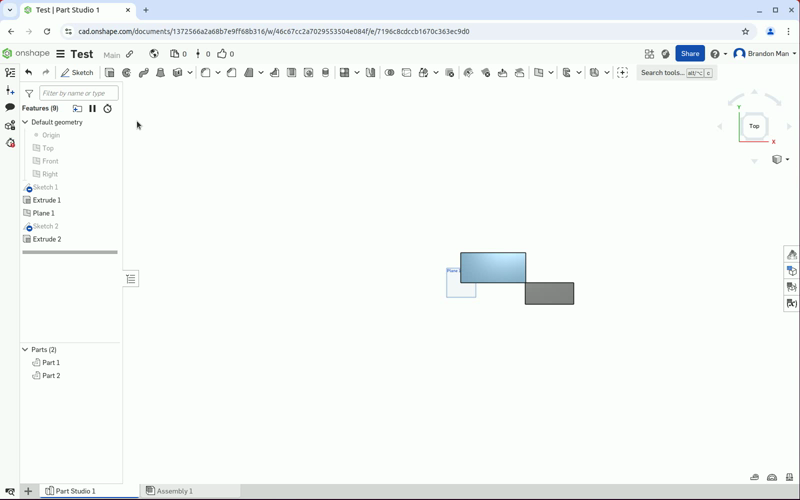
key(shift+h)
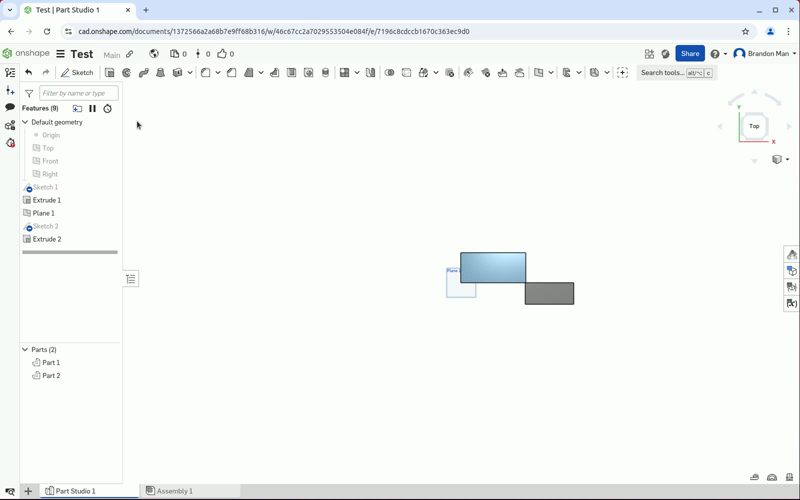
mouse_move(73, 189)
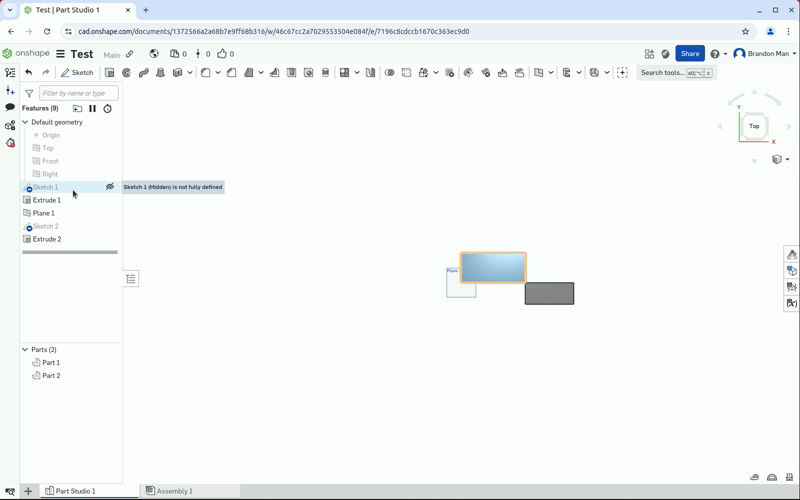
click(73, 189)
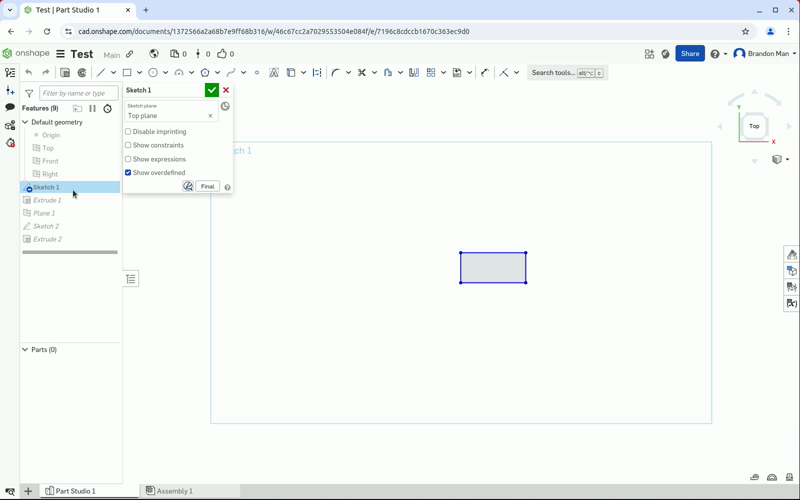
mouse_move(229, 92)
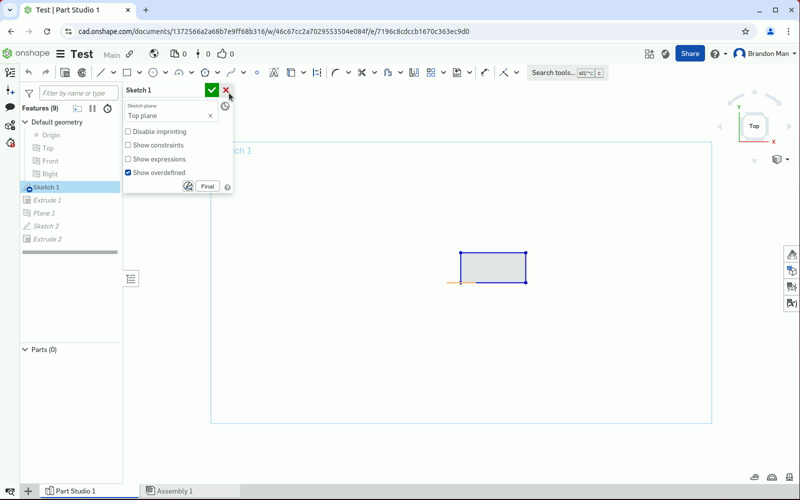
click(229, 92)
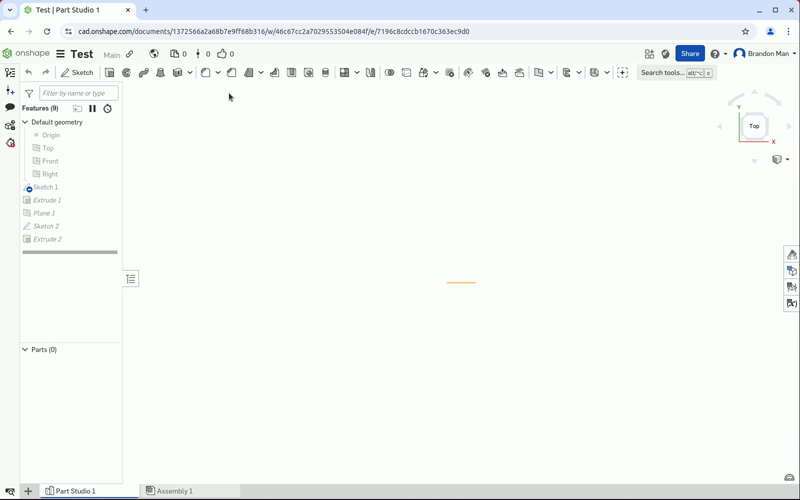
key(shift+s)
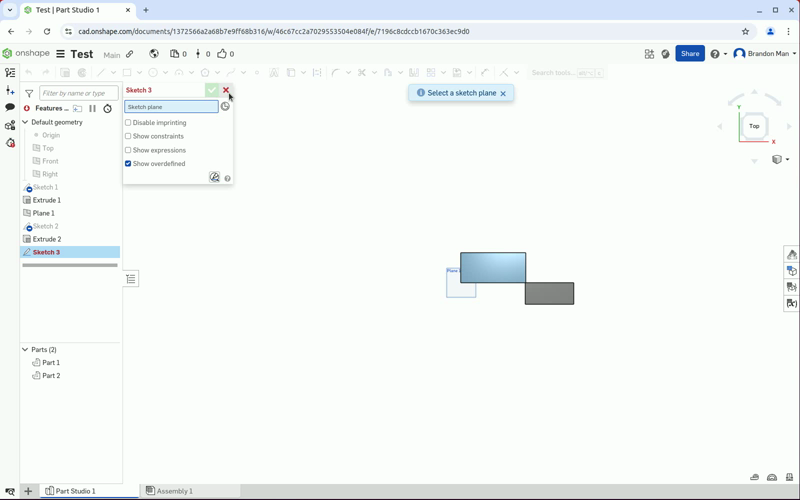
mouse_move(73, 215)
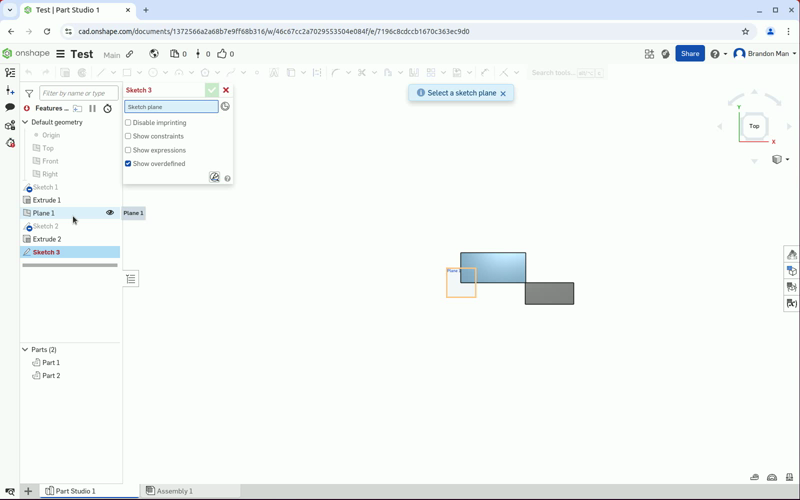
click(73, 215)
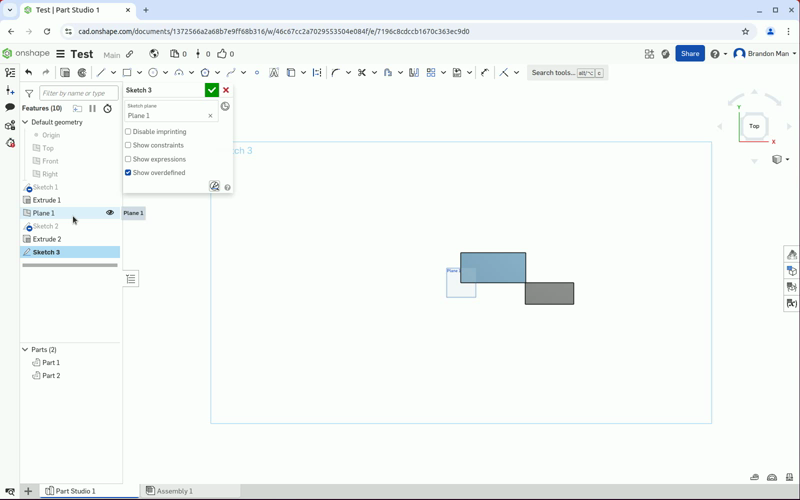
mouse_move(73, 352)
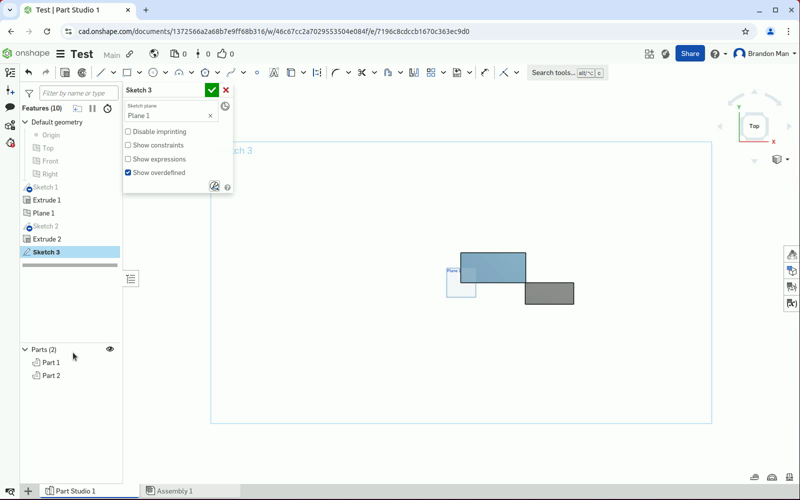
key(y)
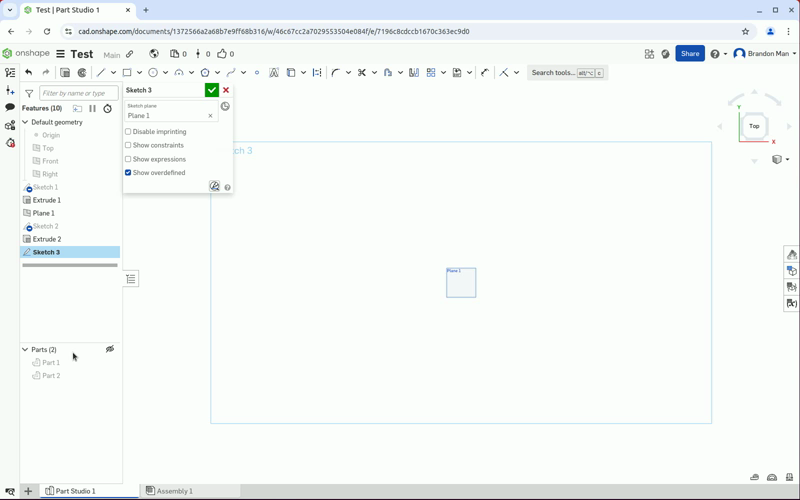
key(l)
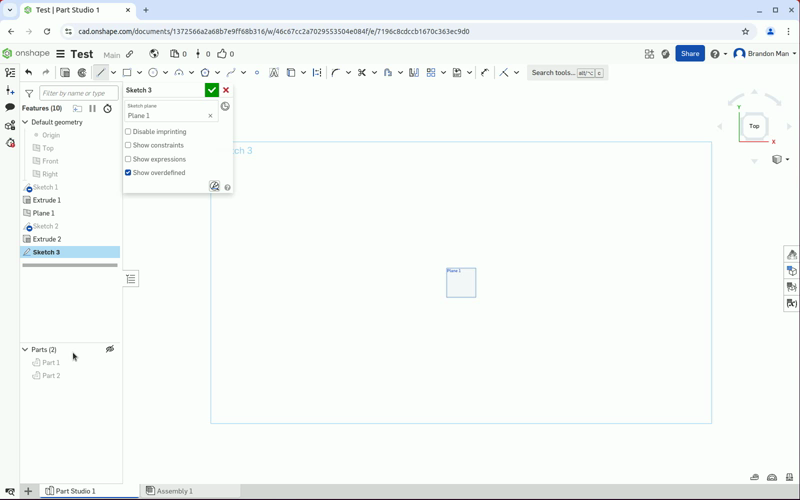
key_down(shift)
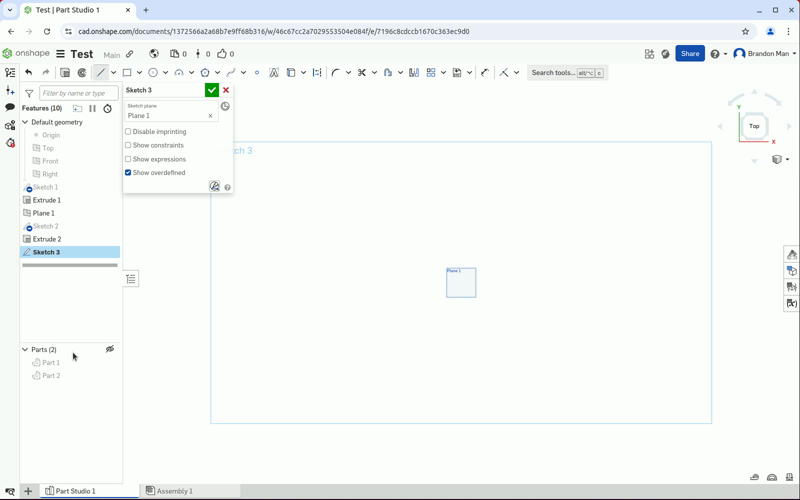
mouse_move(412, 304)
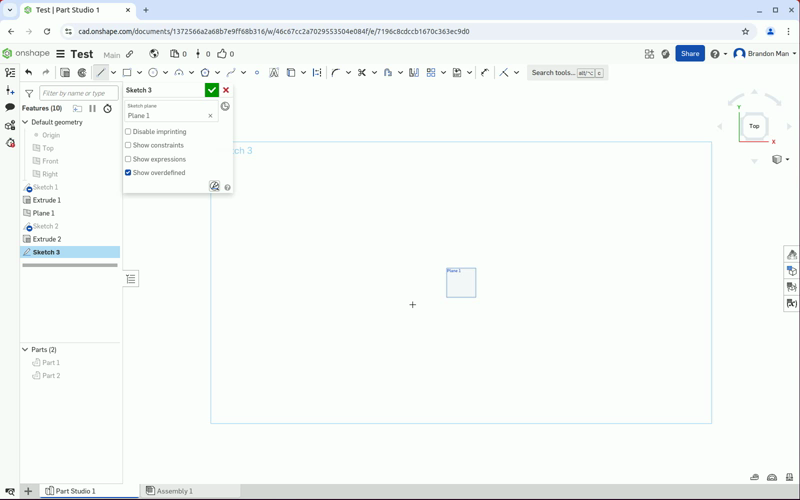
click(412, 304)
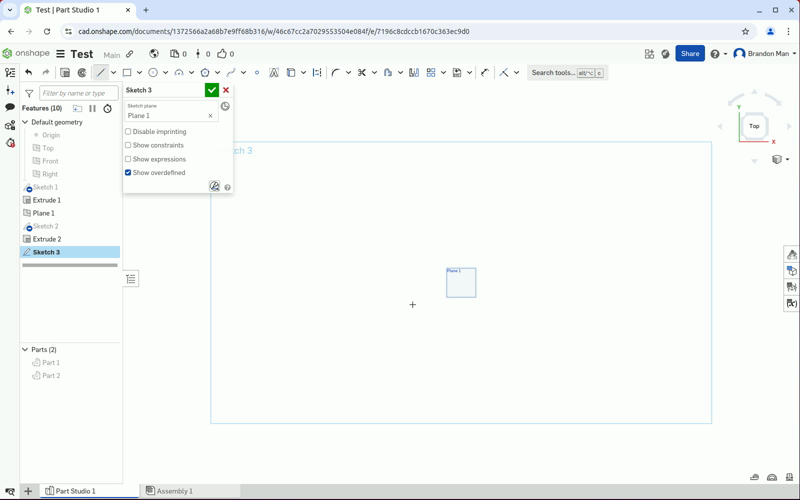
key_up(shift)
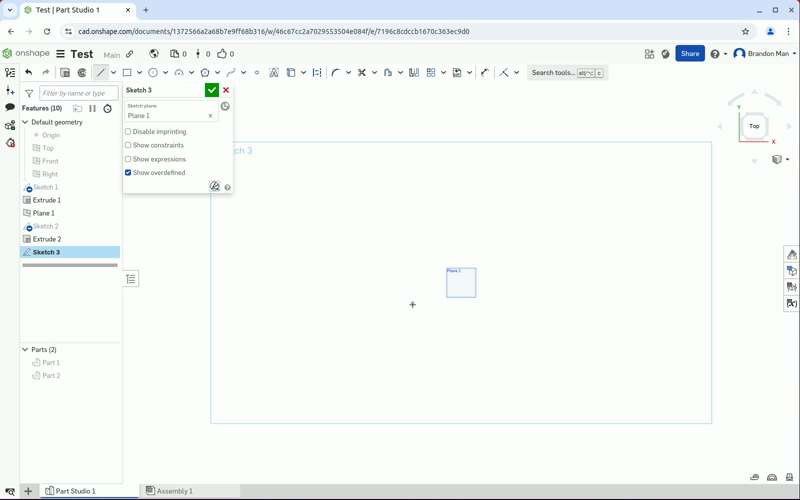
key_down(shift)
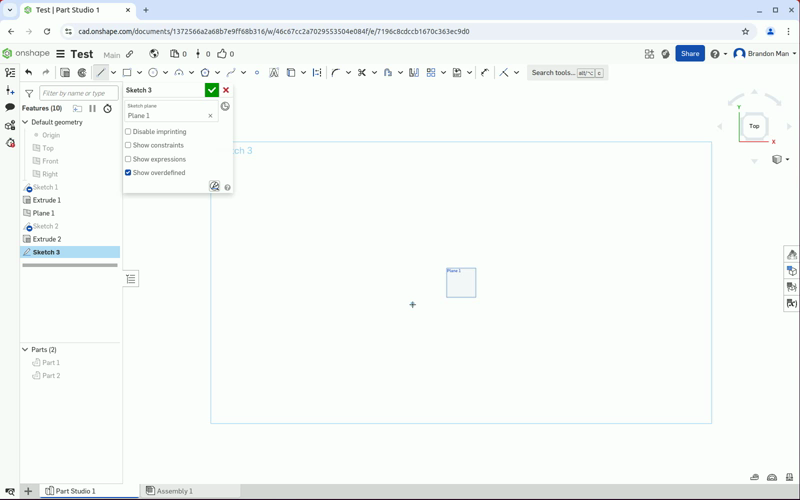
mouse_move(442, 304)
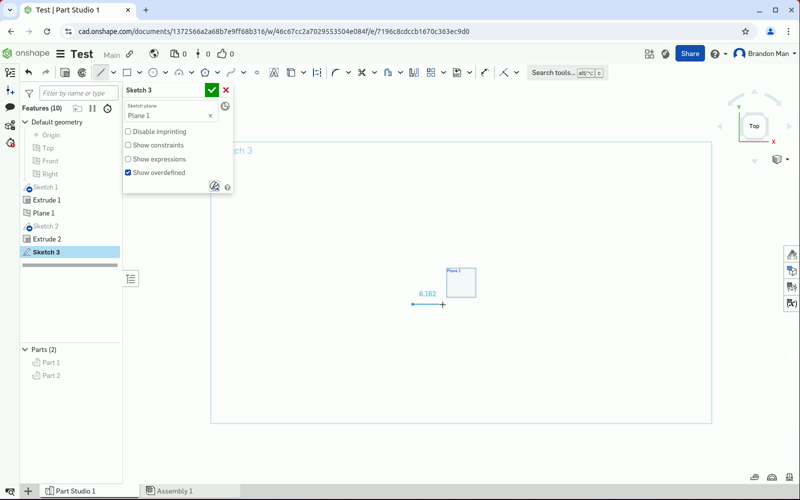
mouse_move(461, 304)
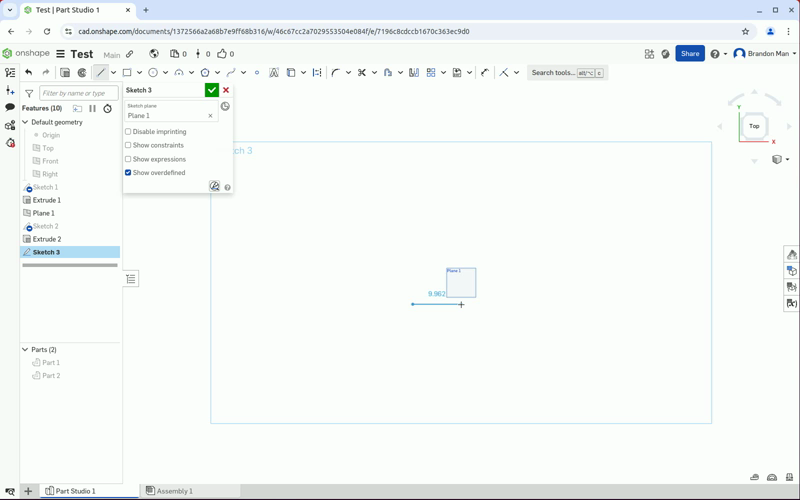
click(461, 304)
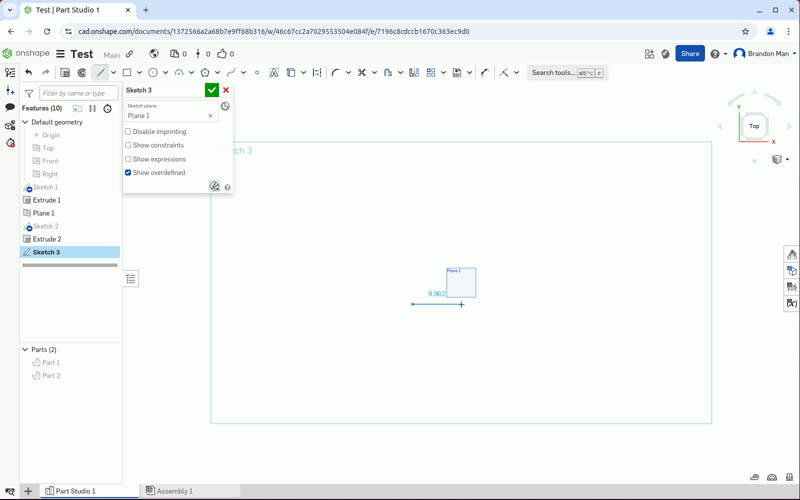
key_up(shift)
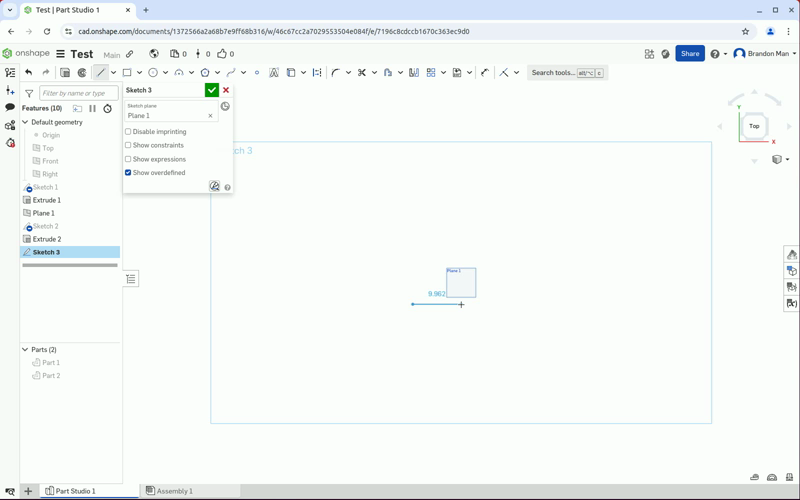
key_down(shift)
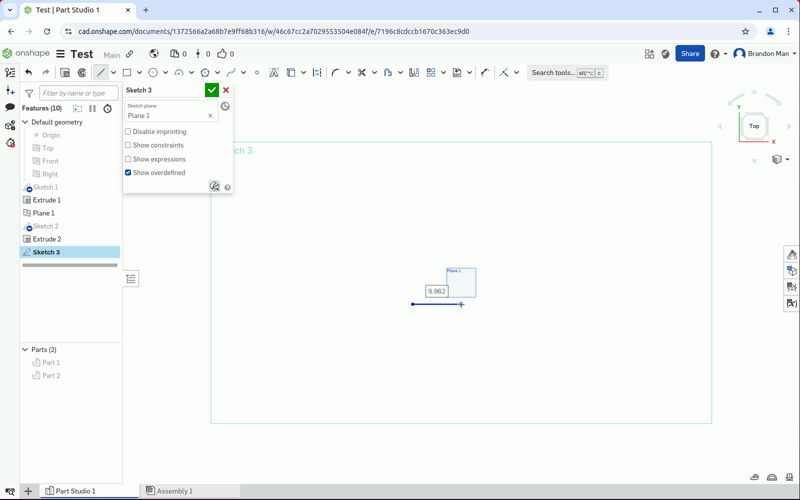
mouse_move(491, 304)
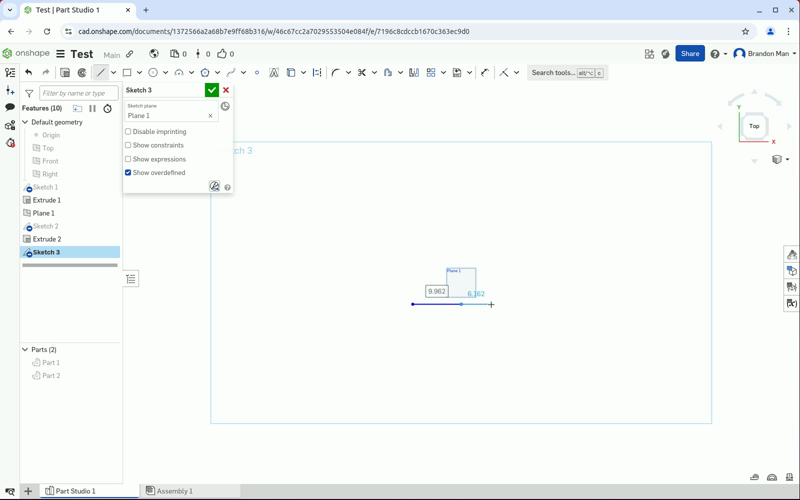
mouse_move(461, 282)
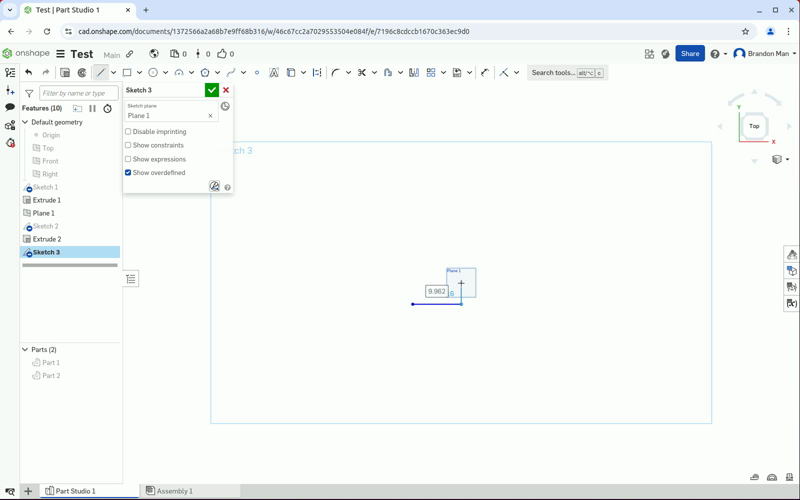
click(461, 282)
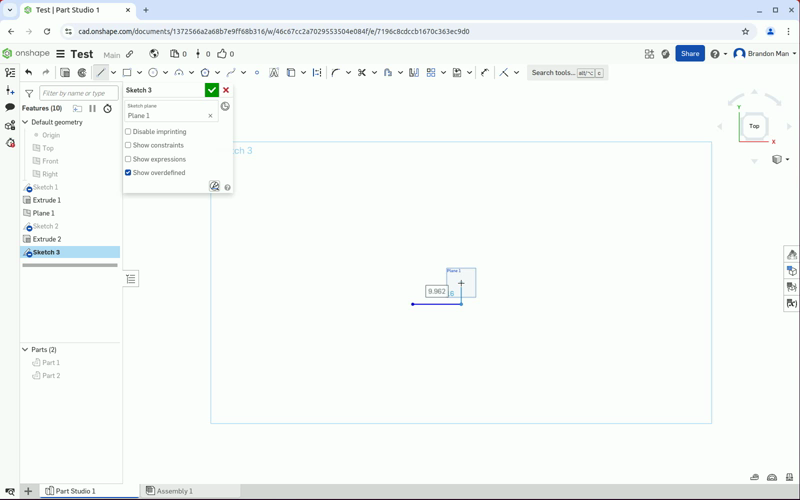
key_up(shift)
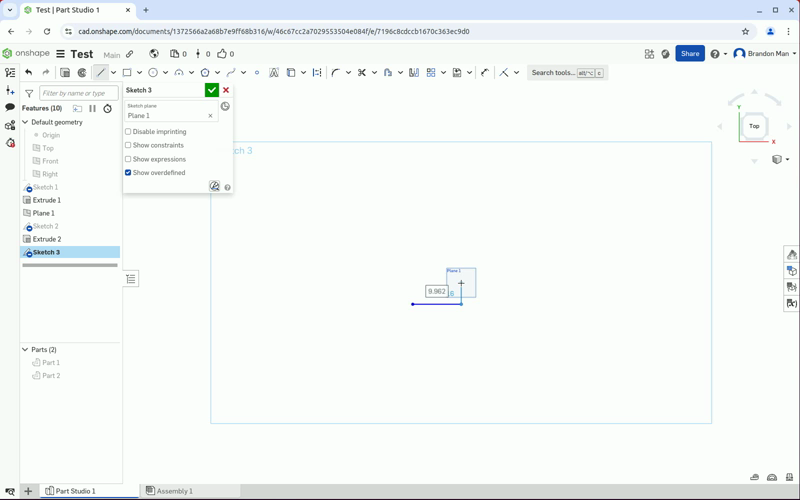
key_down(shift)
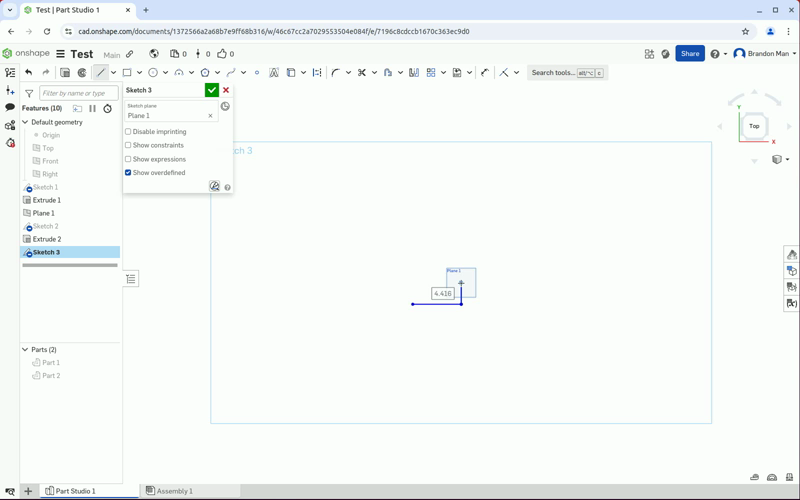
mouse_move(491, 282)
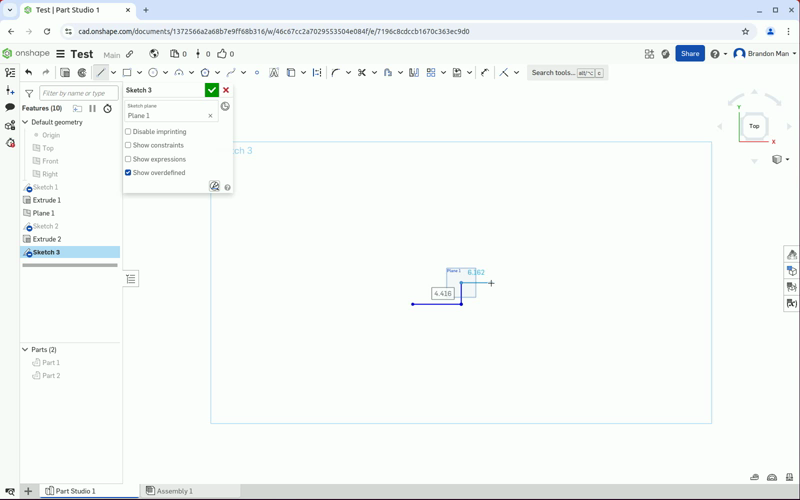
mouse_move(412, 282)
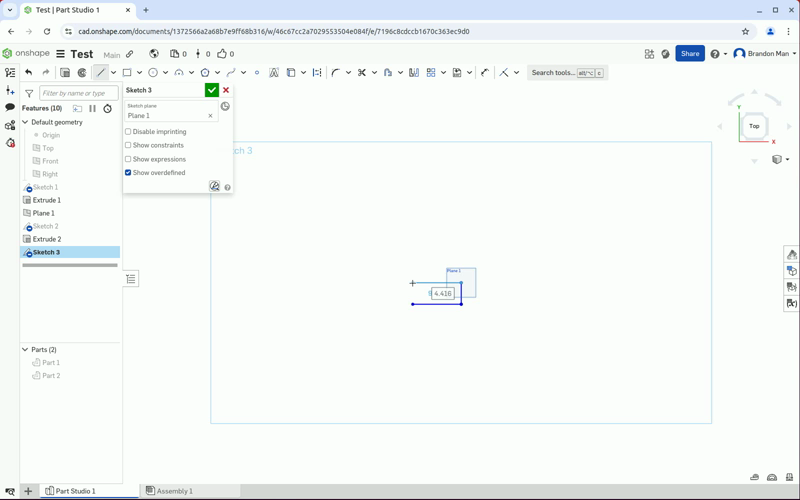
click(412, 282)
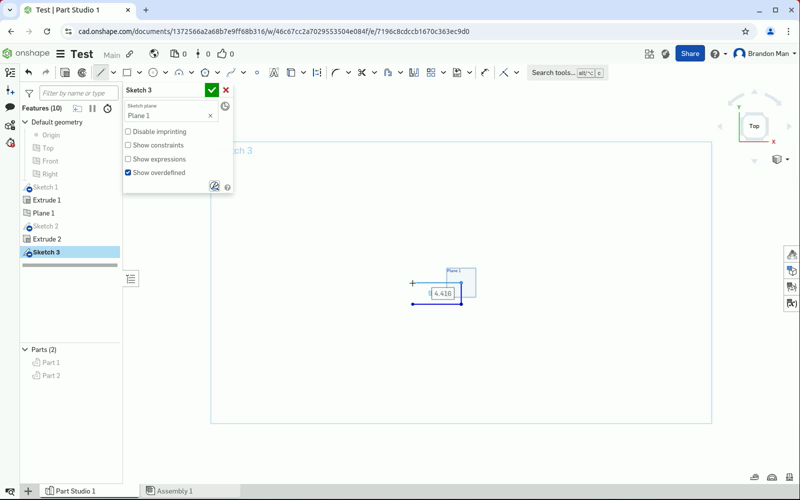
key_up(shift)
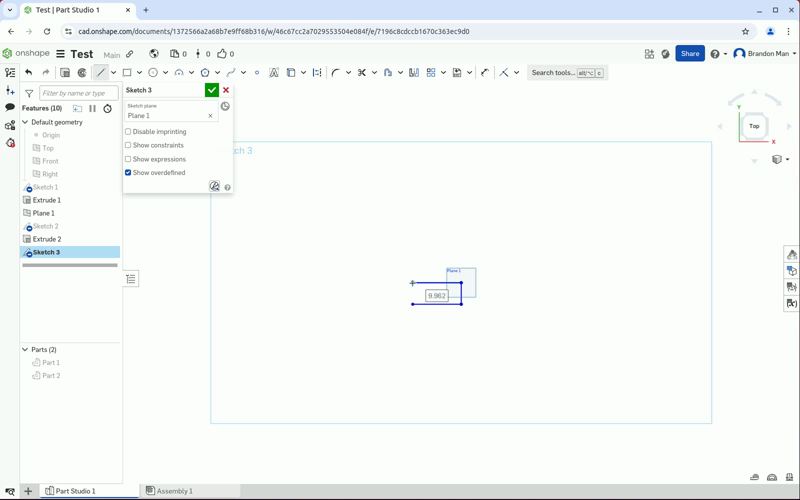
mouse_move(442, 282)
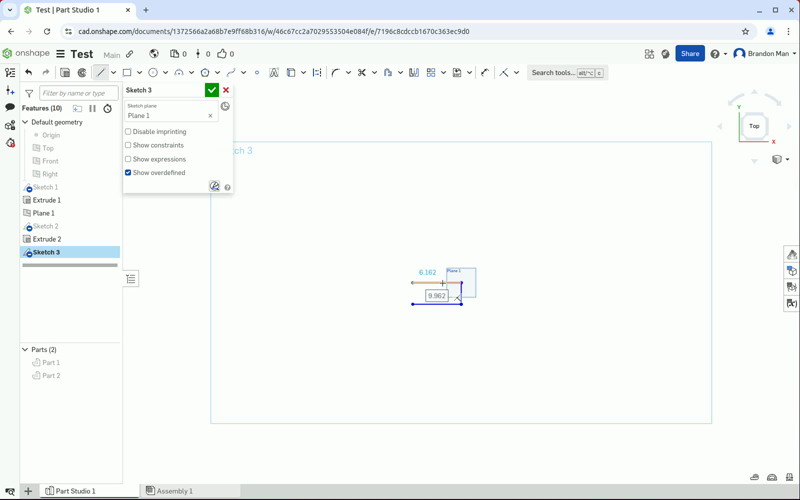
key_down(shift)
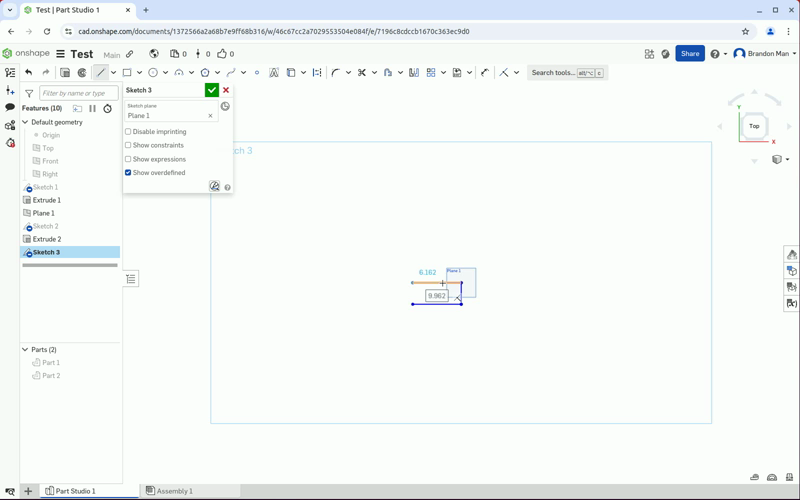
mouse_move(412, 304)
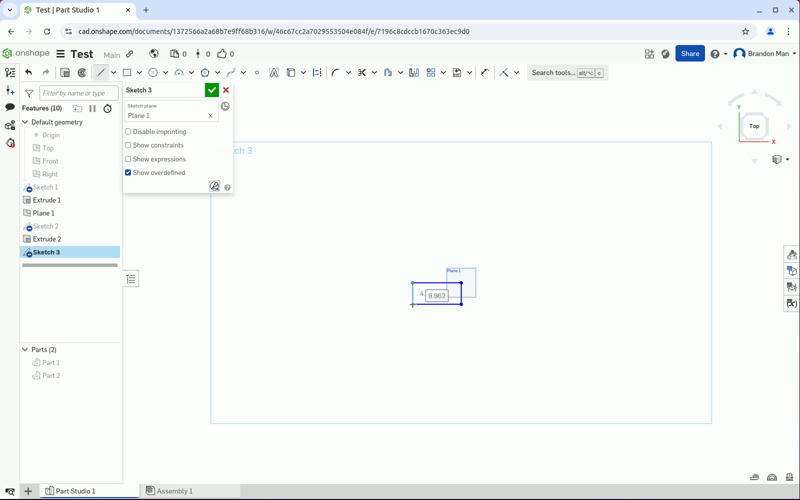
key_up(shift)
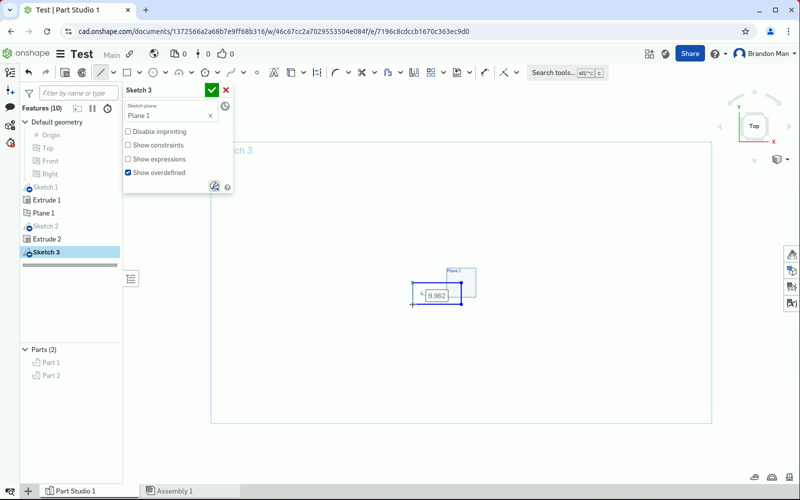
click(412, 304)
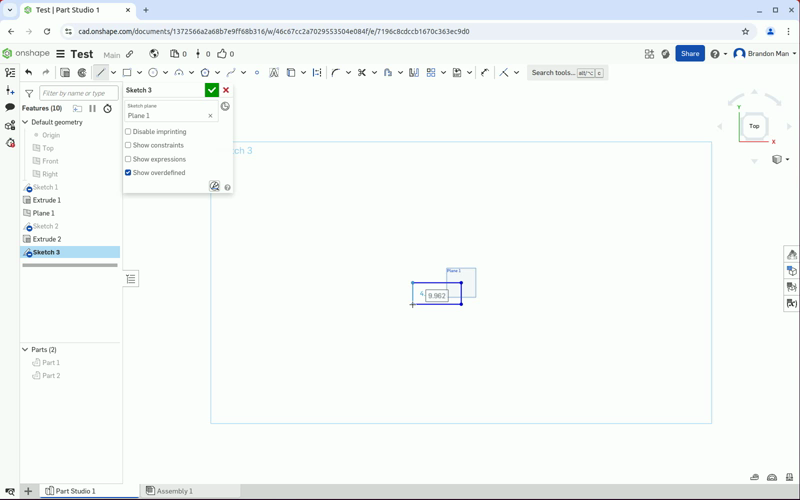
key(esc)
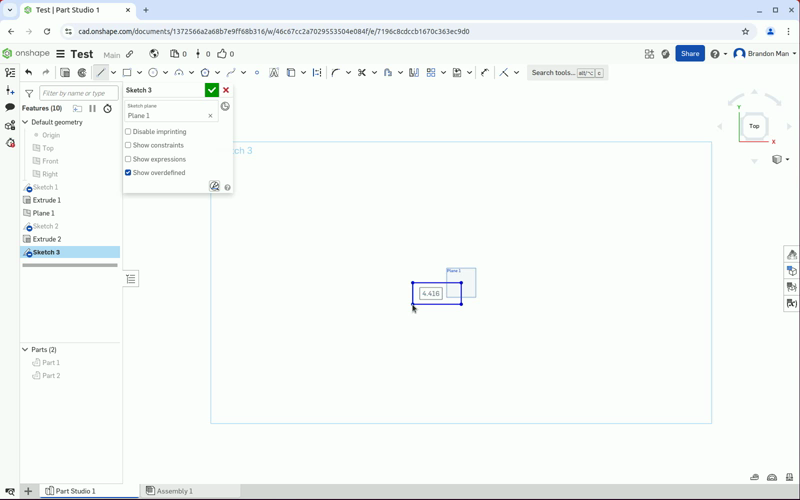
mouse_move(447, 284)
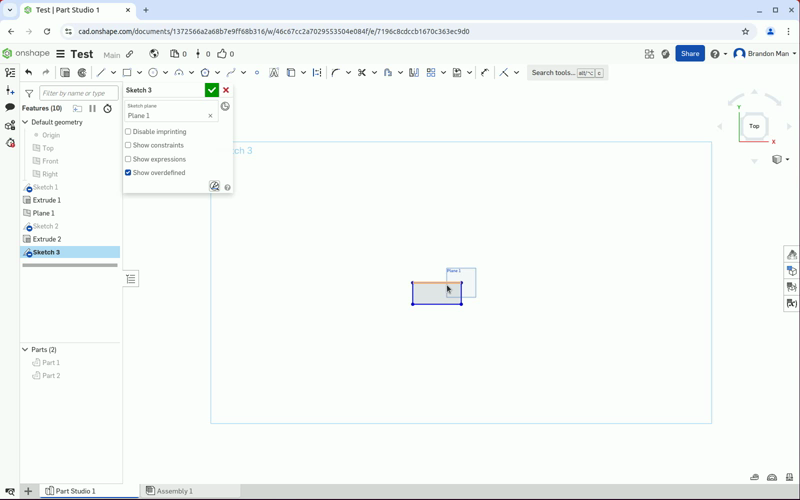
scroll(6)
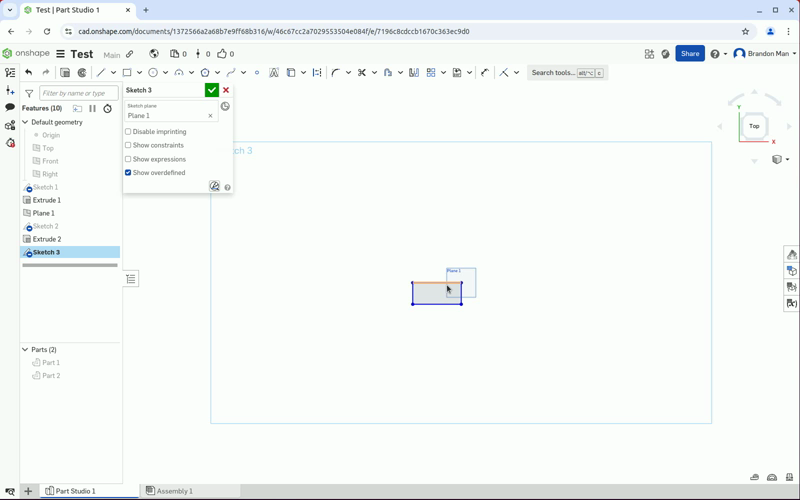
scroll(6)
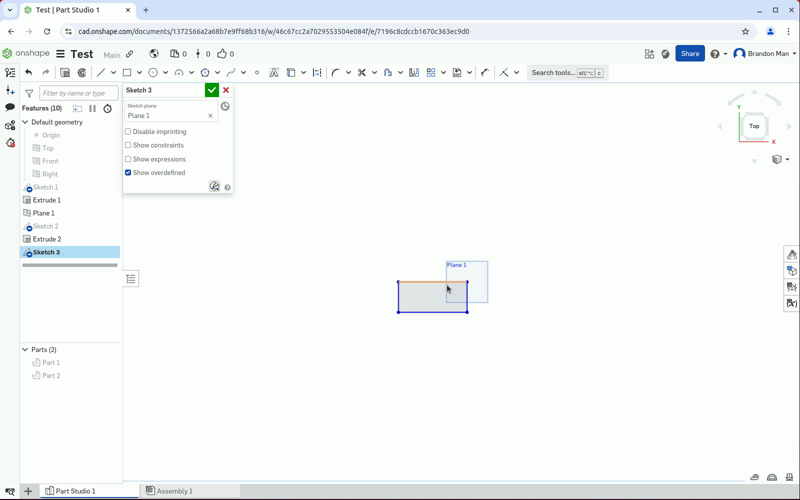
scroll(6)
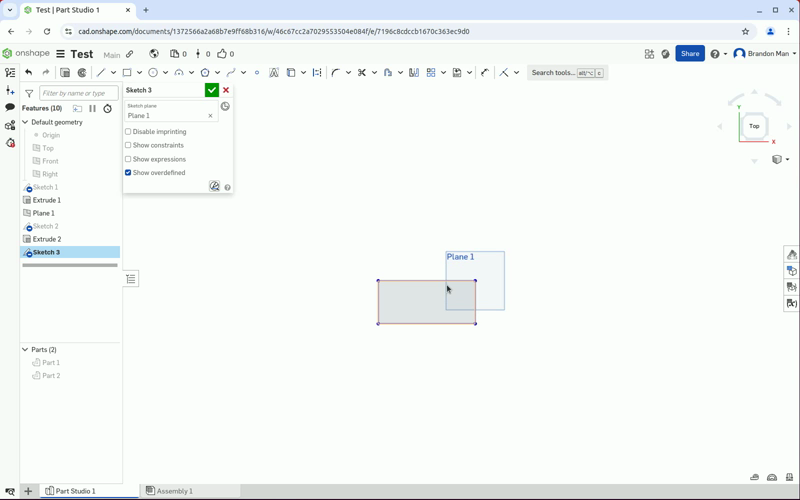
scroll(6)
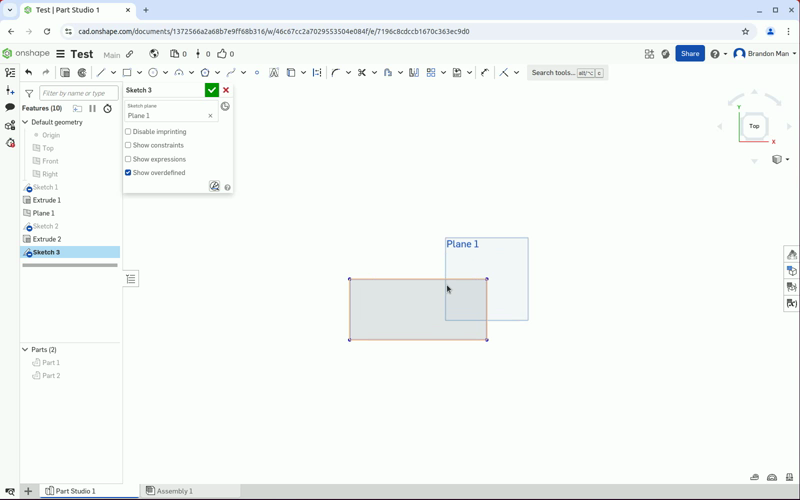
scroll(6)
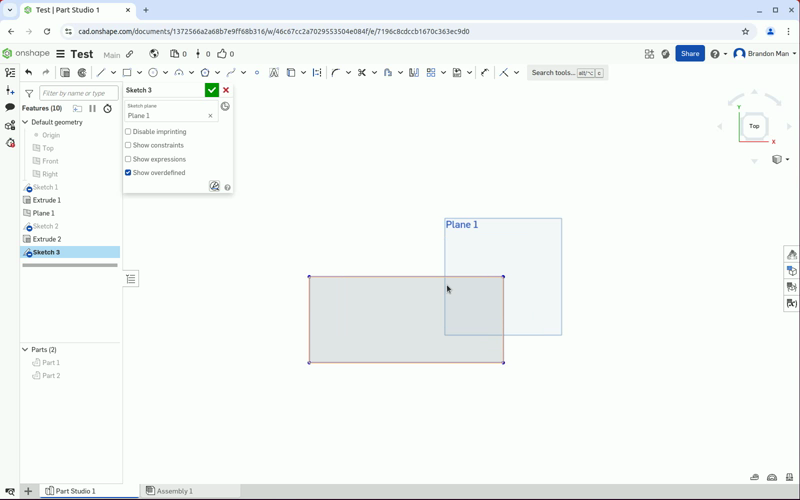
scroll(6)
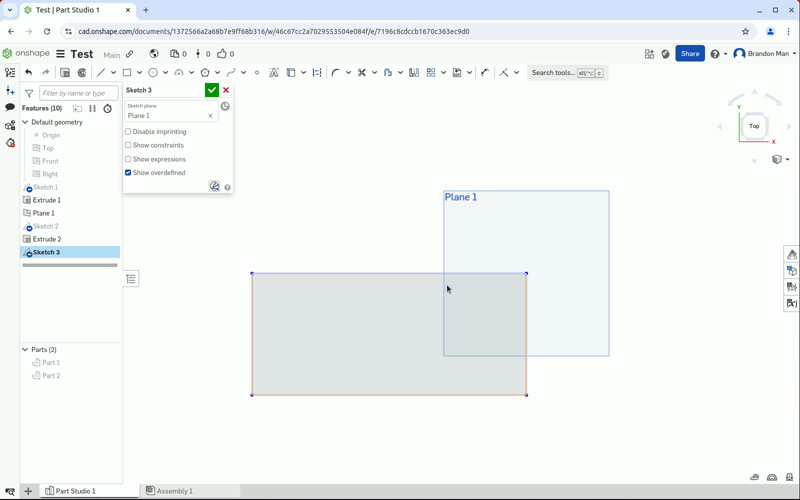
scroll(6)
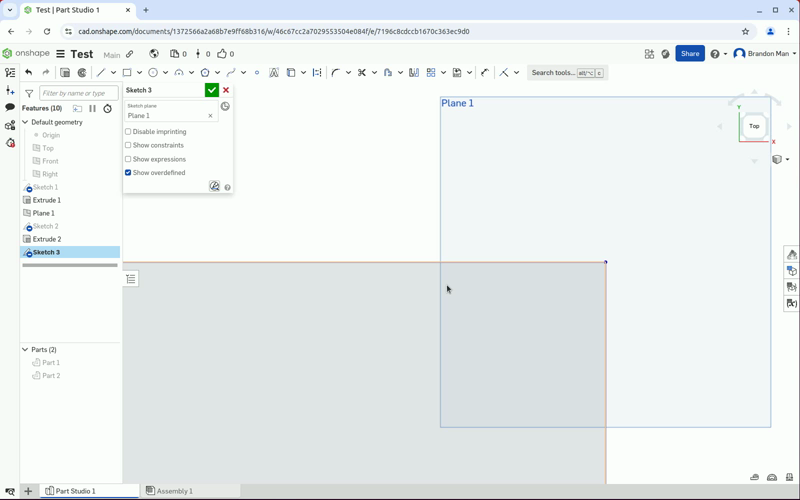
click(447, 284)
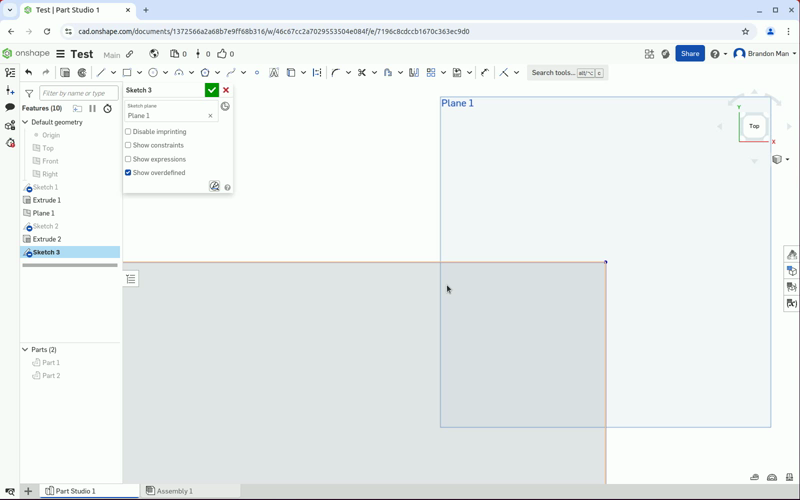
scroll(-6)
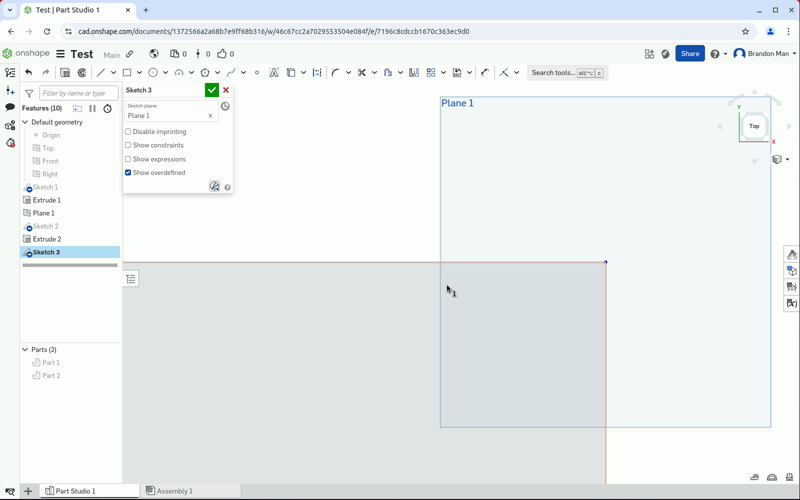
scroll(-6)
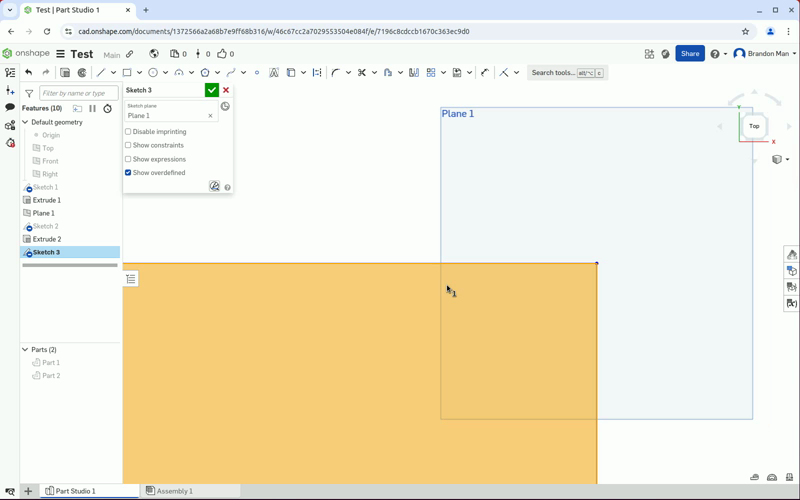
scroll(-6)
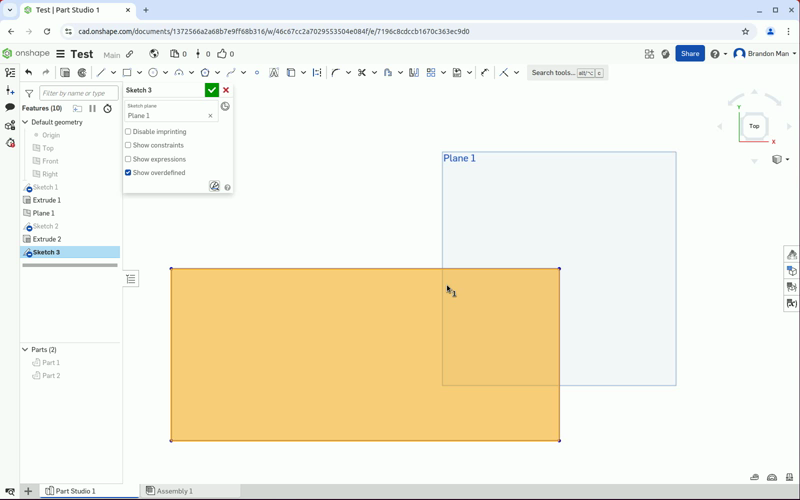
scroll(-6)
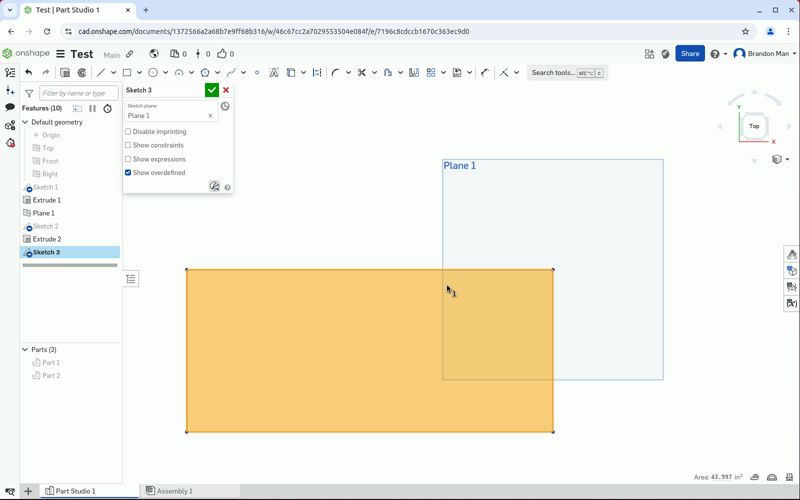
scroll(-6)
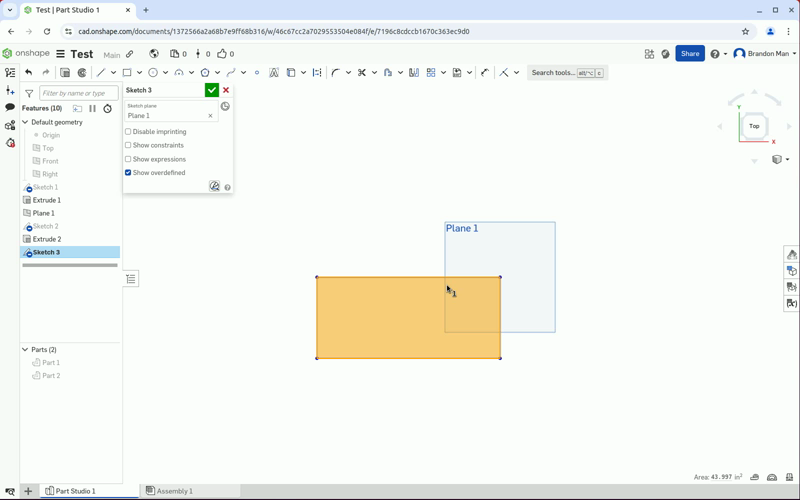
scroll(-6)
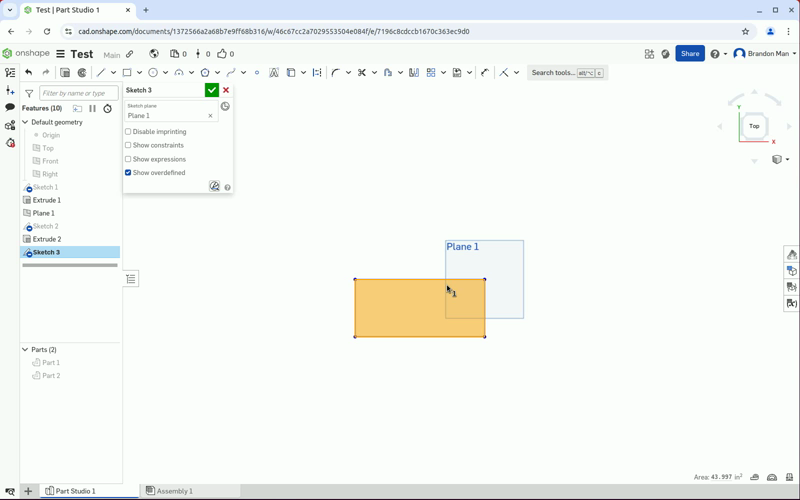
scroll(-6)
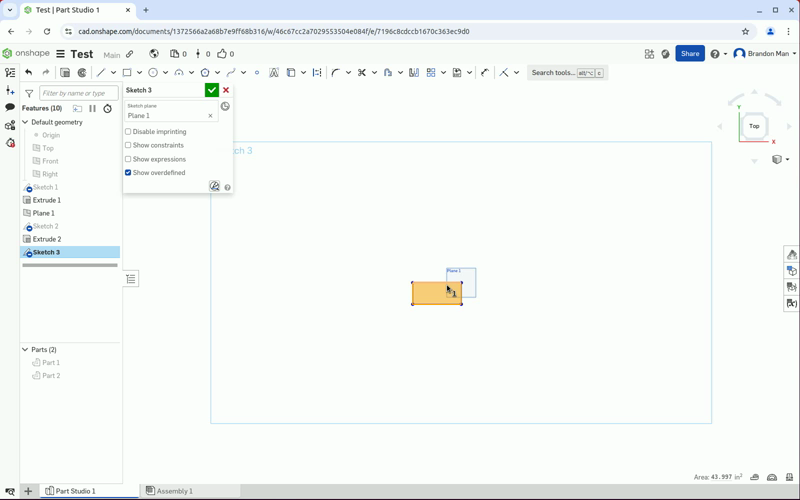
mouse_move(73, 352)
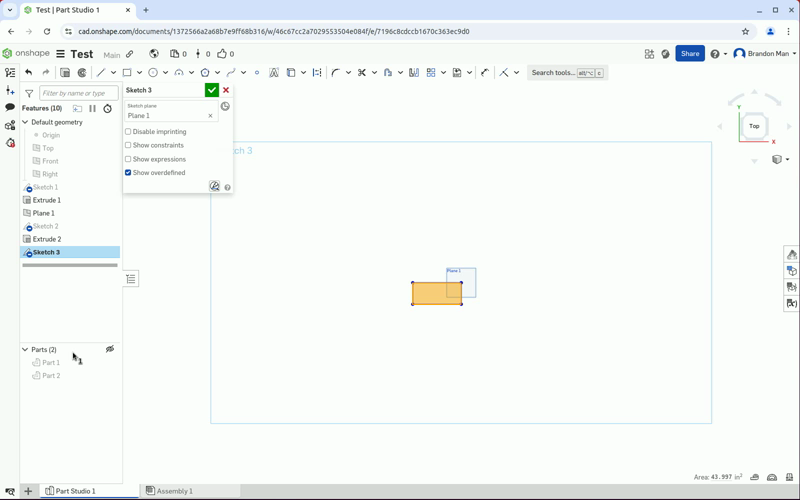
key(shift+y)
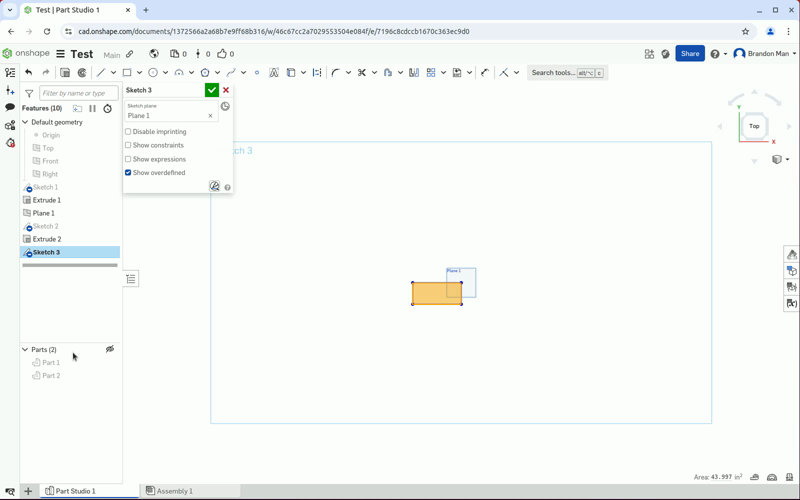
key(shift+e)
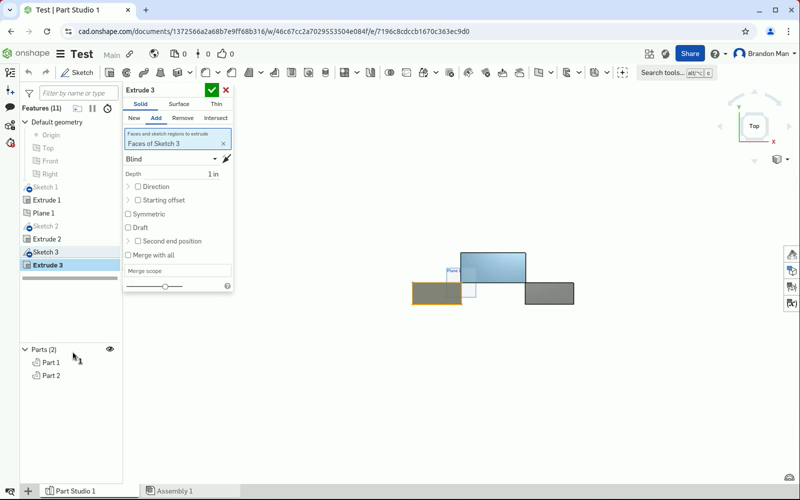
mouse_move(143, 106)
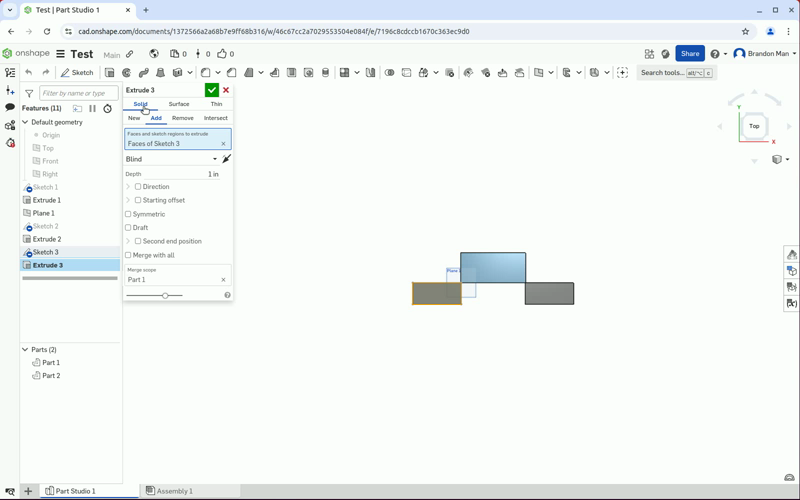
click(143, 106)
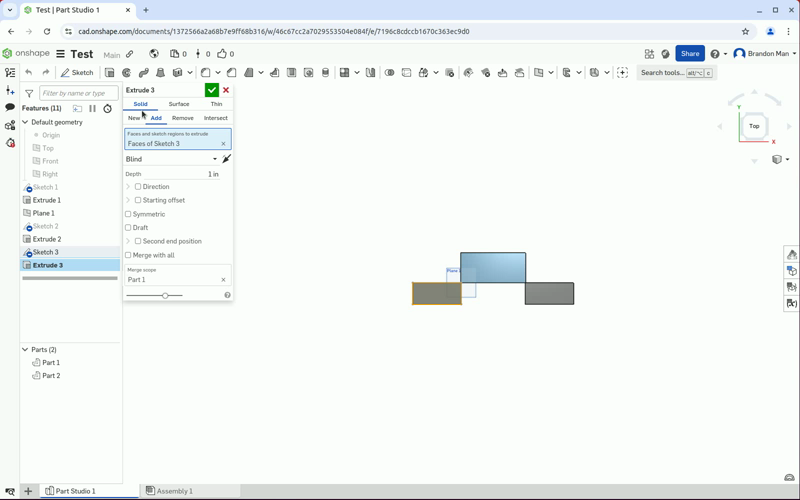
mouse_move(137, 120)
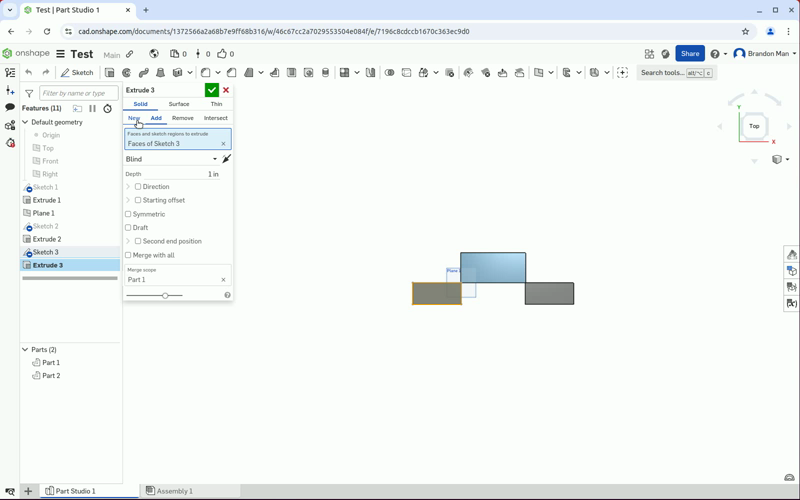
click(137, 120)
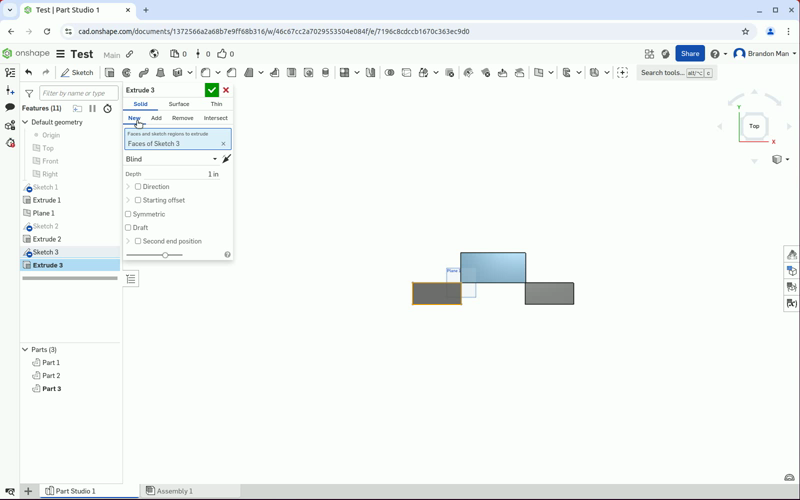
key(tab, 4)
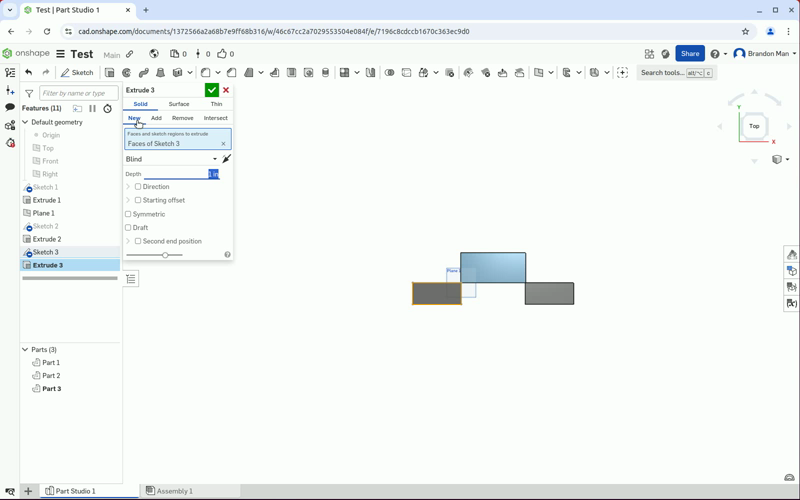
text(-1.204)
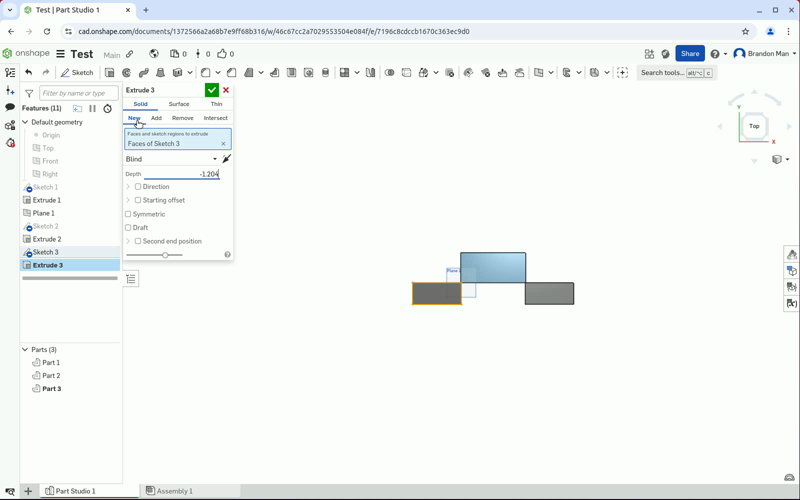
key(tab, 3)
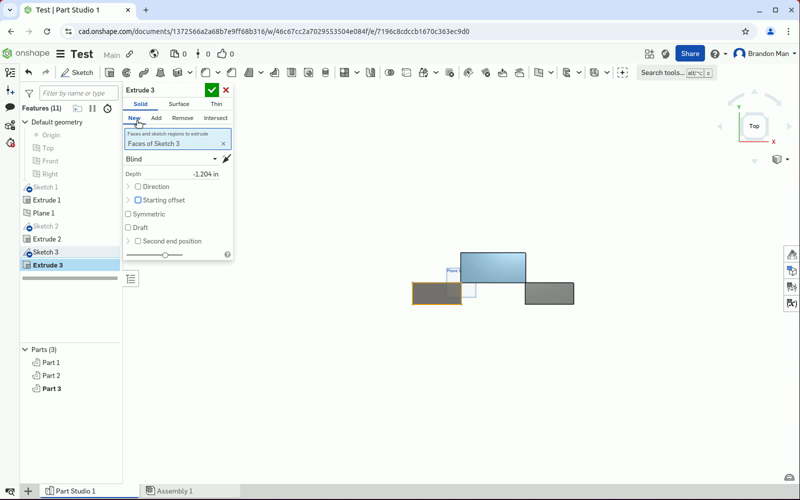
key(tab, 2)
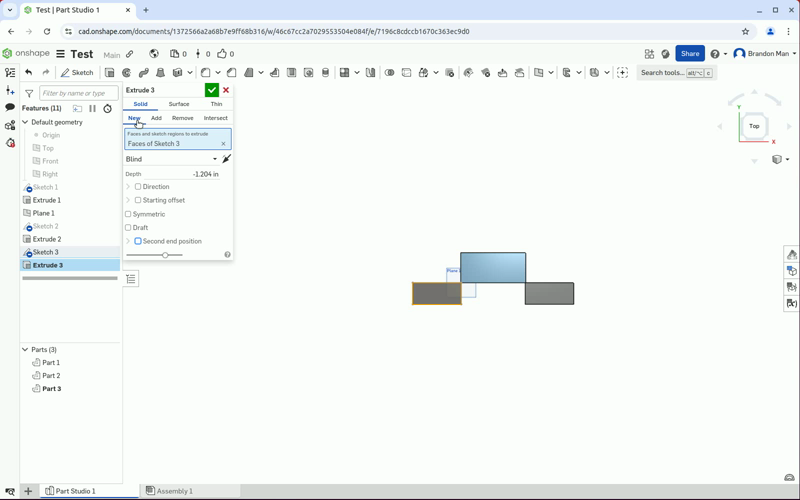
key(space)
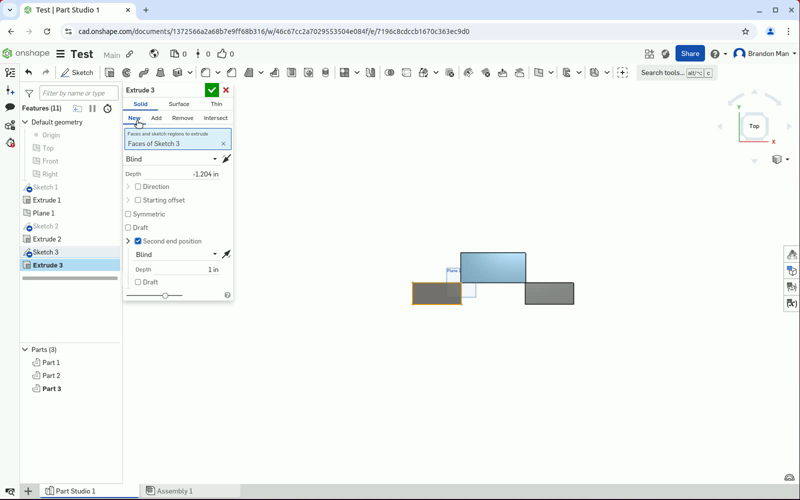
key(tab, 3)
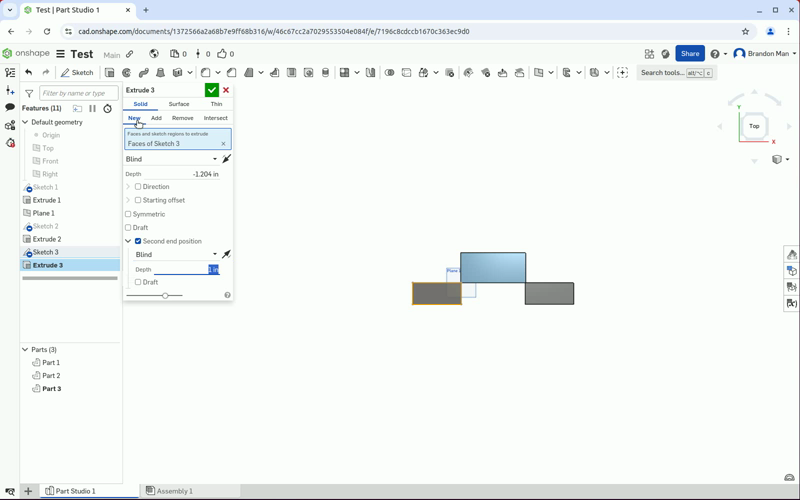
text(0.481)
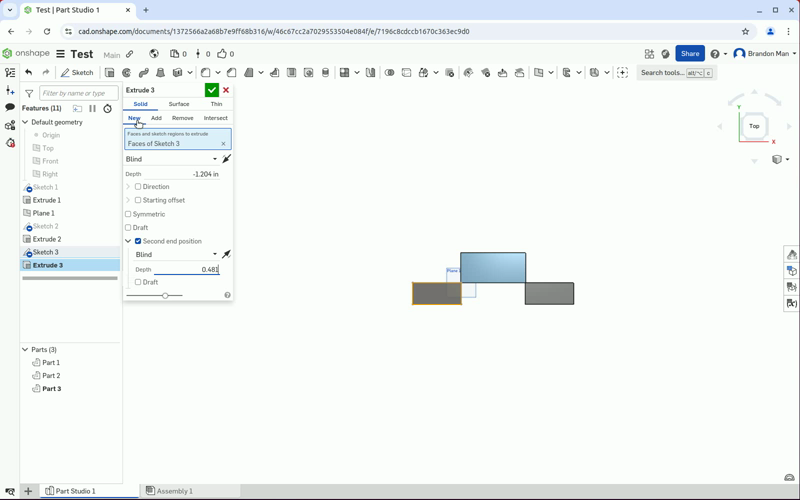
key(enter)
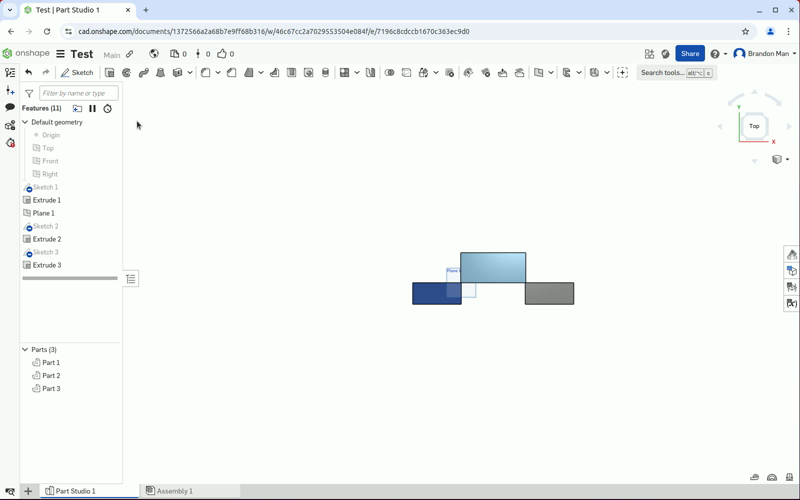
key(shift+h)
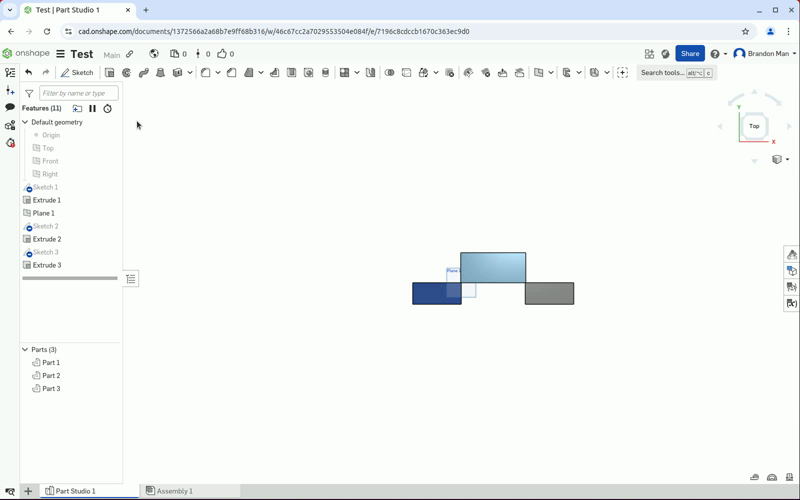
key(shift+h)
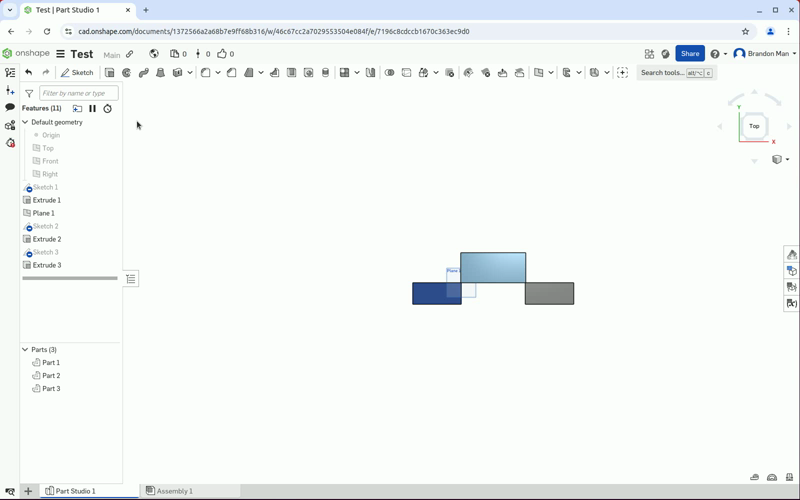
mouse_move(73, 189)
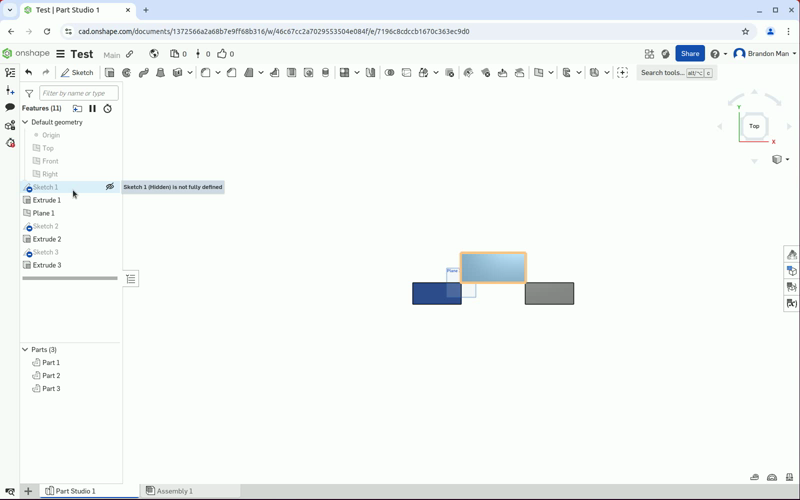
click(73, 189)
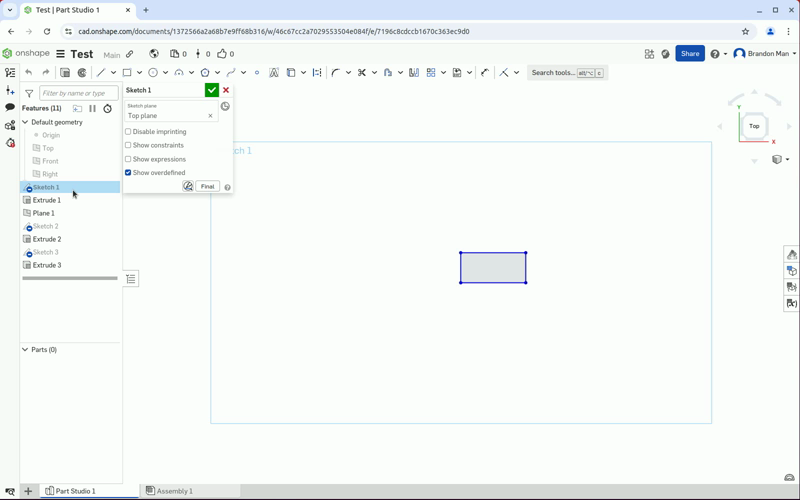
mouse_move(229, 92)
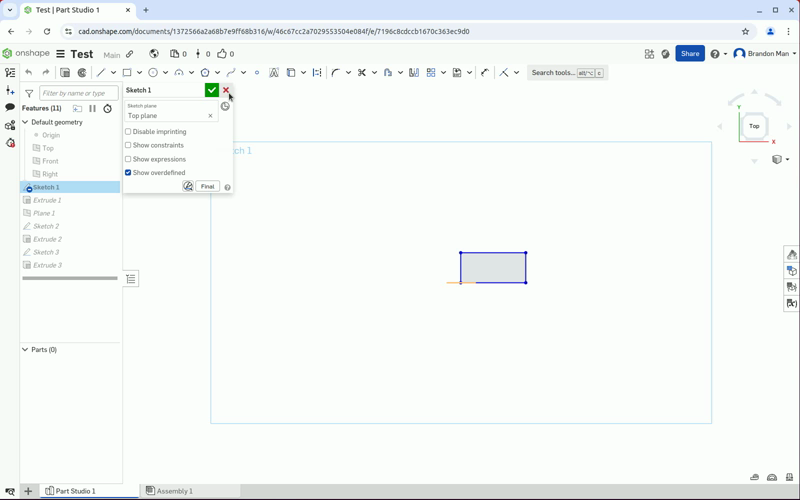
click(229, 92)
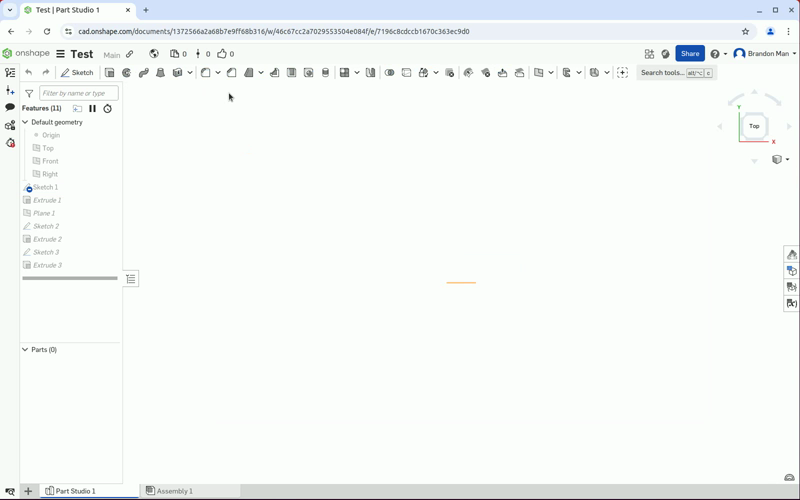
key(shift+s)
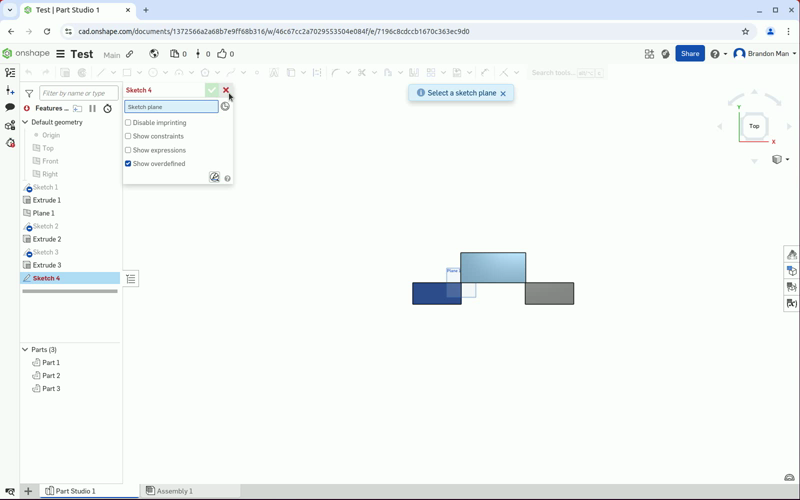
mouse_move(73, 215)
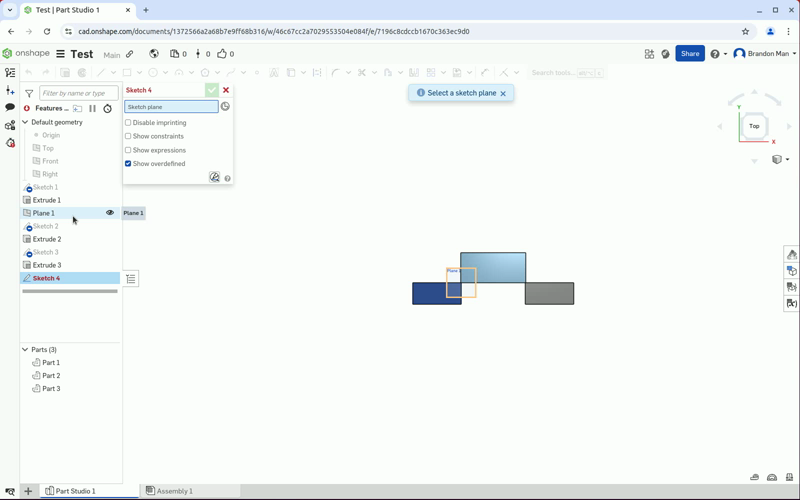
click(73, 215)
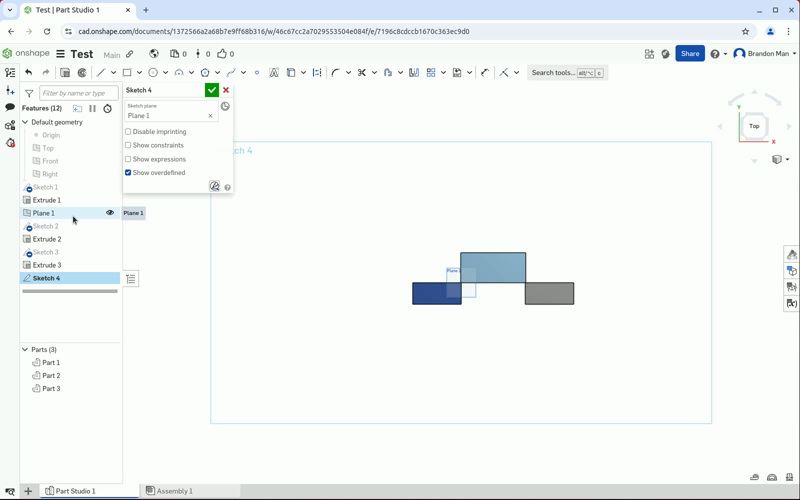
mouse_move(73, 352)
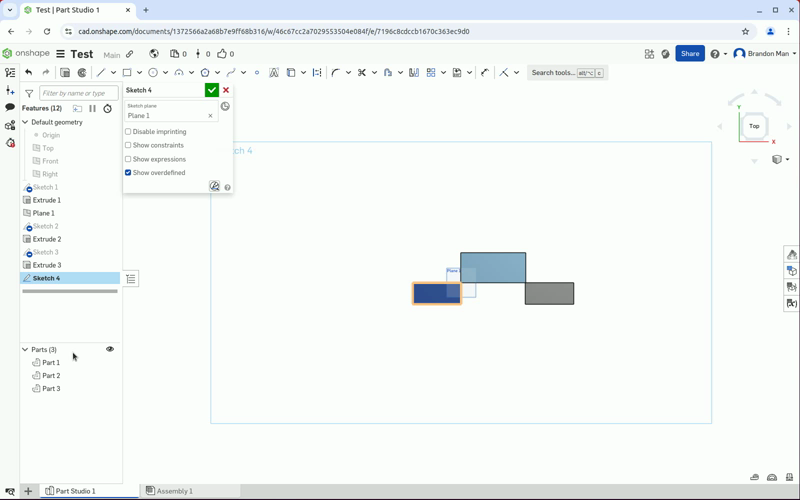
key(y)
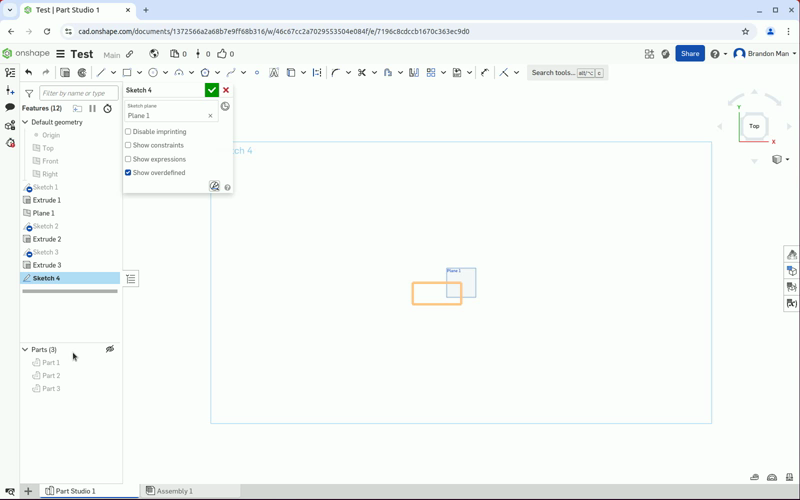
key(l)
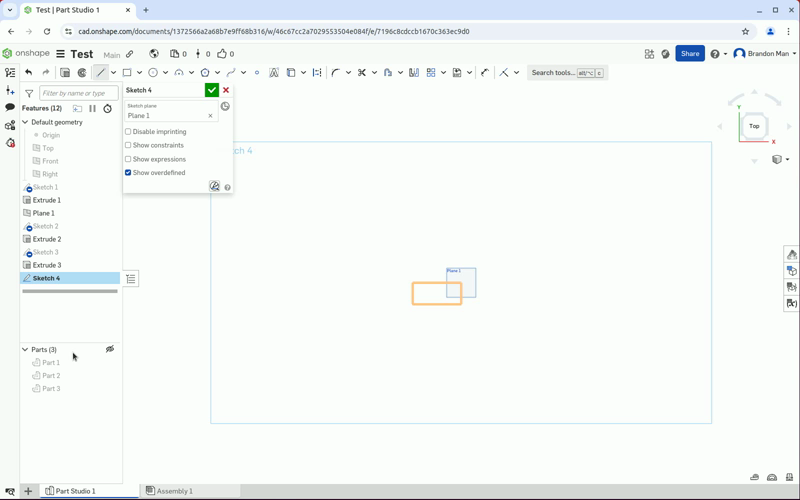
key_down(shift)
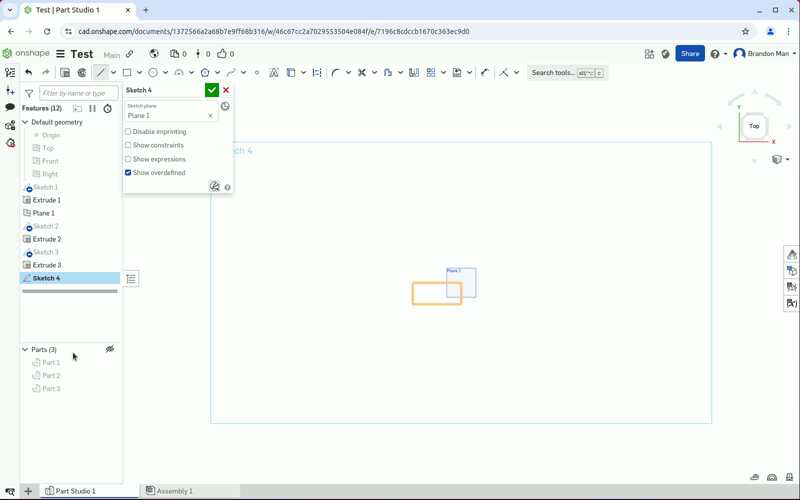
mouse_move(479, 316)
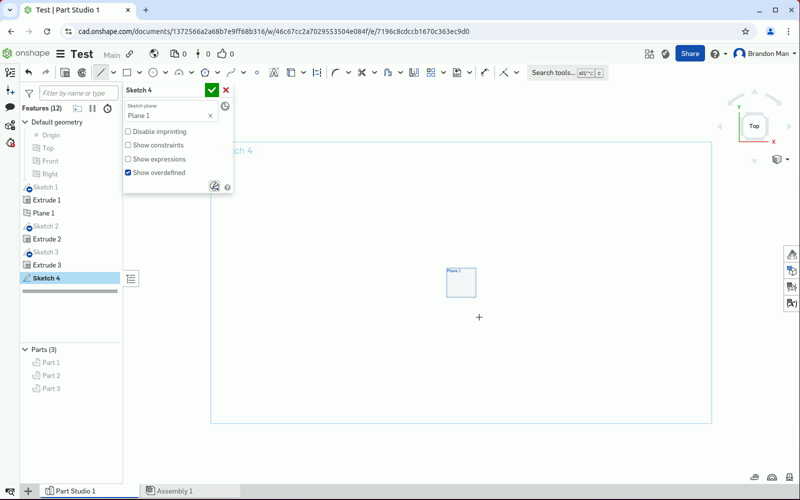
click(479, 316)
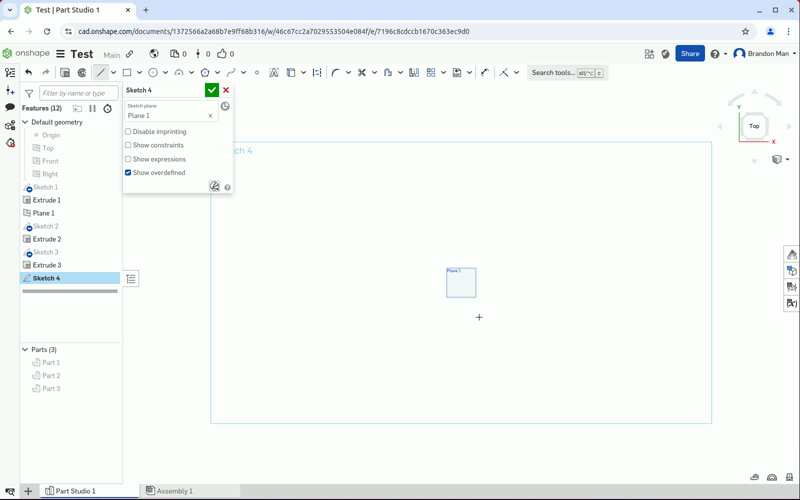
key_up(shift)
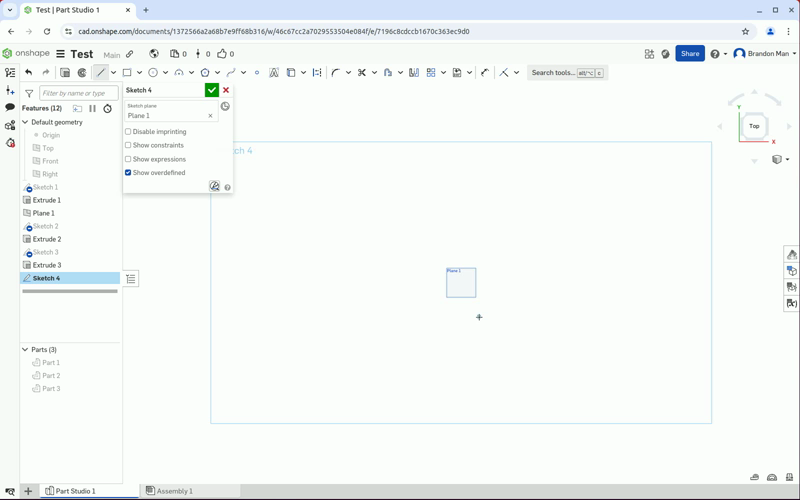
key_down(shift)
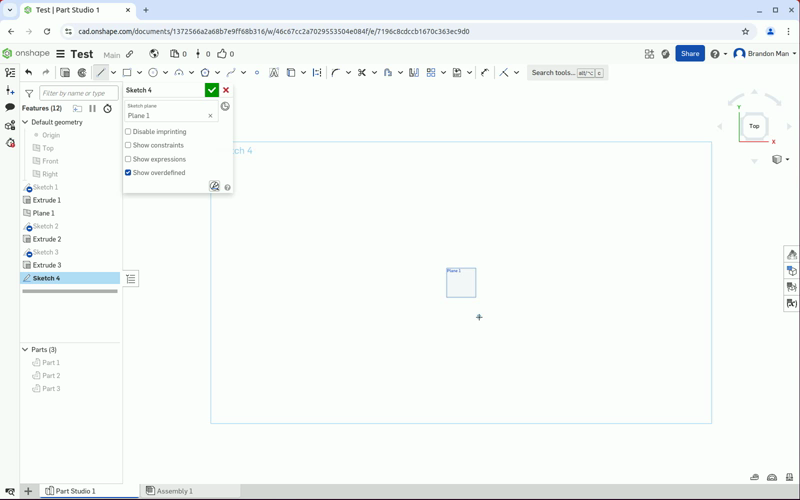
mouse_move(509, 316)
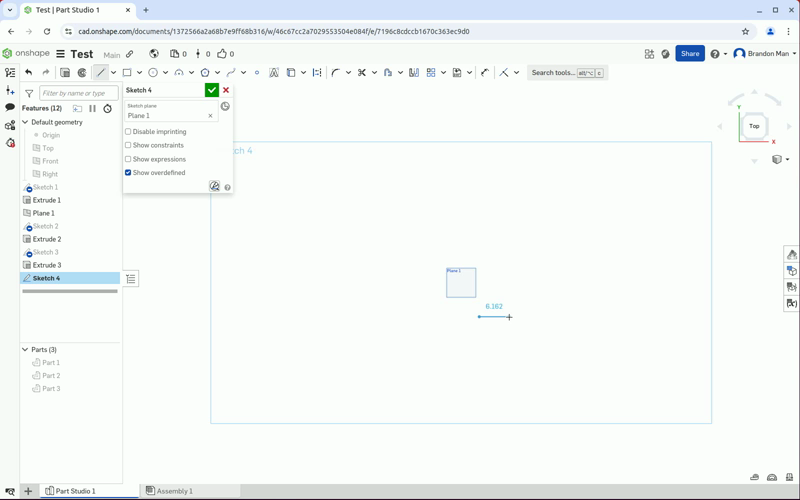
mouse_move(508, 316)
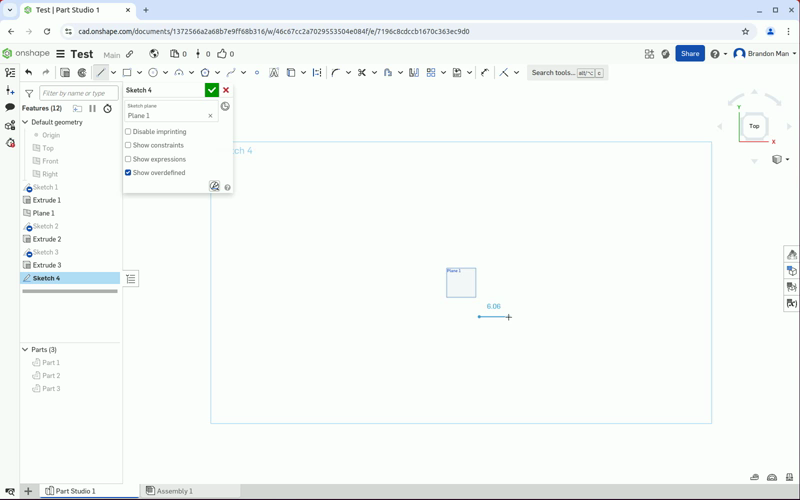
click(508, 316)
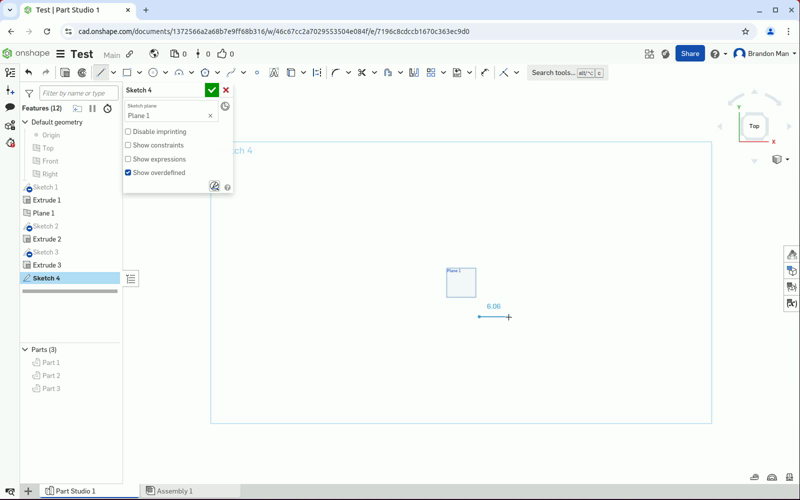
key_up(shift)
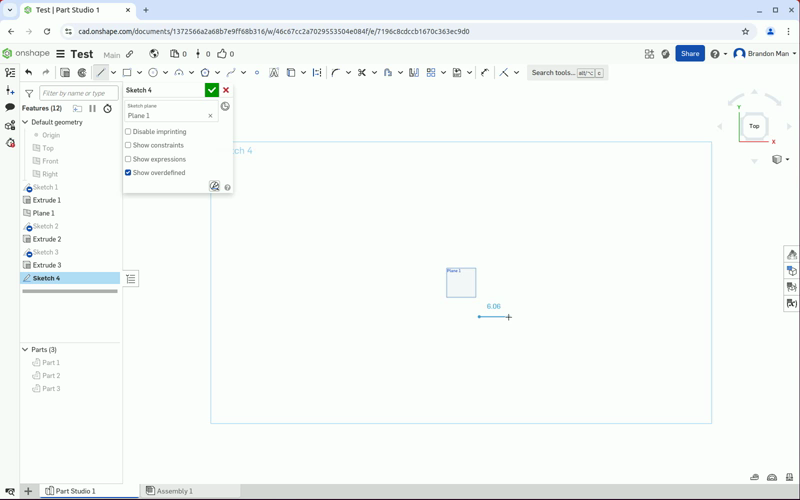
key_down(shift)
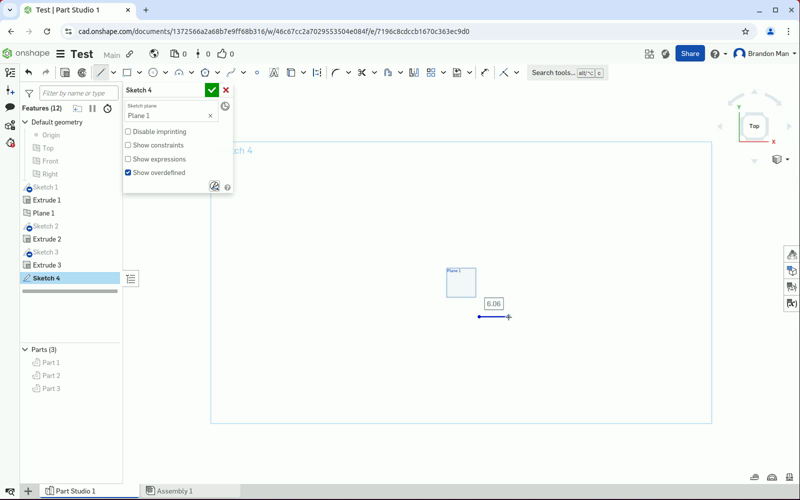
mouse_move(538, 316)
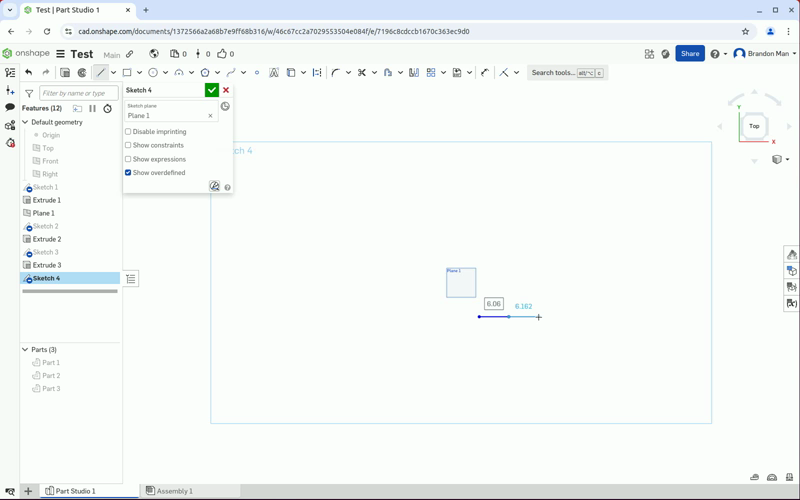
mouse_move(508, 302)
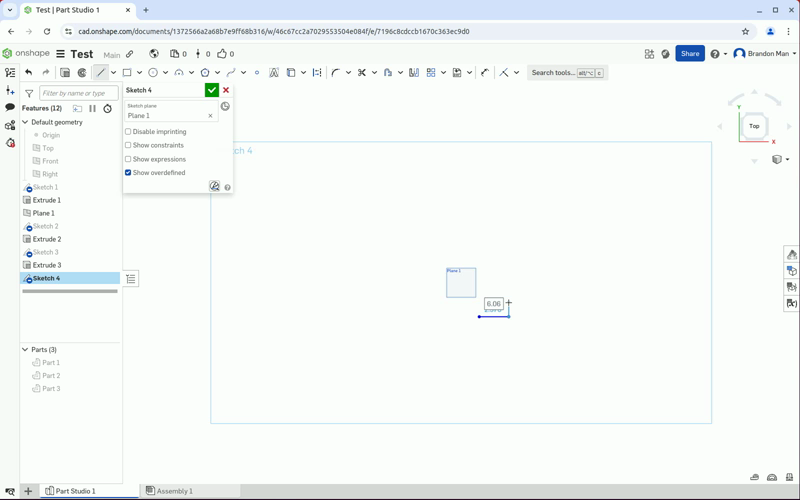
click(508, 302)
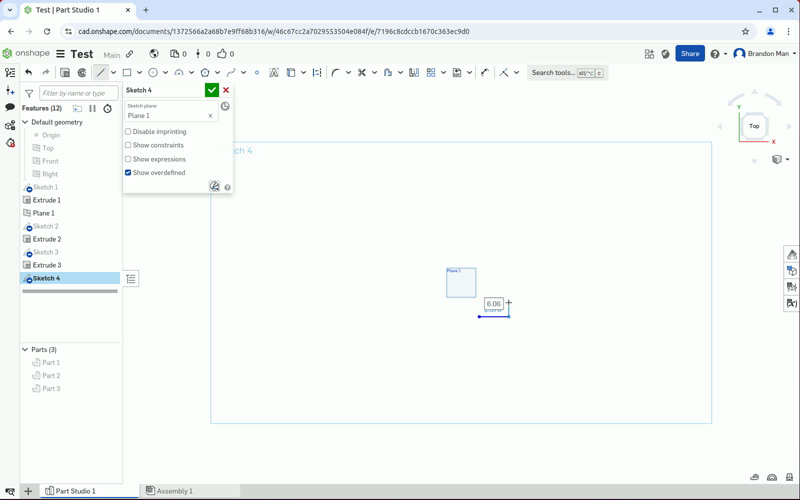
key_up(shift)
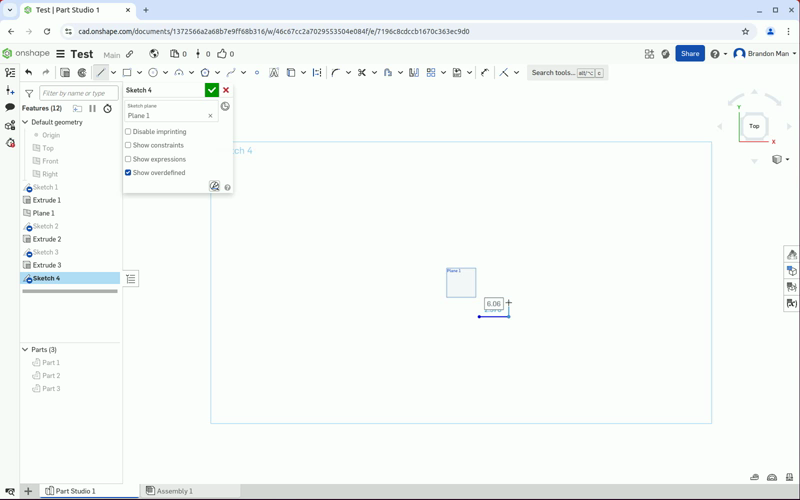
key_down(shift)
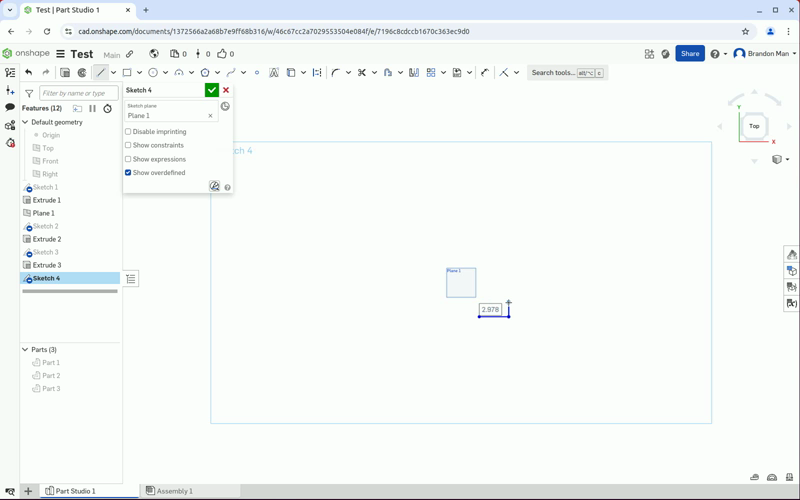
mouse_move(538, 302)
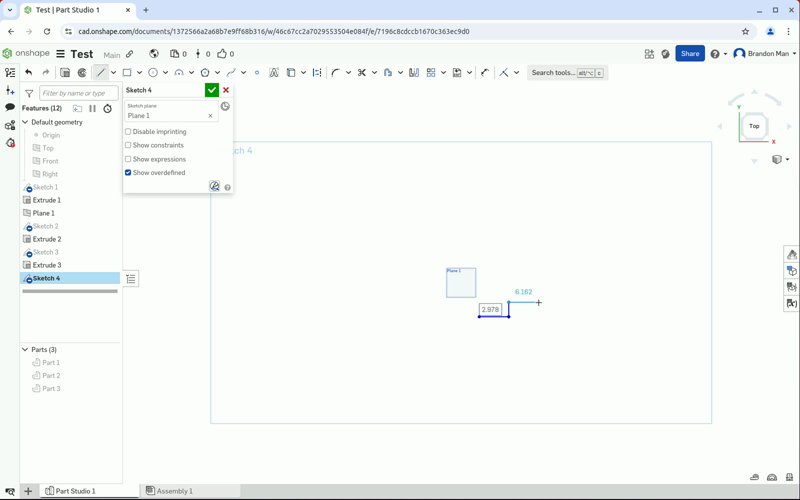
mouse_move(479, 302)
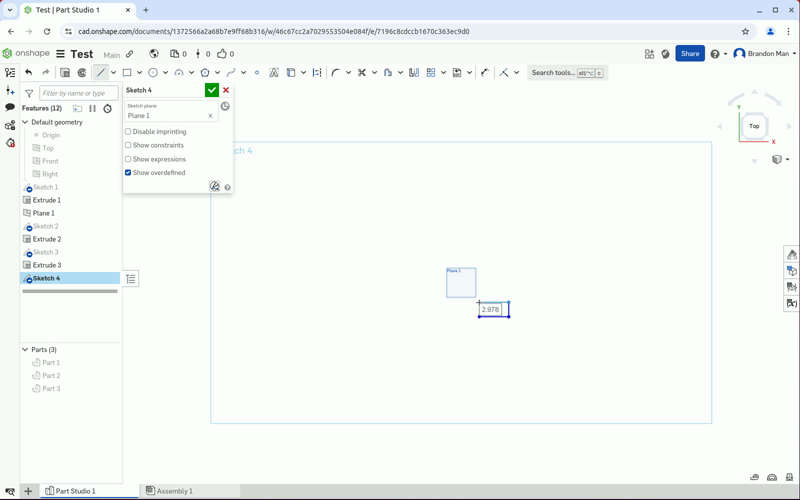
click(479, 302)
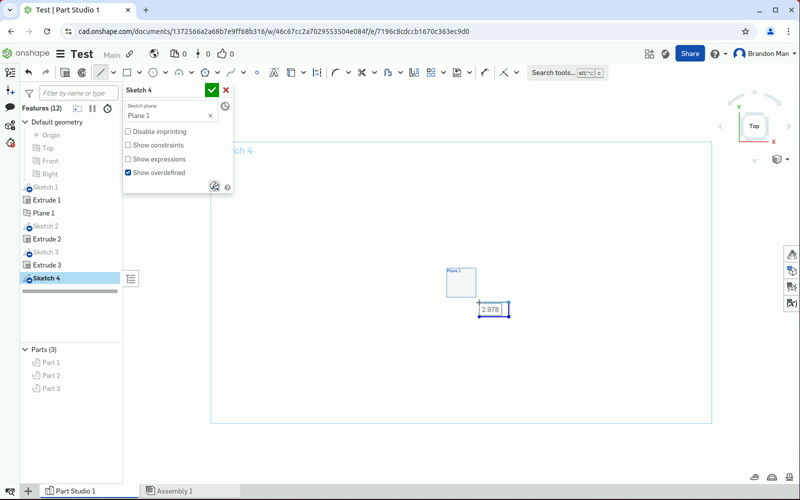
key_up(shift)
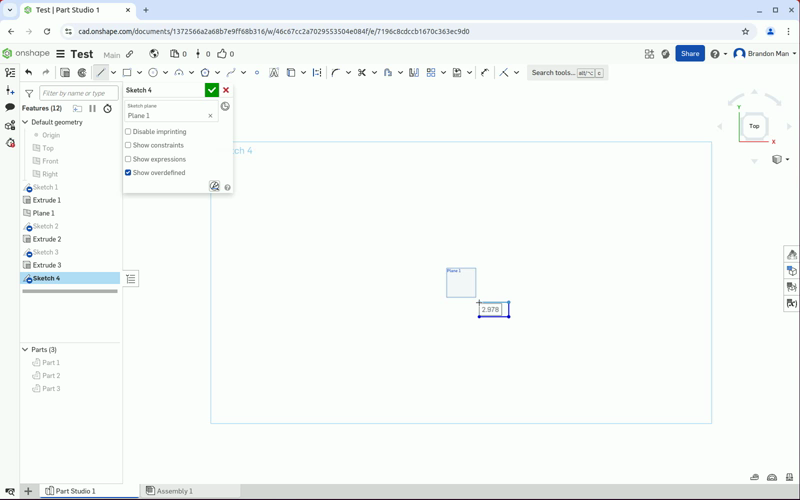
mouse_move(509, 302)
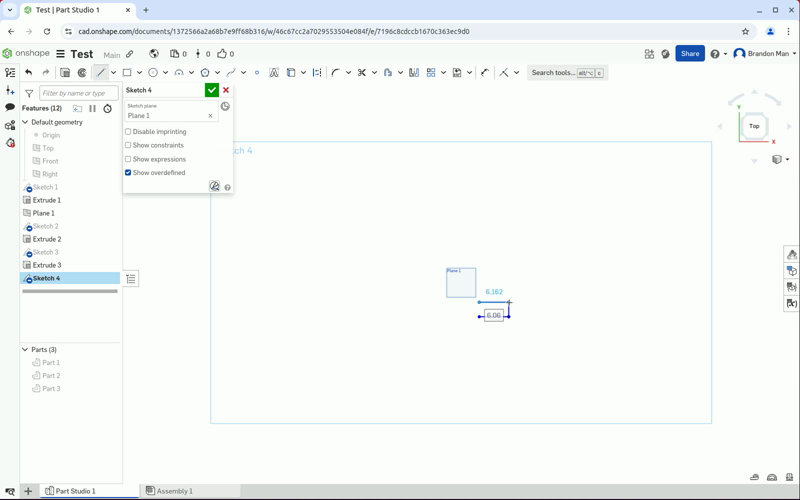
key_down(shift)
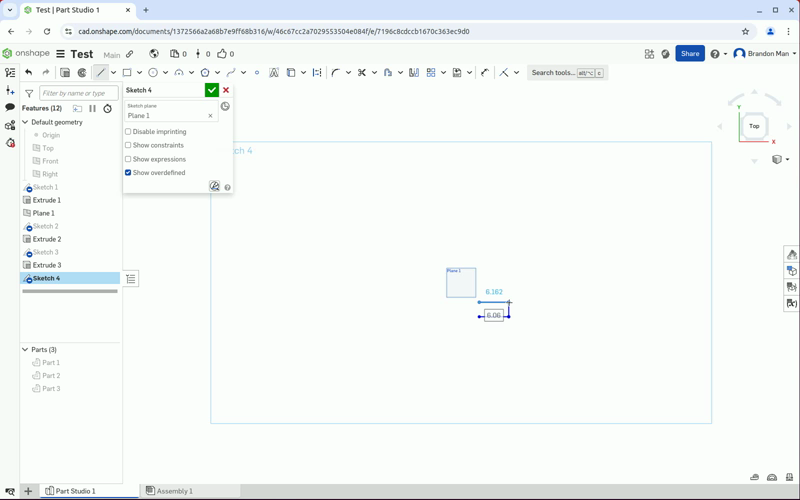
mouse_move(479, 316)
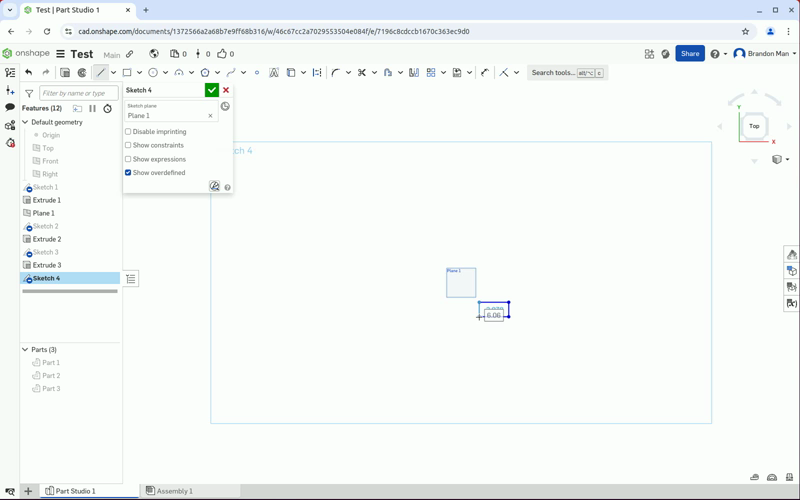
key_up(shift)
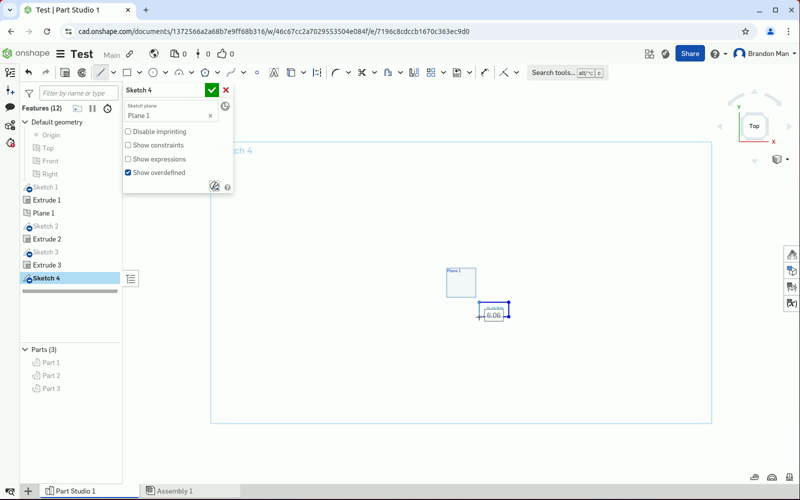
click(479, 316)
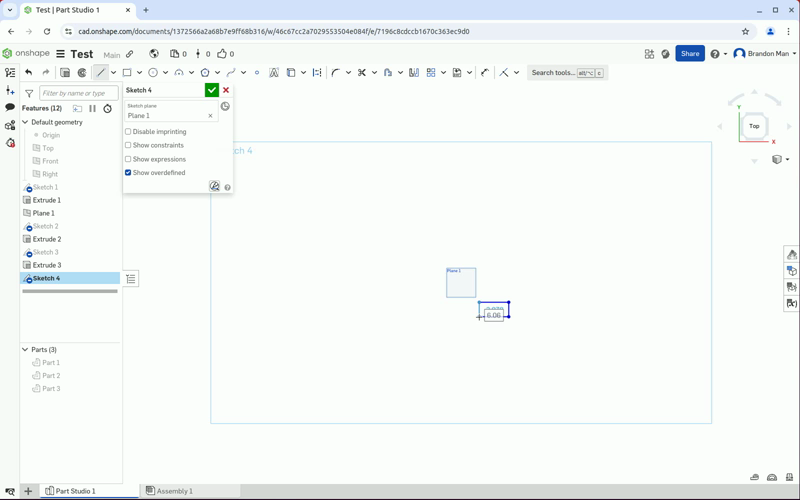
key(esc)
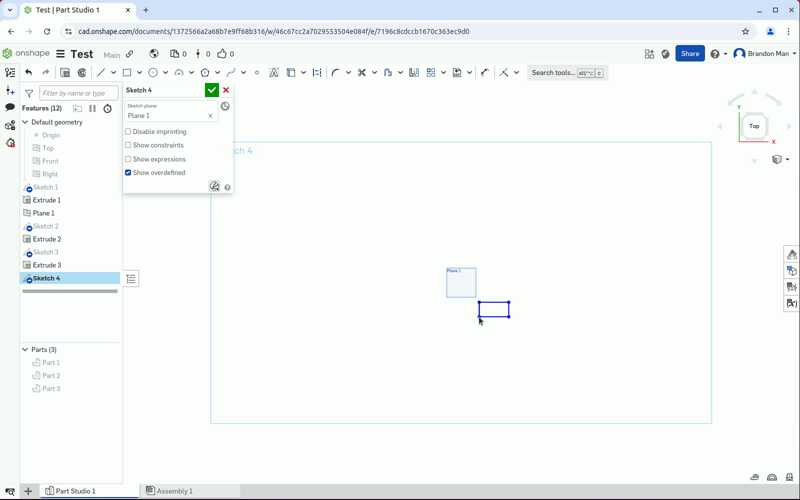
mouse_move(500, 313)
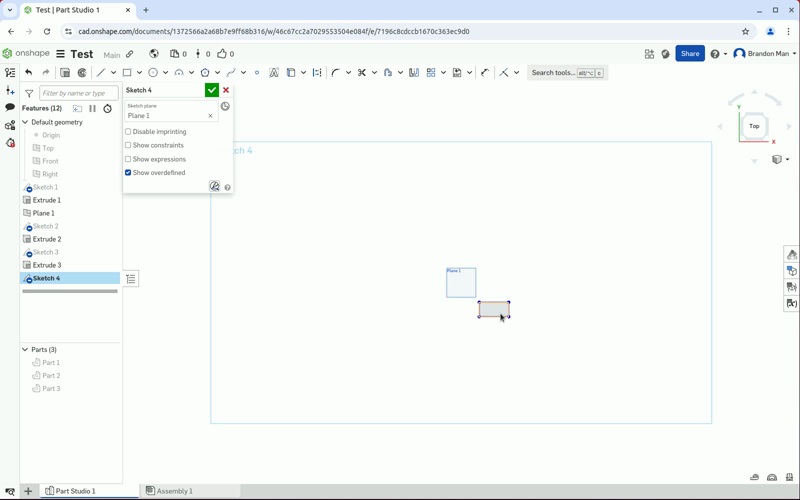
scroll(6)
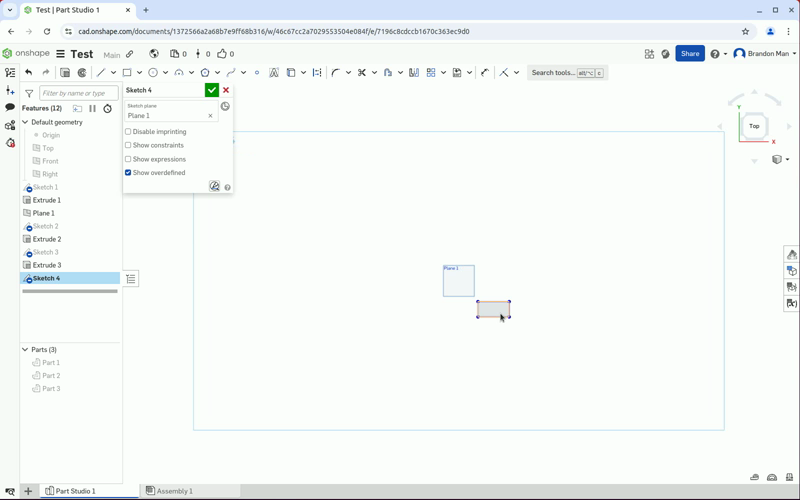
scroll(6)
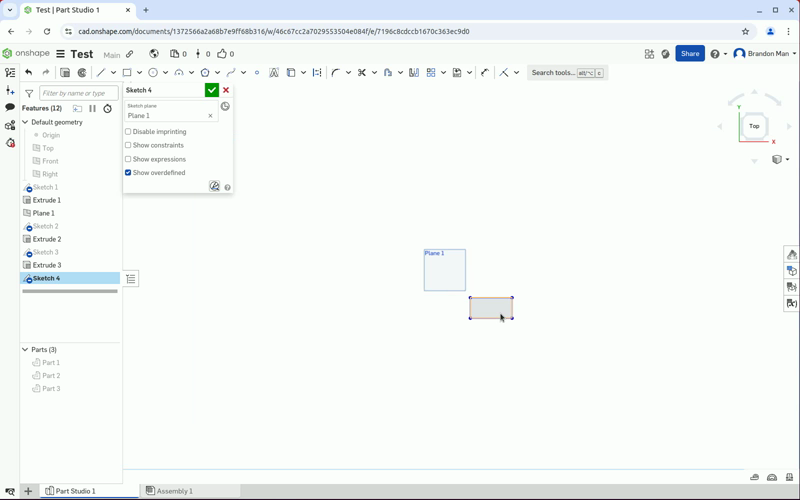
scroll(6)
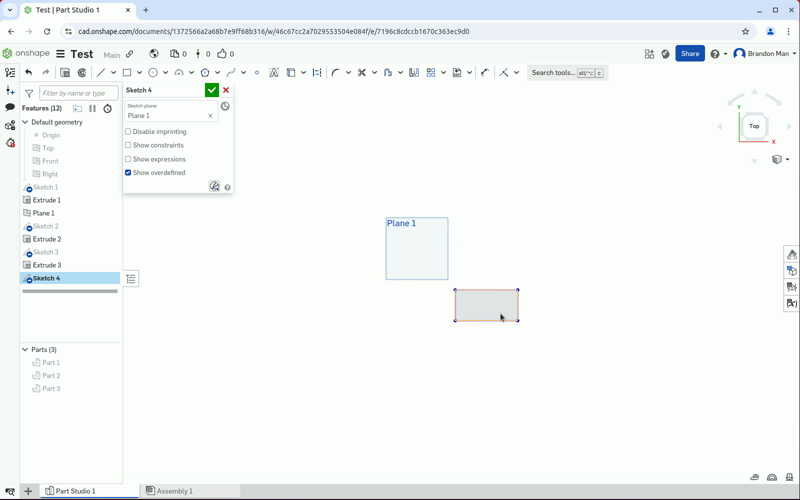
scroll(6)
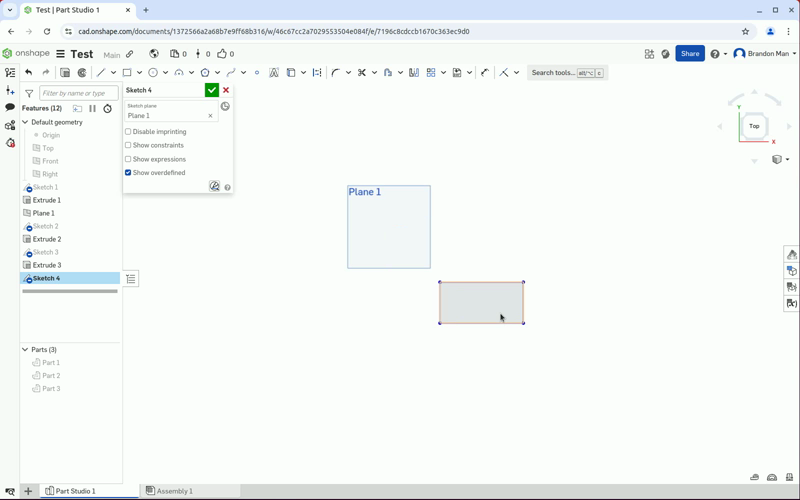
scroll(6)
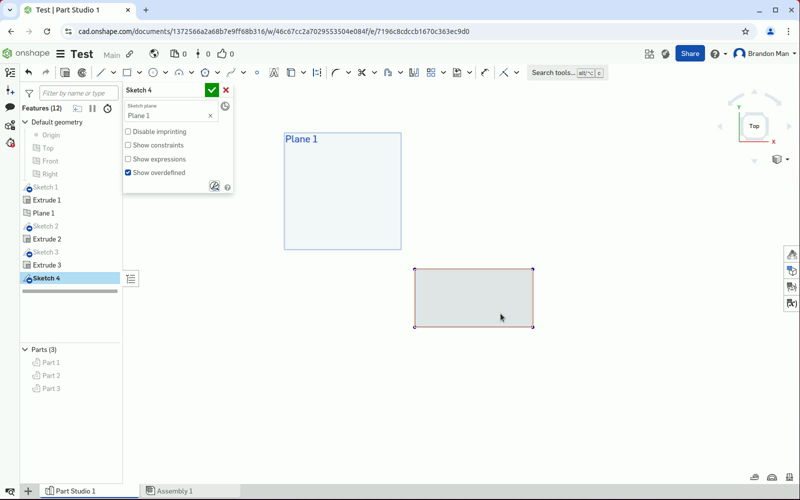
scroll(6)
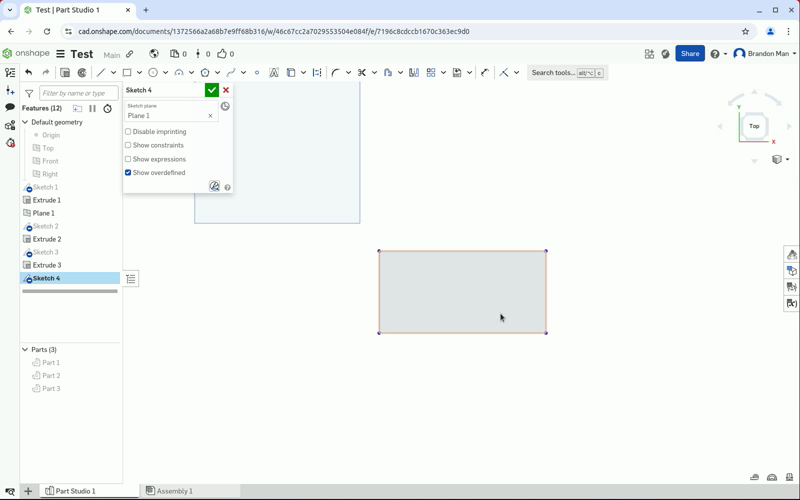
scroll(6)
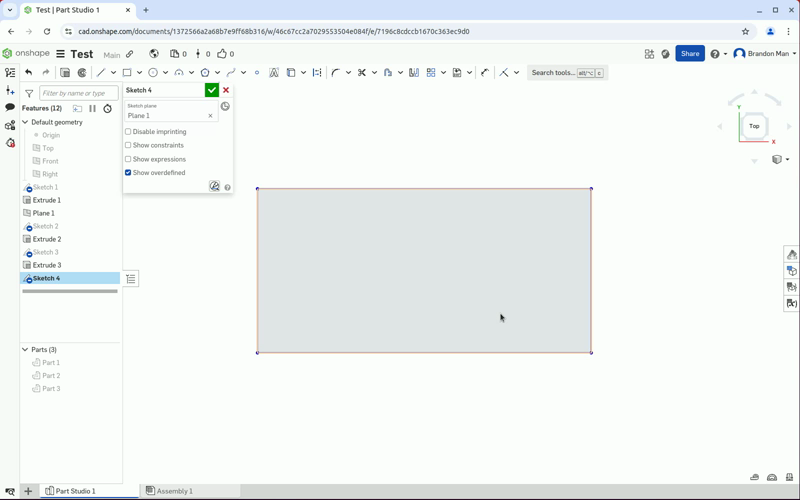
click(500, 313)
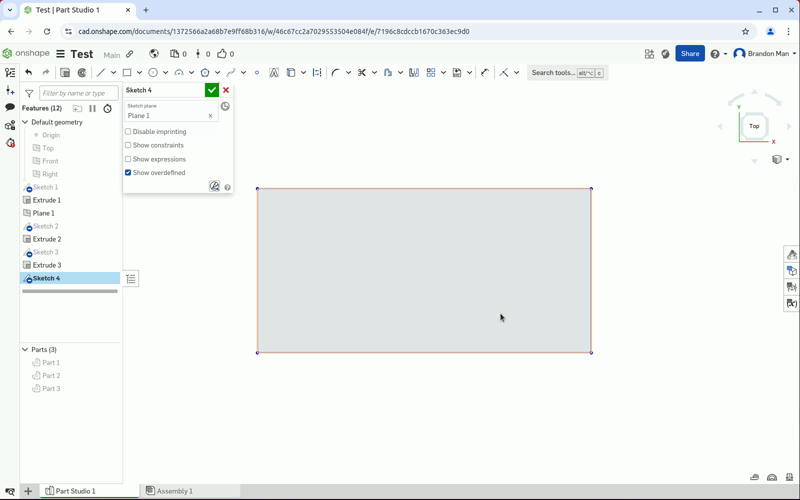
scroll(-6)
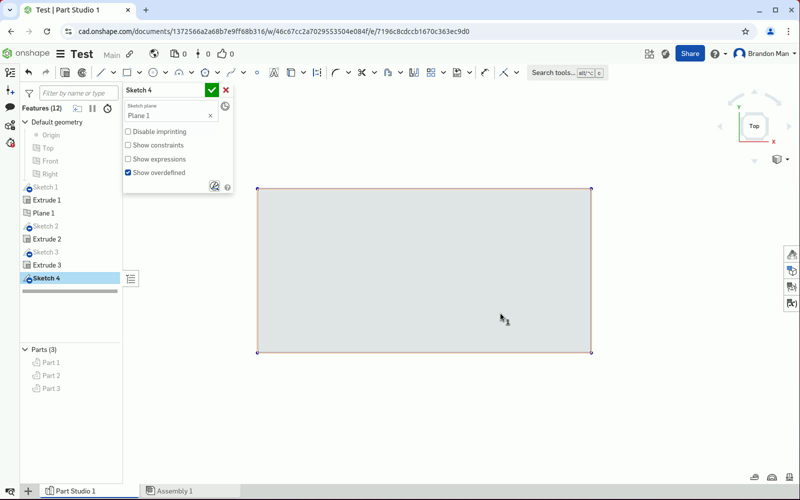
scroll(-6)
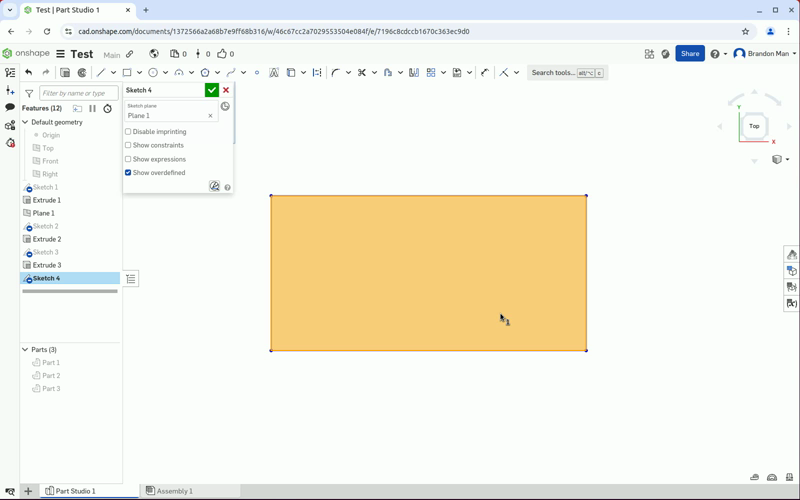
scroll(-6)
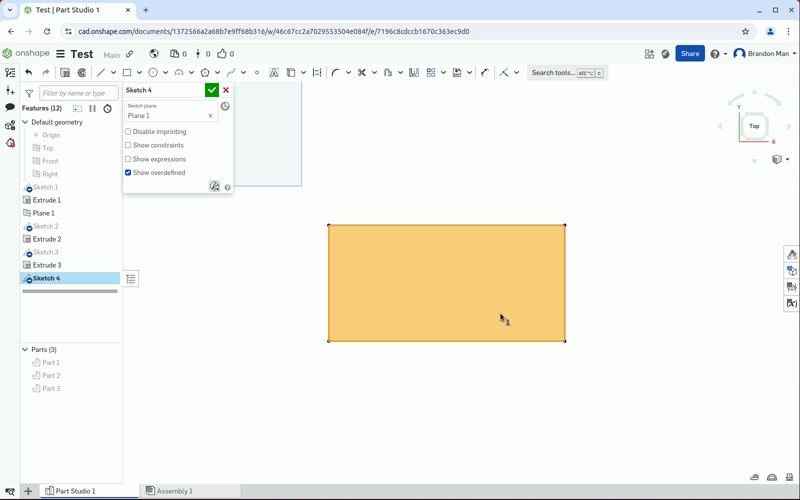
scroll(-6)
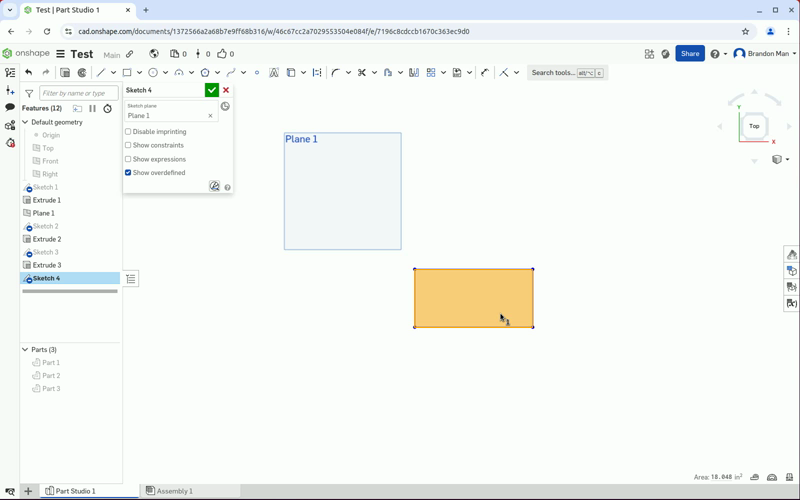
scroll(-6)
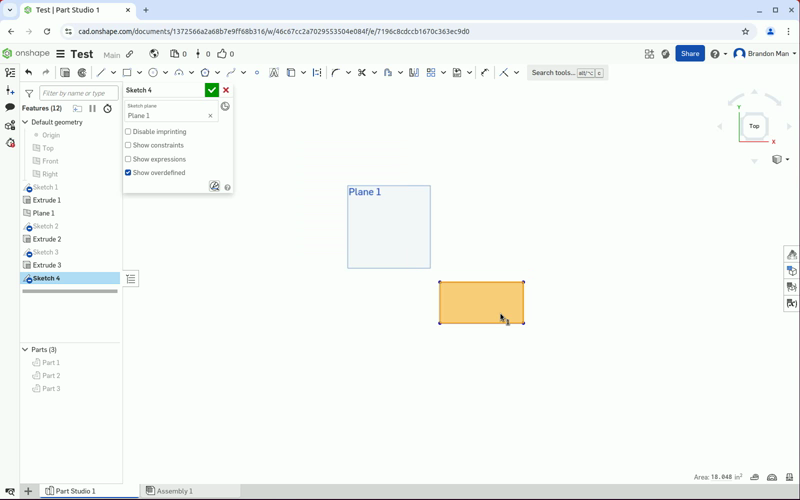
scroll(-6)
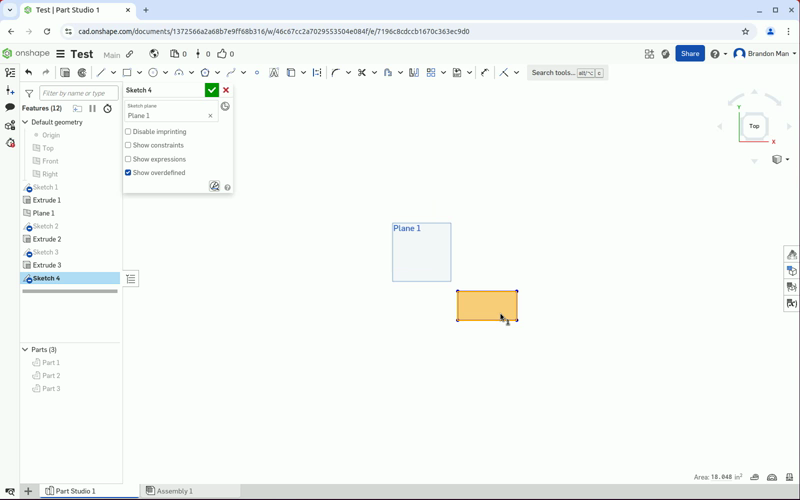
scroll(-6)
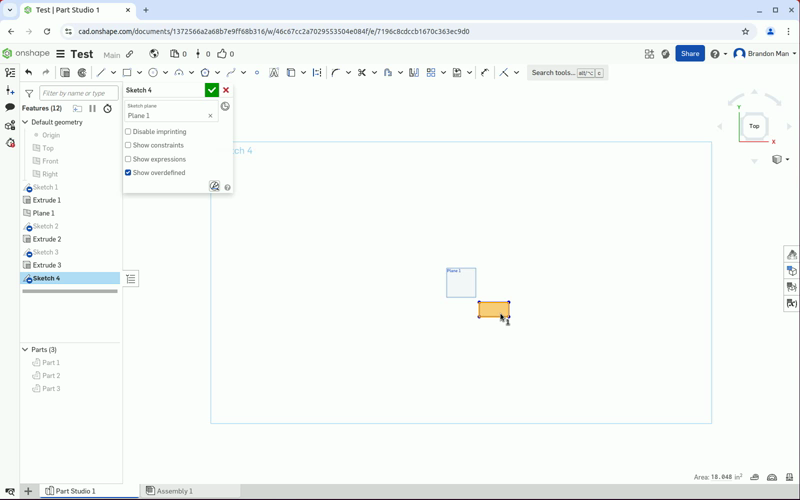
mouse_move(73, 352)
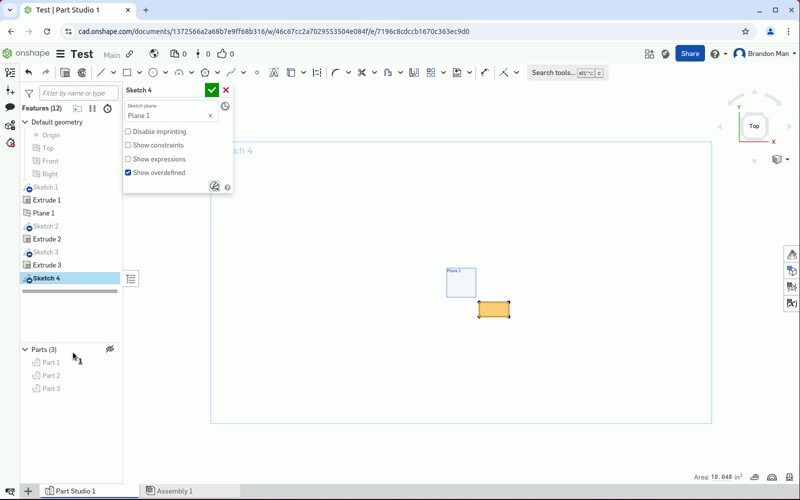
key(shift+y)
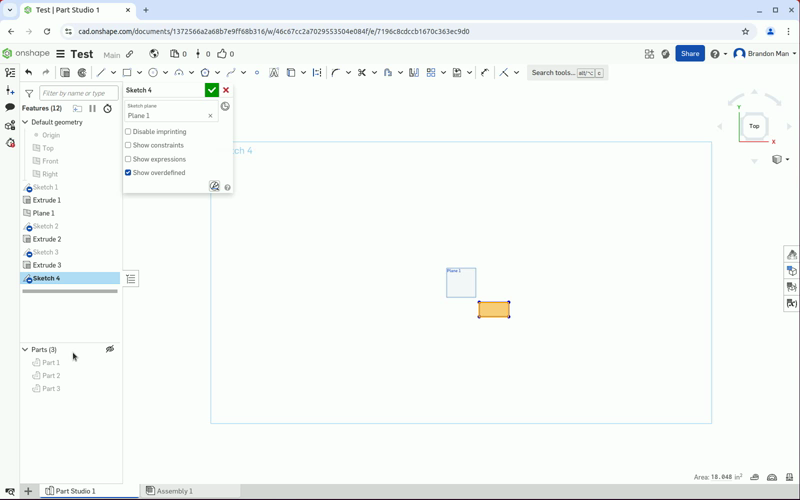
key(shift+e)
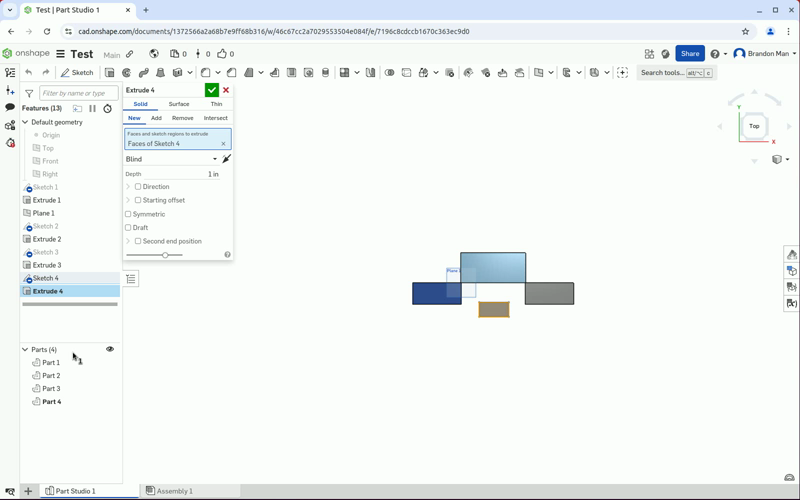
mouse_move(143, 106)
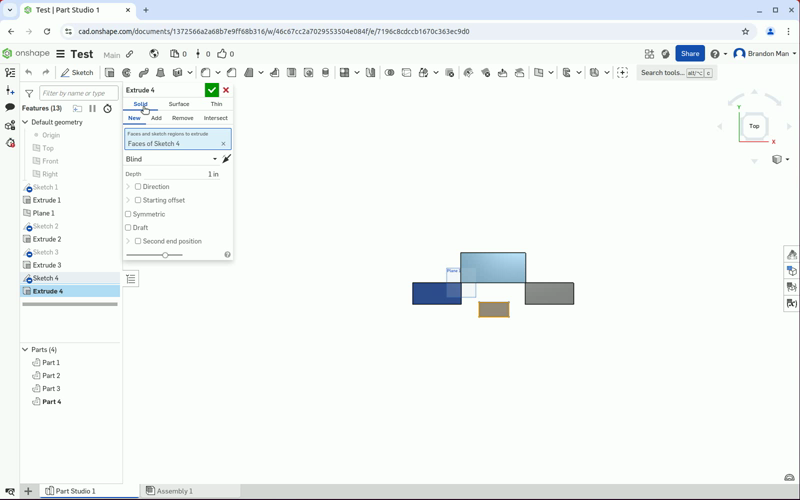
click(143, 106)
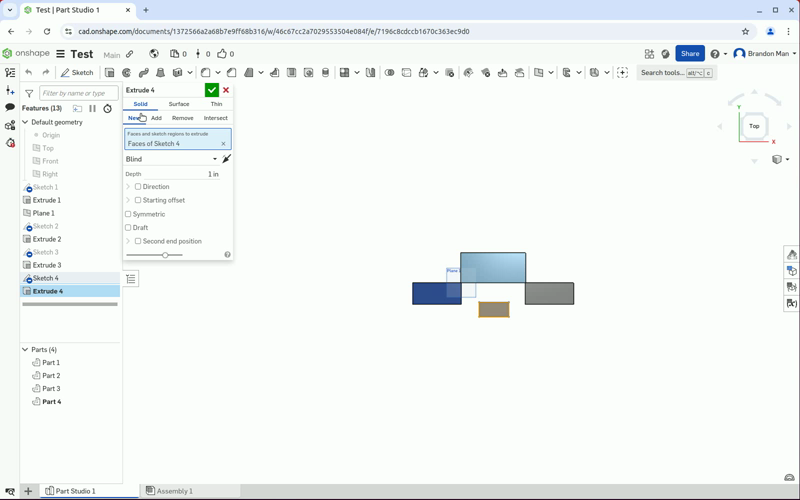
mouse_move(137, 120)
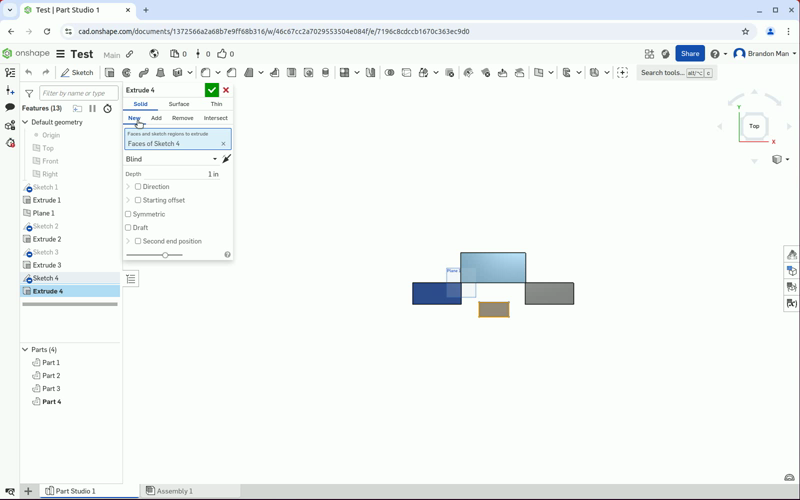
click(137, 120)
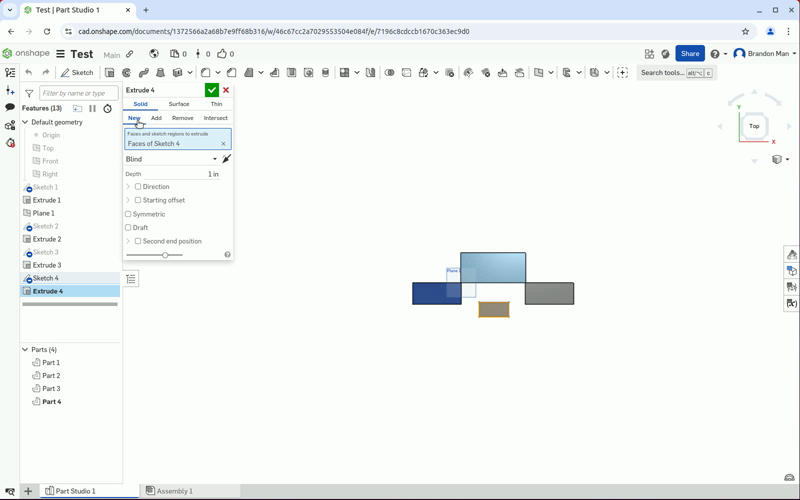
key(tab, 4)
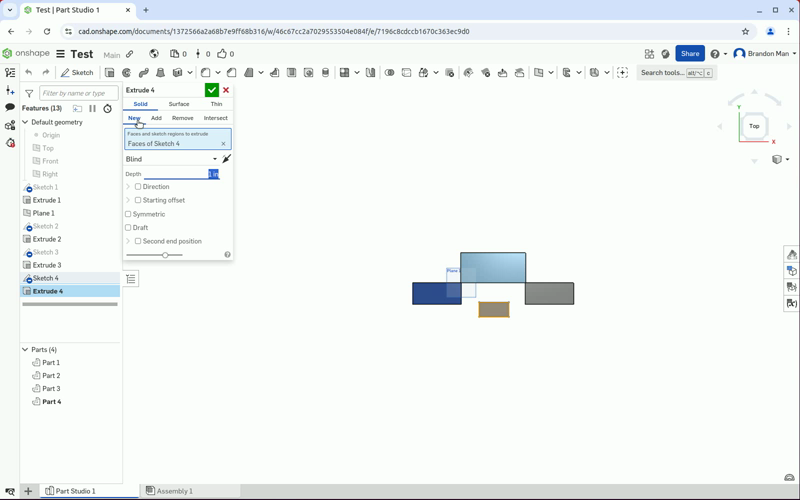
text(-1.204)
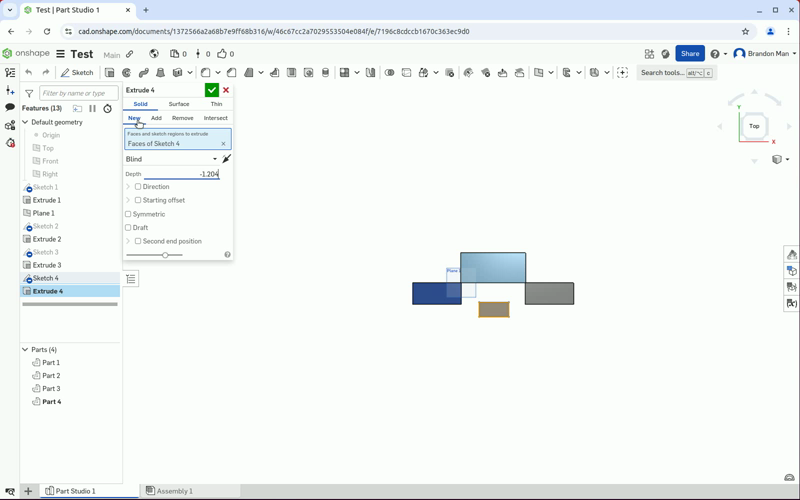
key(tab, 3)
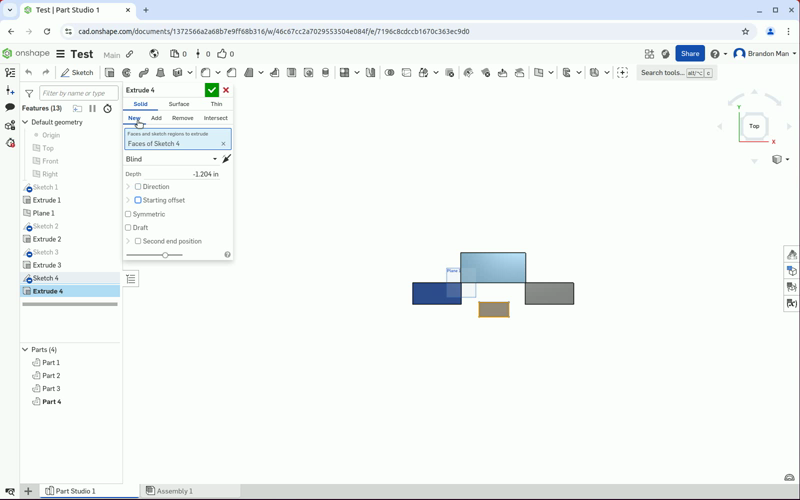
key(tab, 2)
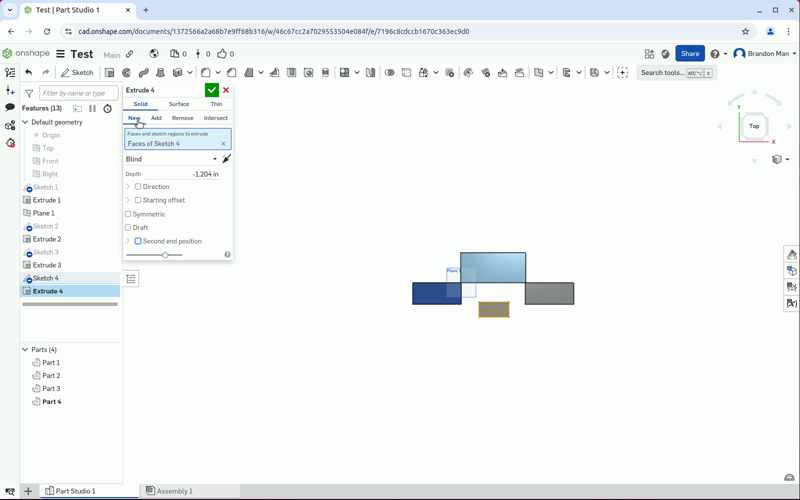
key(space)
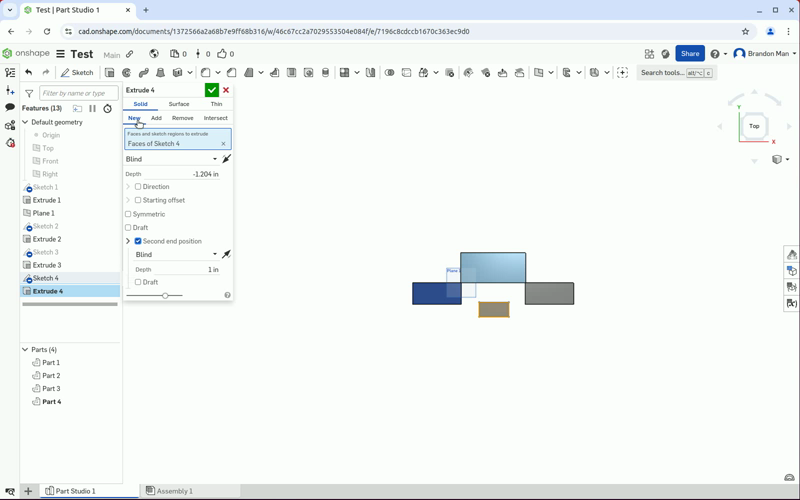
key(tab, 3)
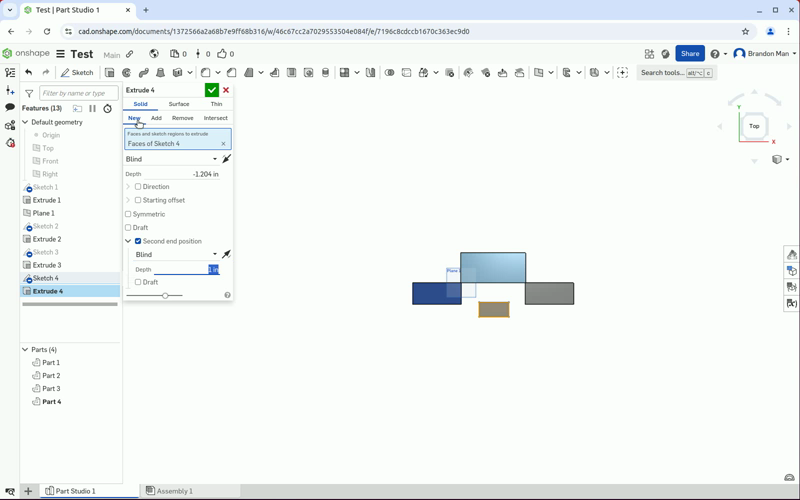
text(0.481)
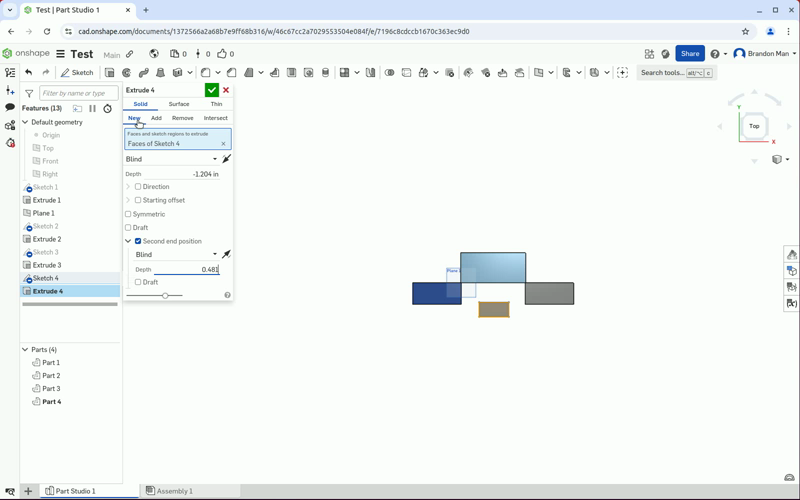
key(enter)
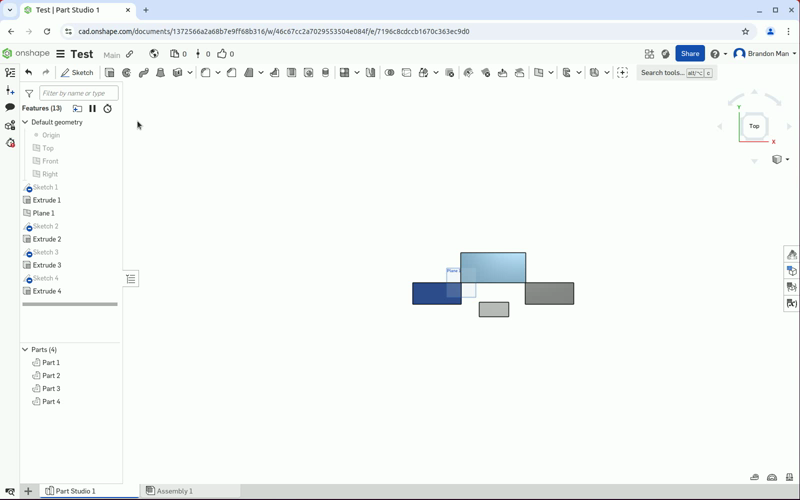
key(shift+h)
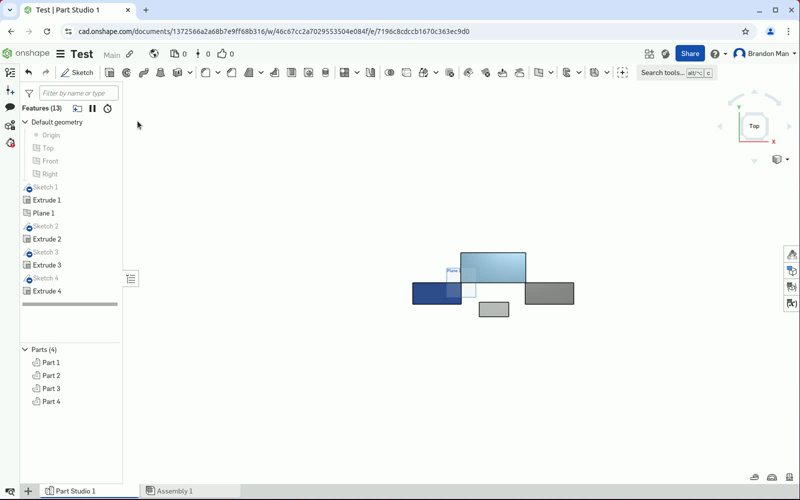
key(shift+h)
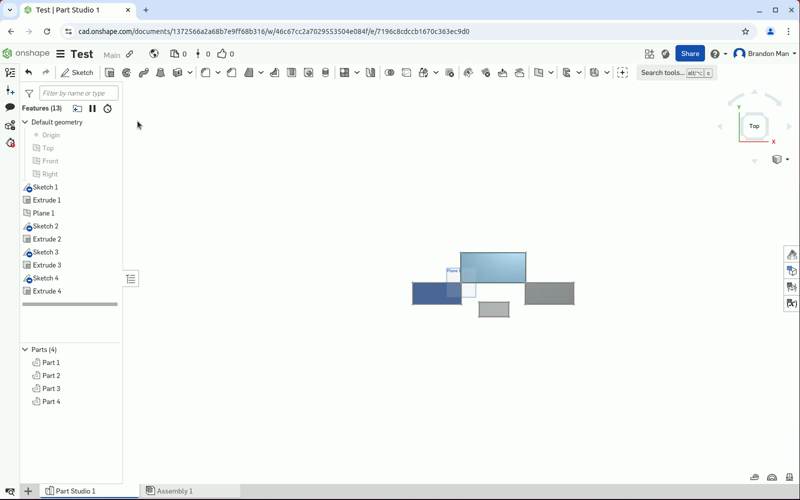
key(shift+7)
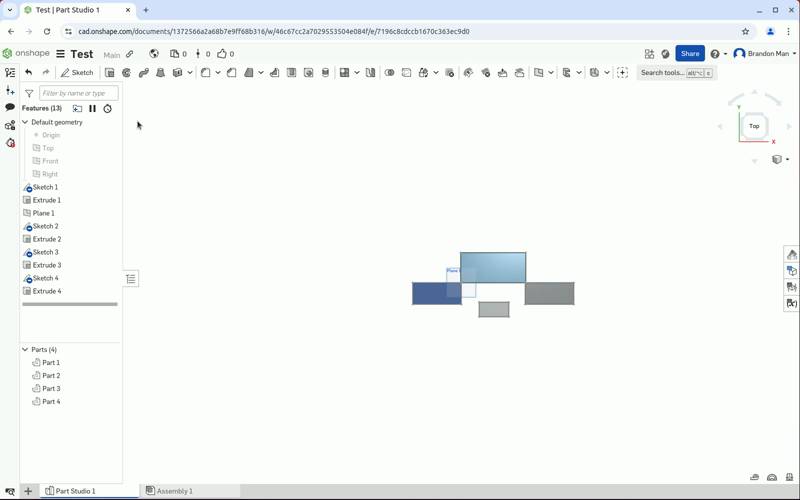
key(up, 3)
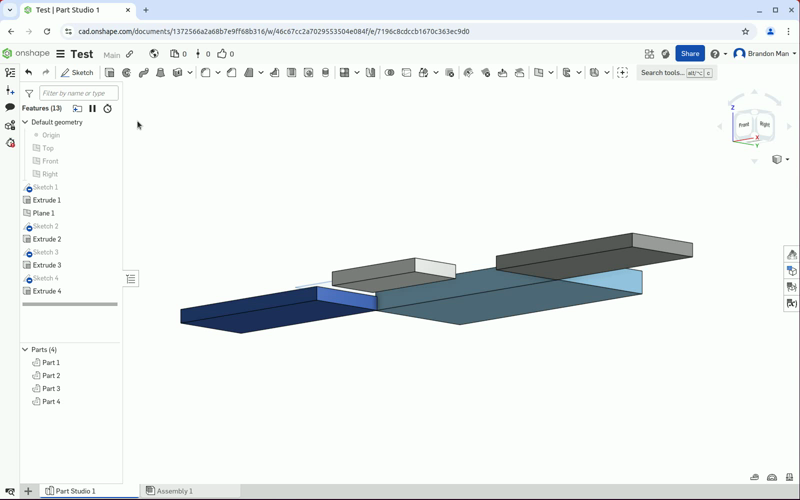
key(left, 3)
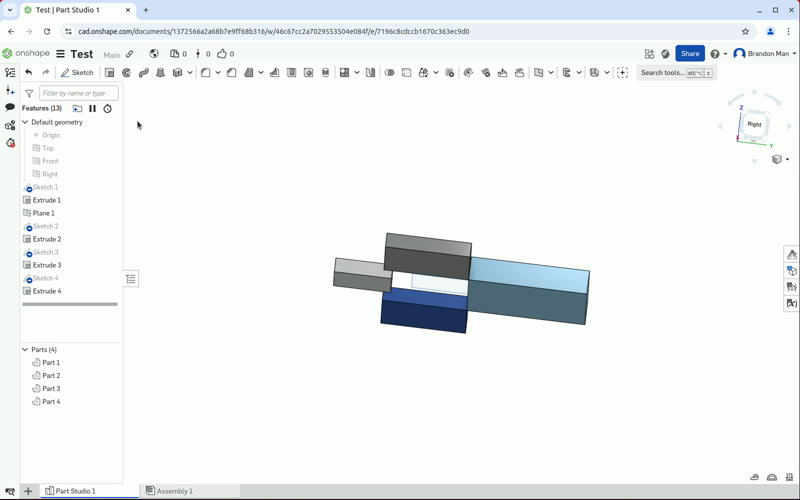
key(right, 3)
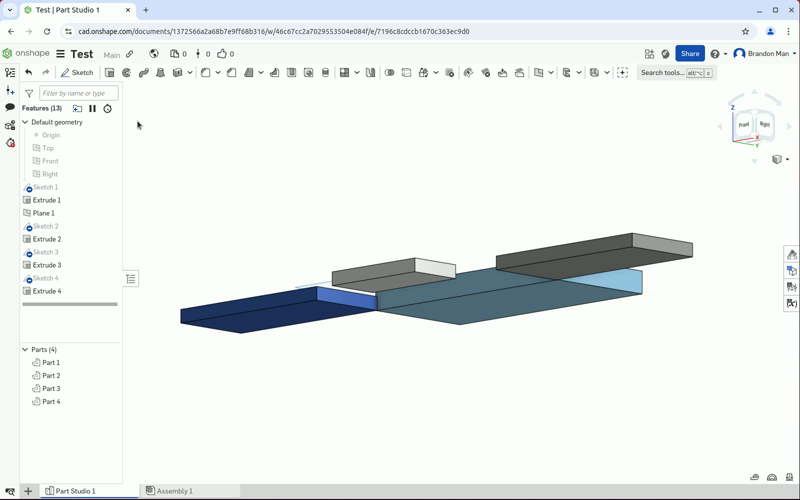
key(down, 3)
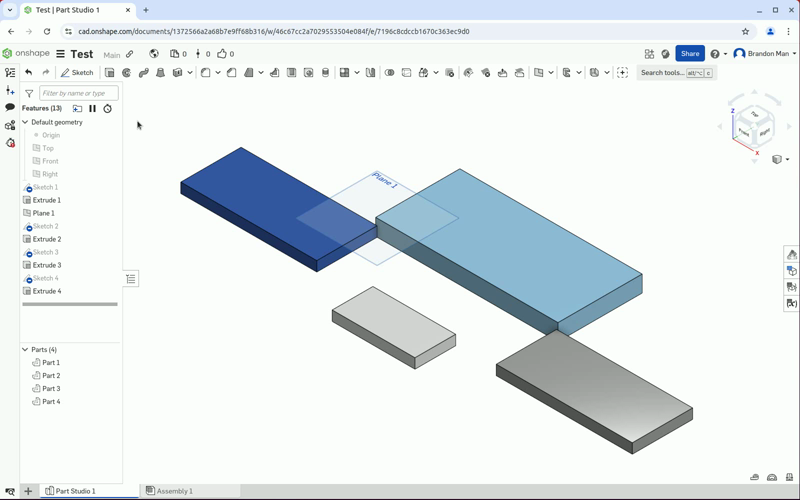
mouse_move(73, 189)
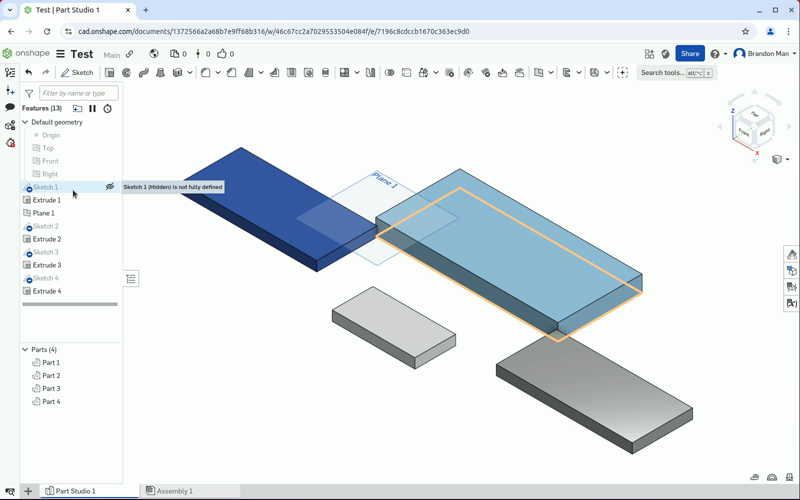
click(73, 189)